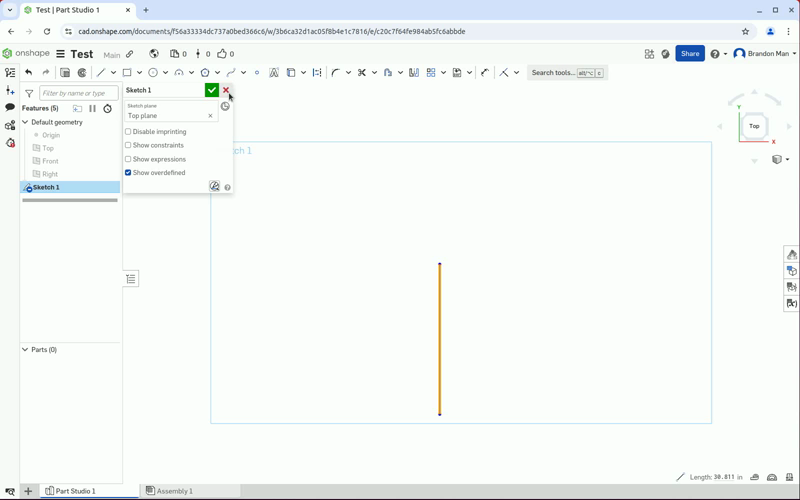
key(shift+h)
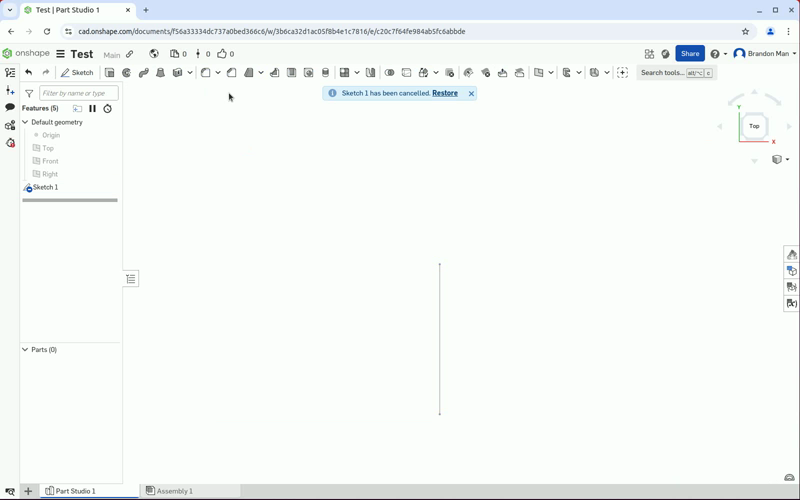
key(shift+s)
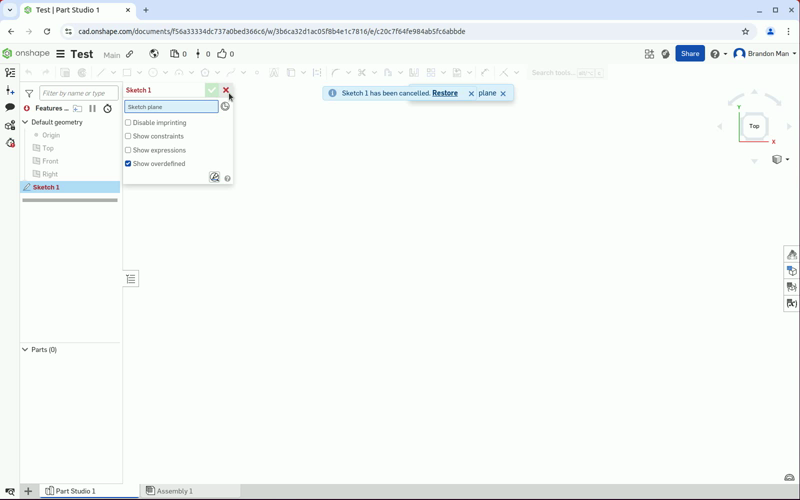
mouse_move(73, 150)
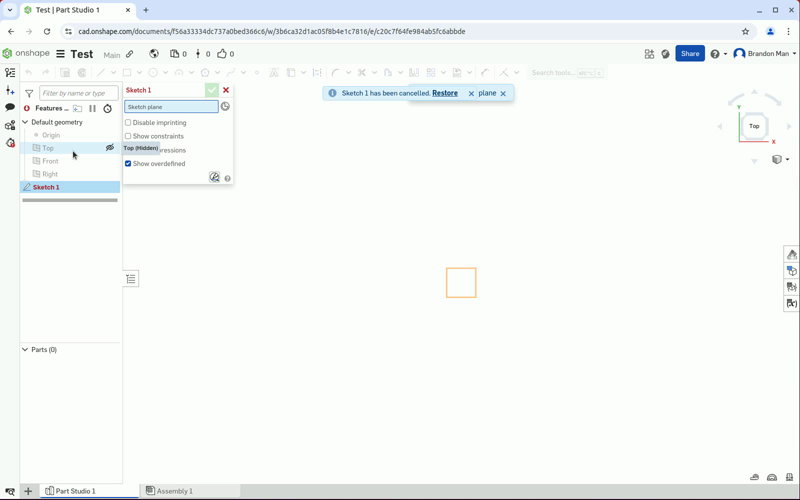
click(73, 150)
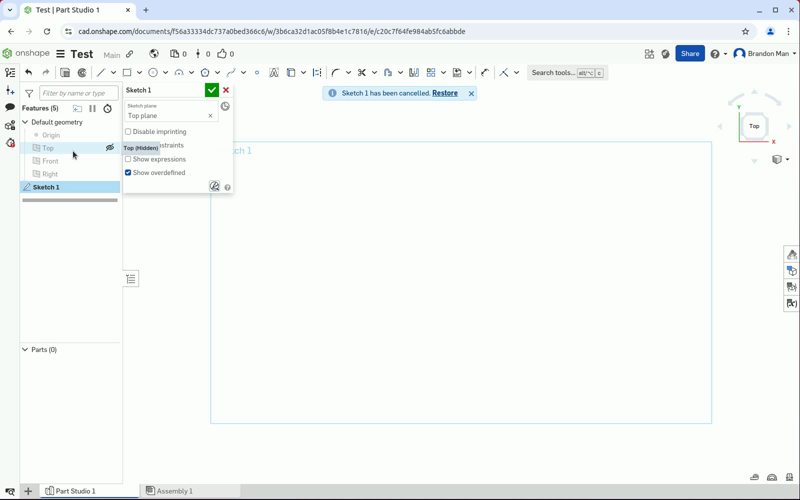
mouse_move(73, 352)
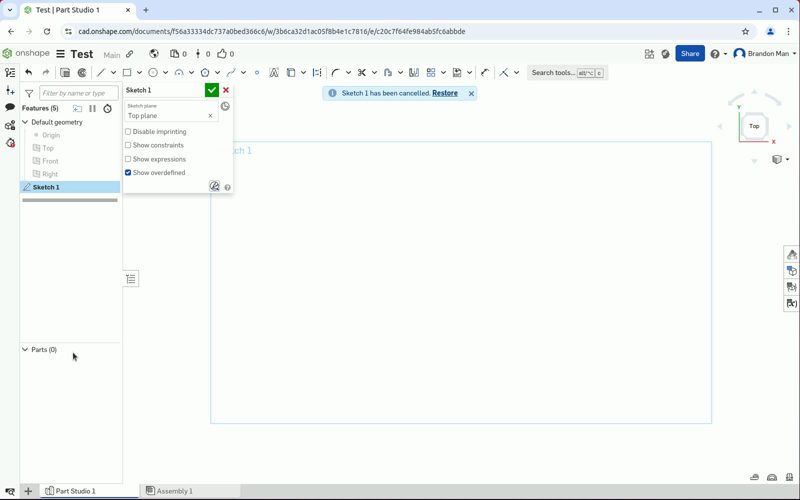
key(y)
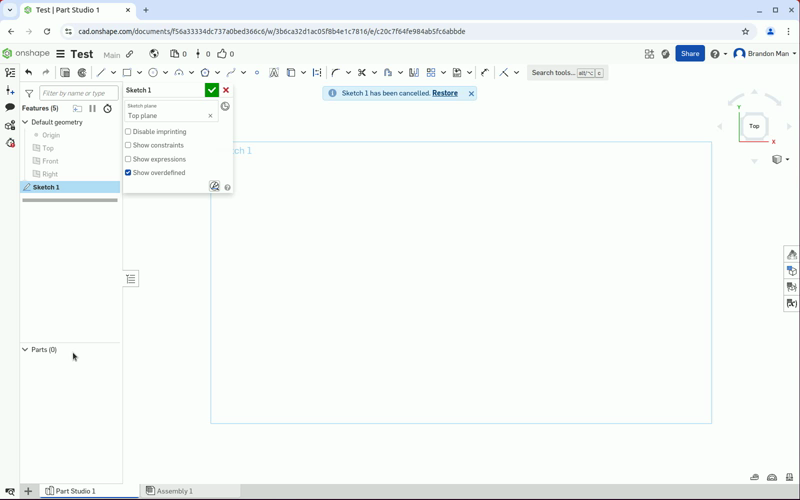
key(l)
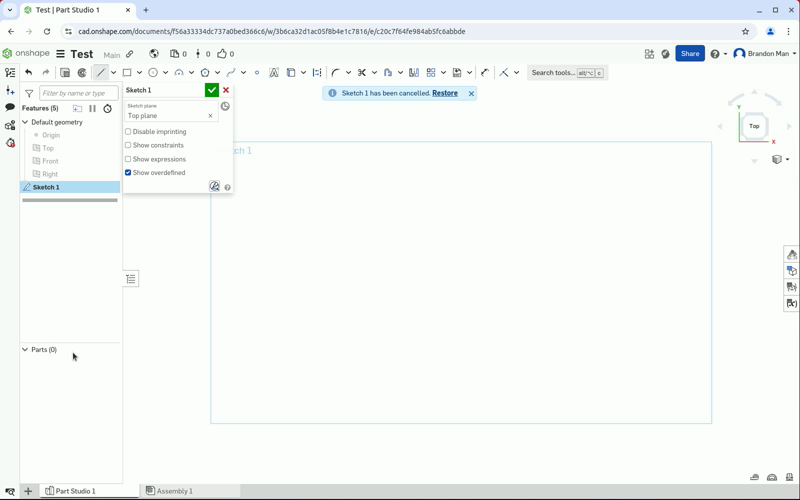
key_down(shift)
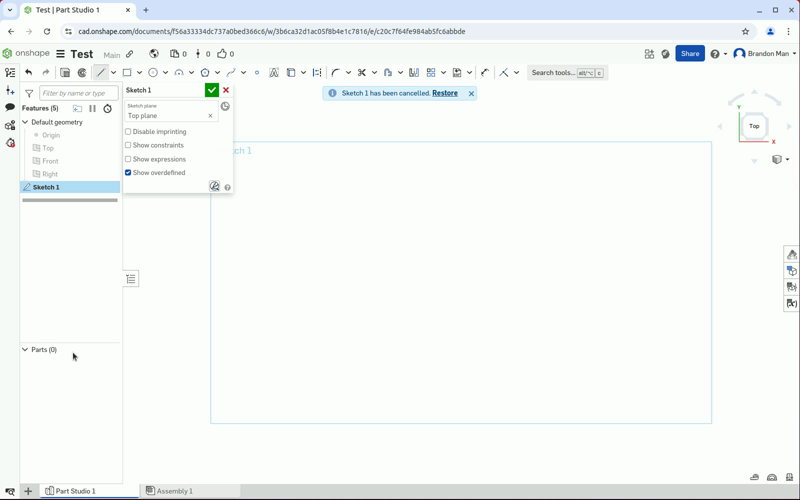
mouse_move(349, 299)
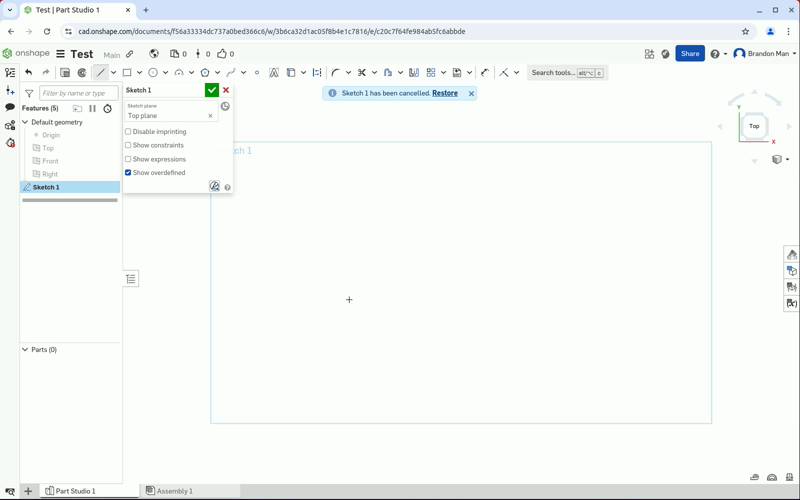
click(349, 299)
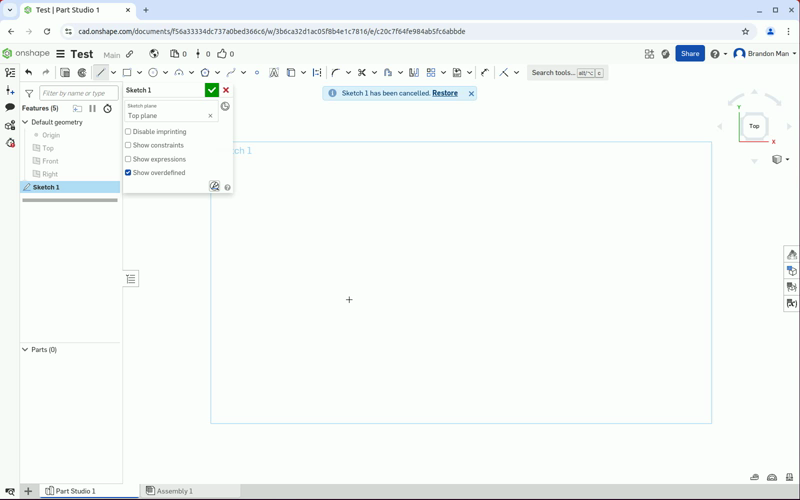
key_up(shift)
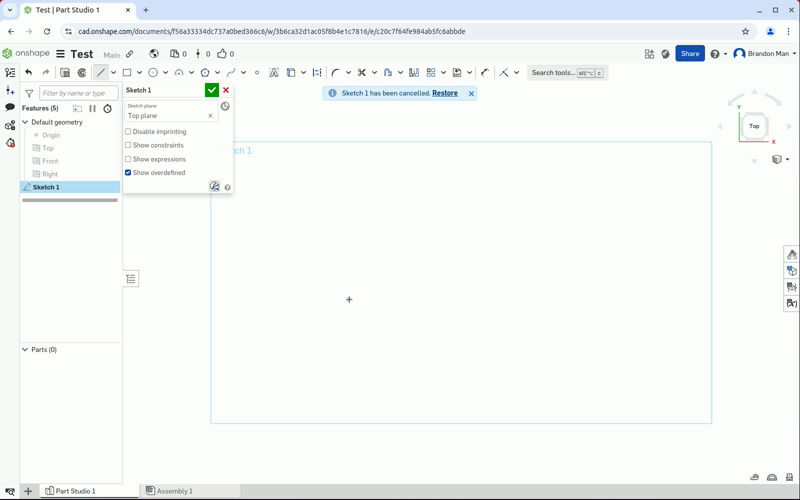
key_down(shift)
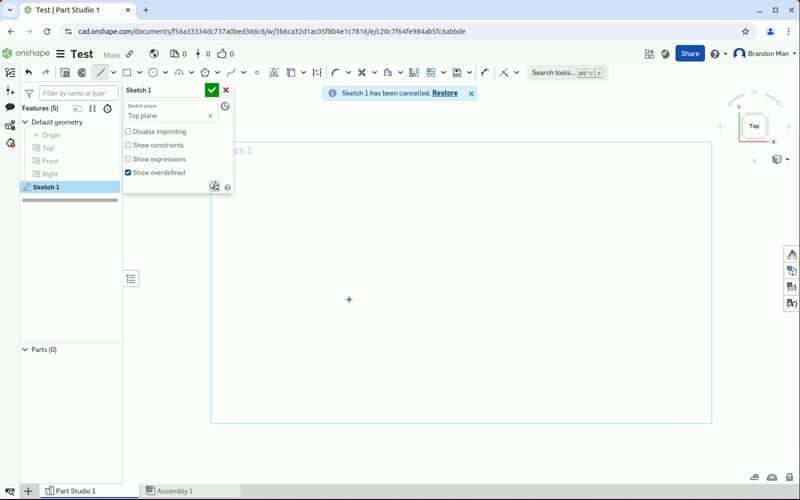
mouse_move(538, 299)
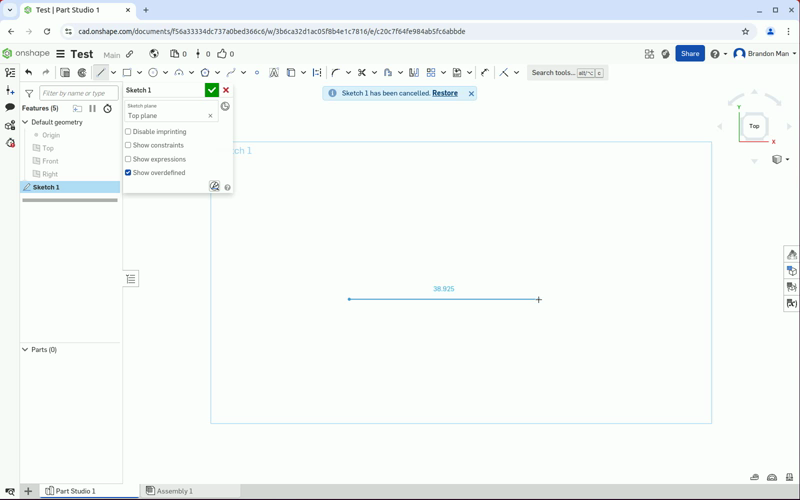
click(538, 299)
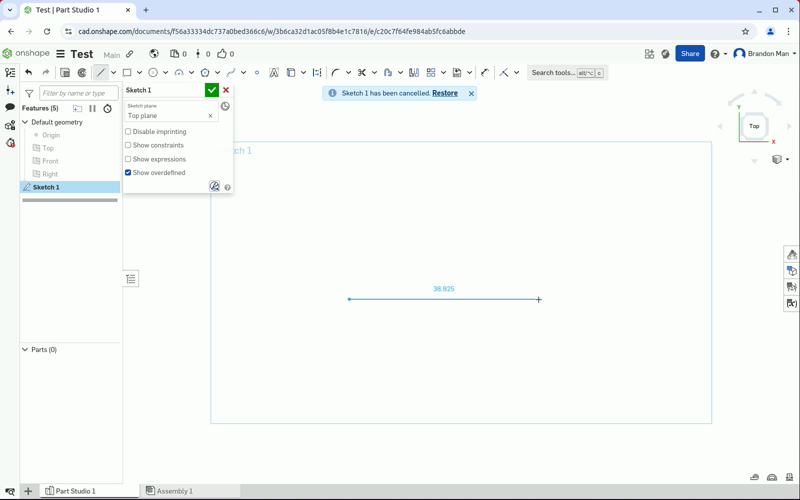
key_up(shift)
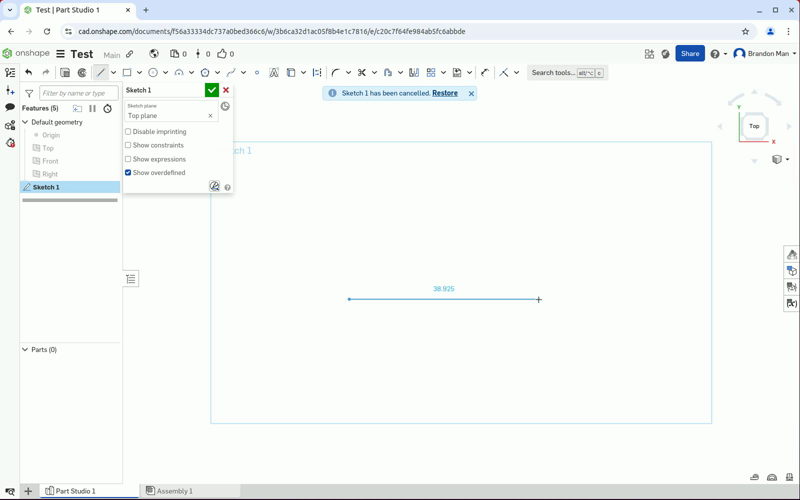
key_down(shift)
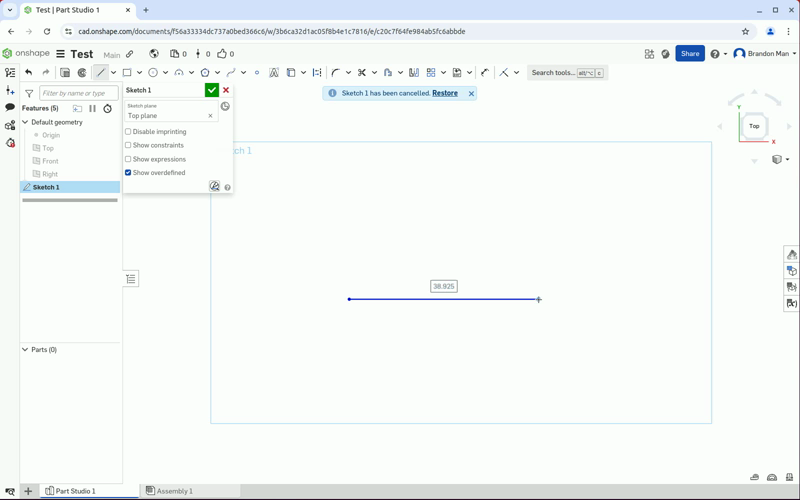
mouse_move(568, 299)
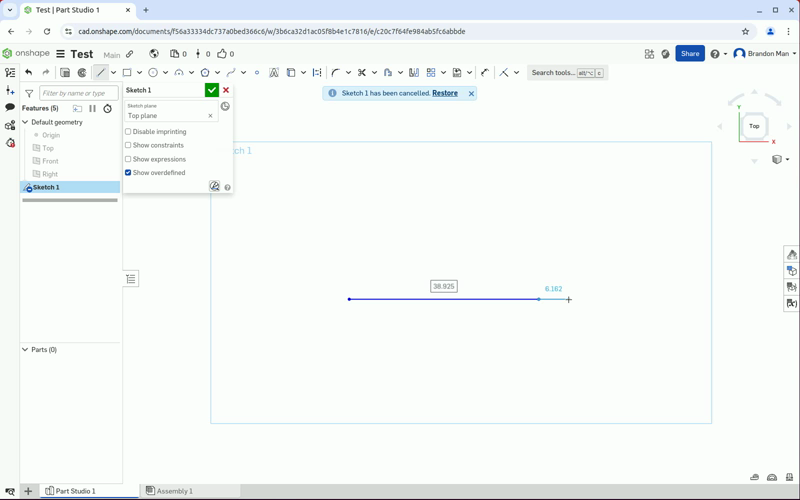
mouse_move(538, 265)
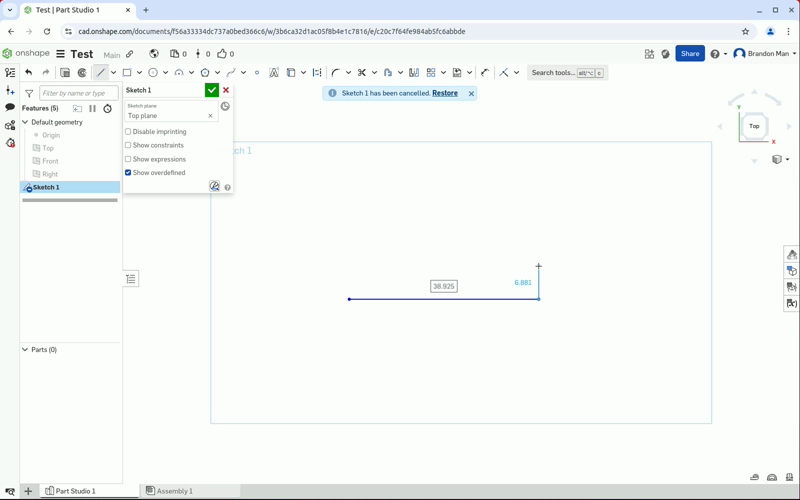
click(538, 265)
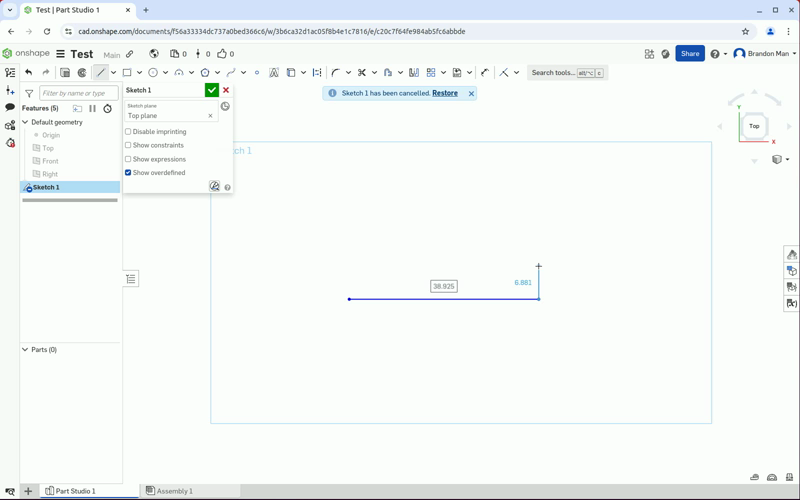
key_up(shift)
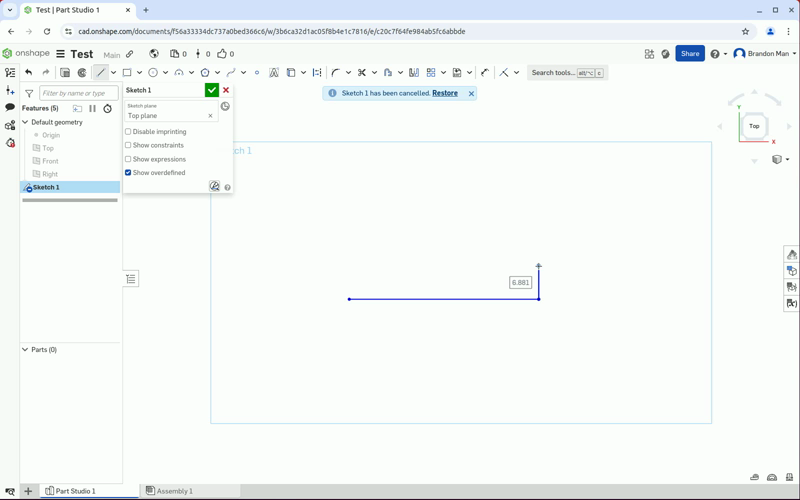
key_down(shift)
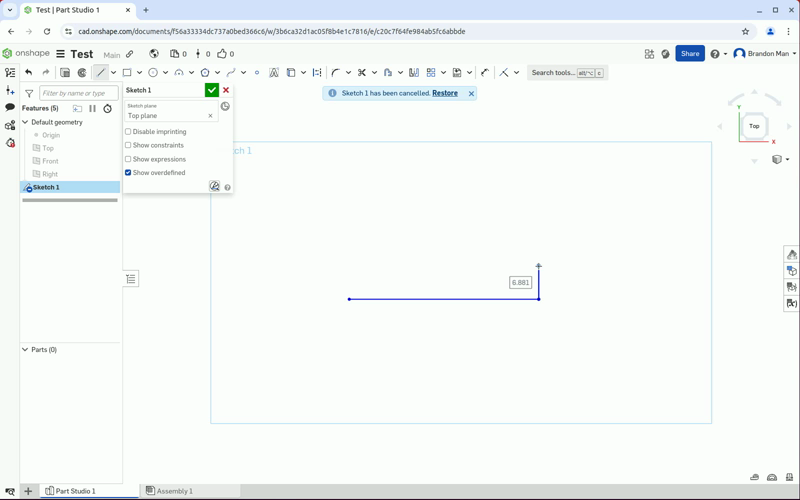
mouse_move(349, 265)
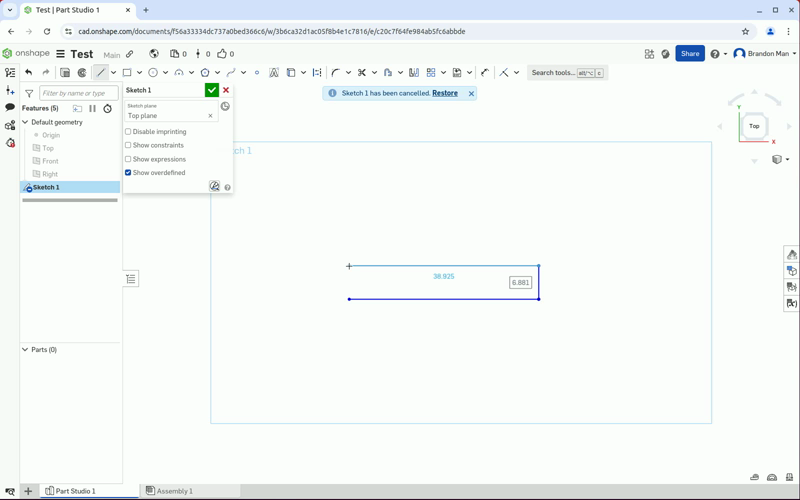
click(349, 265)
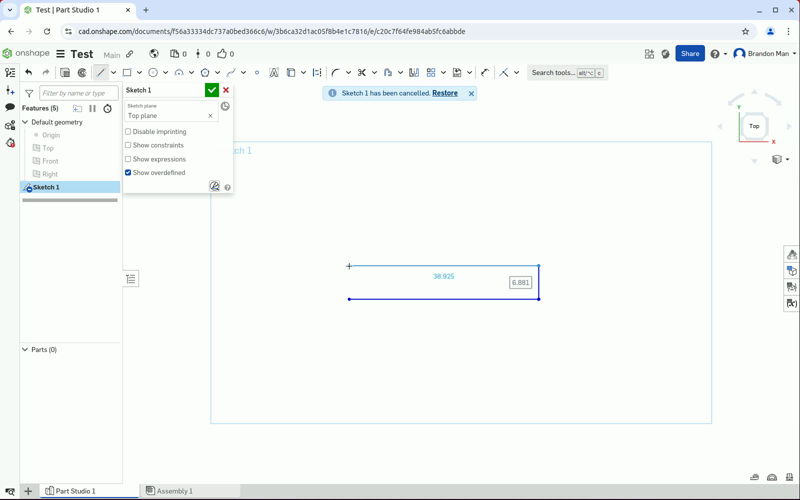
key_up(shift)
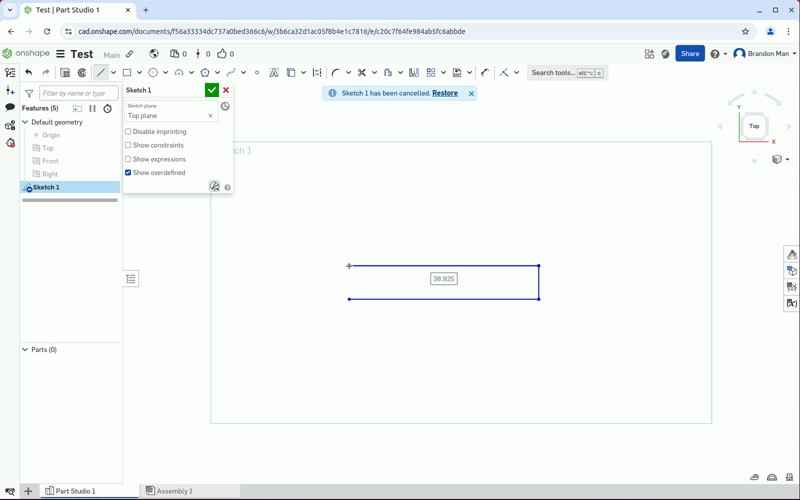
mouse_move(379, 265)
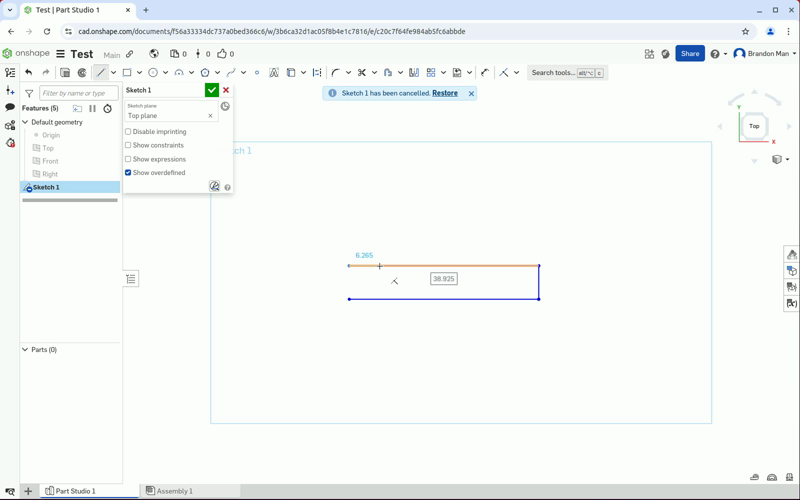
key_down(shift)
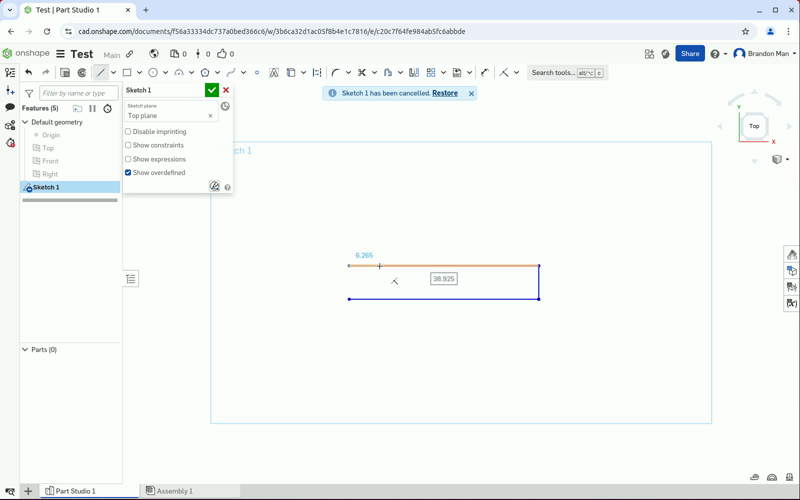
mouse_move(349, 299)
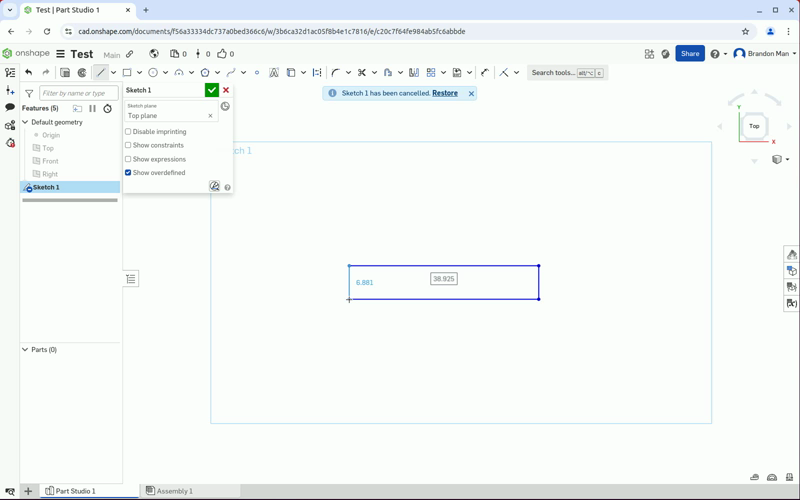
key_up(shift)
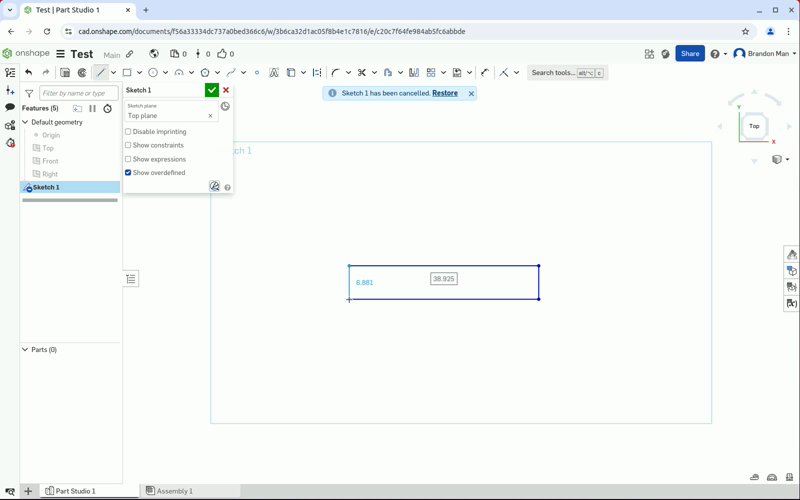
click(349, 299)
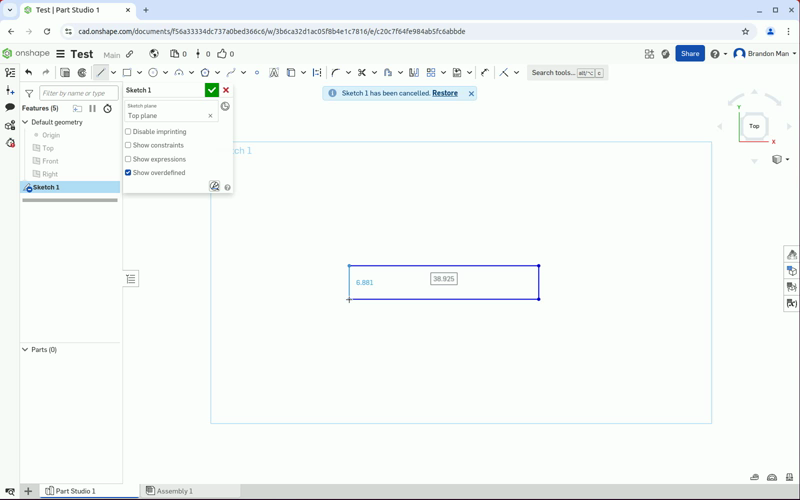
key(esc)
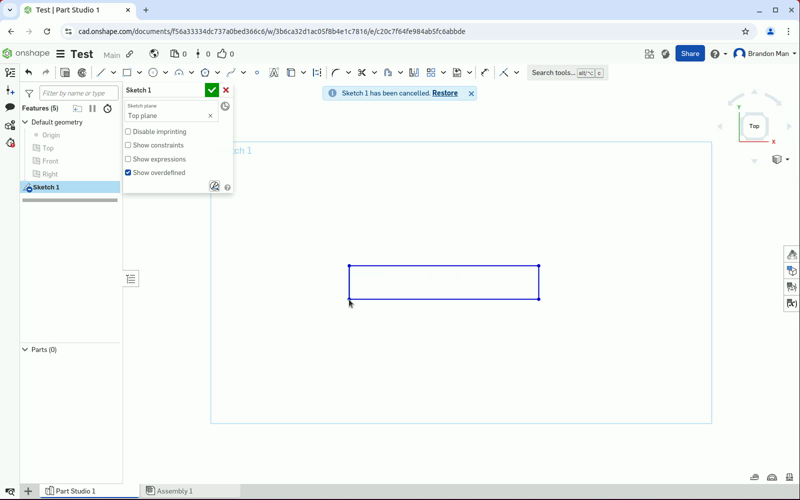
mouse_move(412, 287)
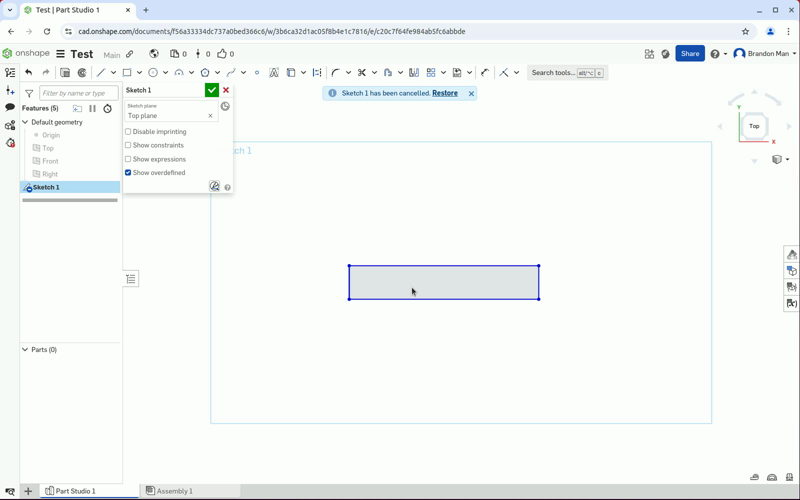
click(412, 287)
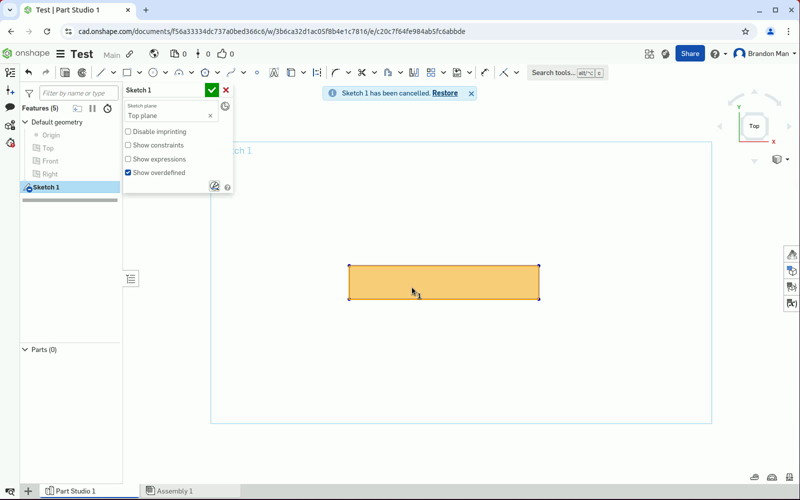
mouse_move(73, 352)
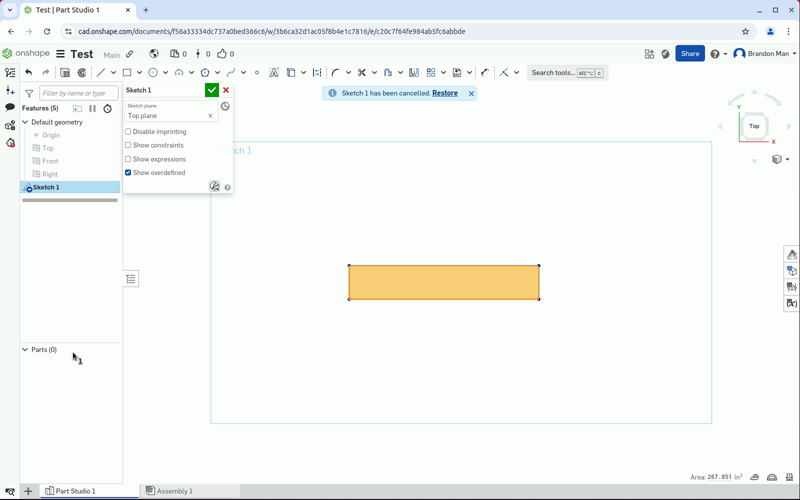
key(shift+y)
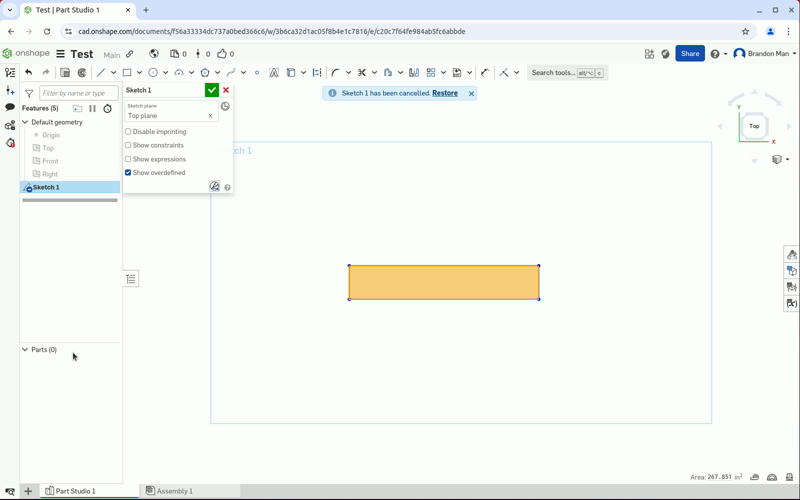
key(shift+e)
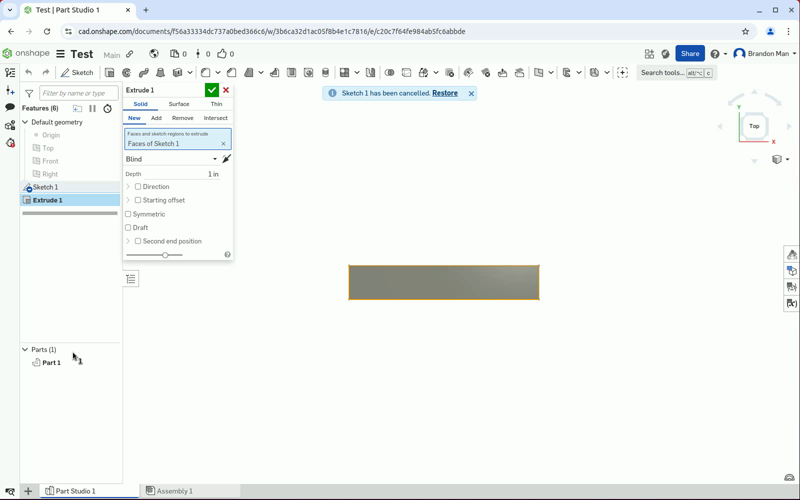
mouse_move(143, 106)
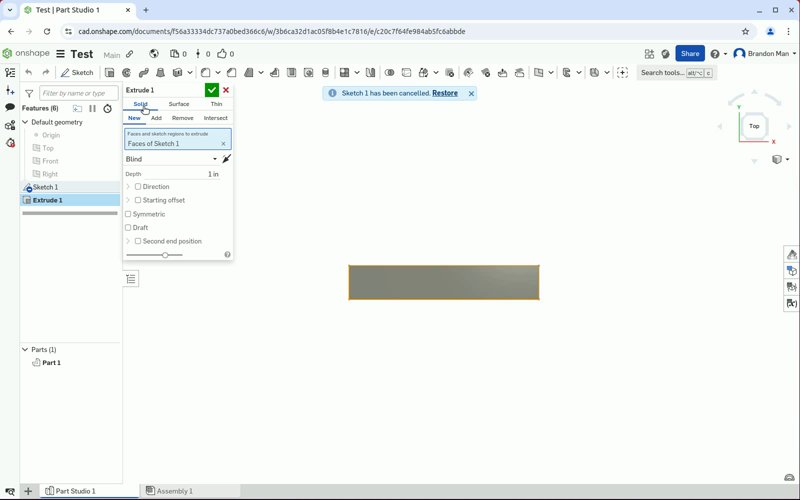
click(143, 106)
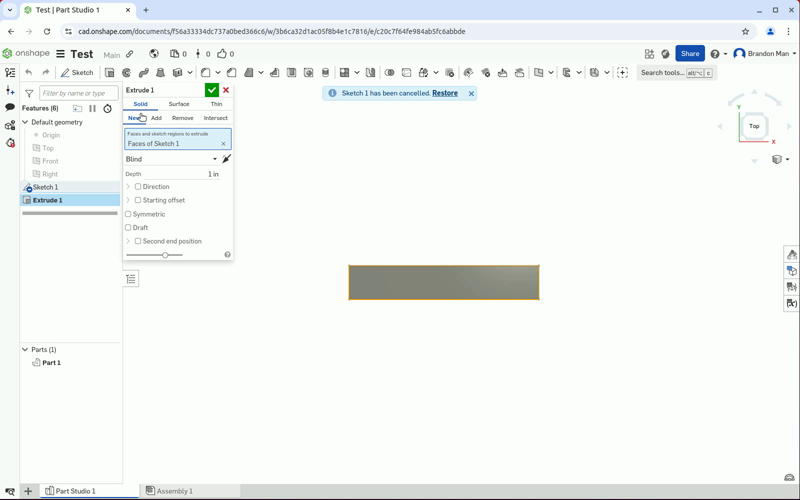
mouse_move(137, 120)
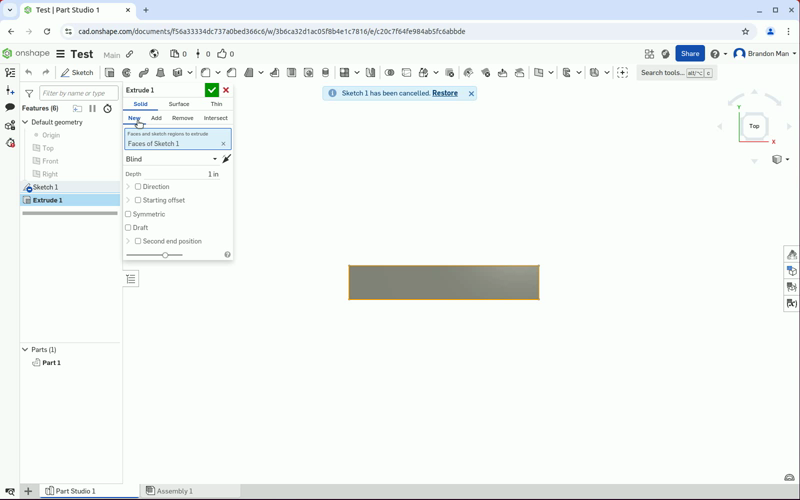
click(137, 120)
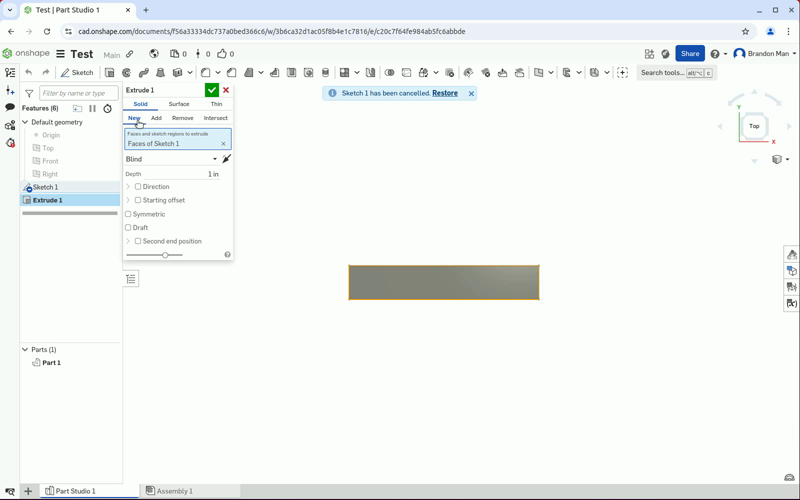
key(tab, 4)
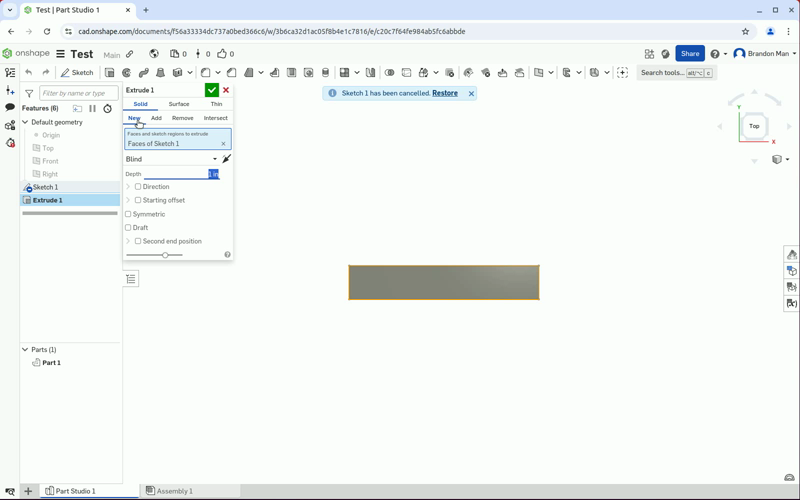
text(3.851)
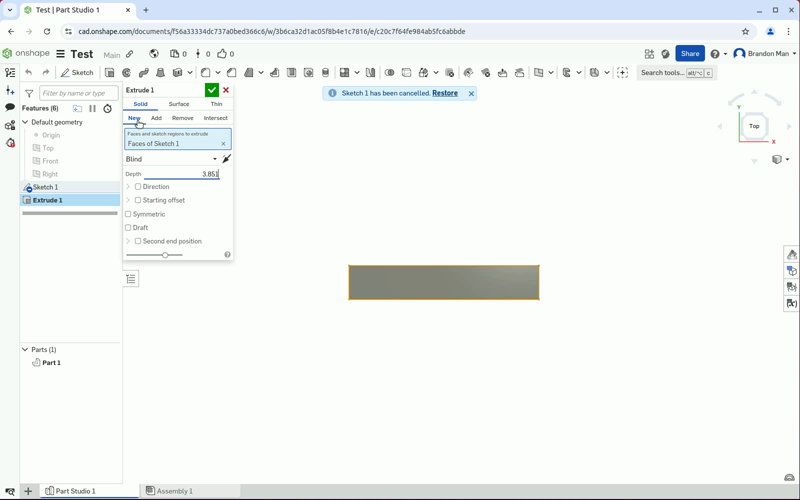
key(enter)
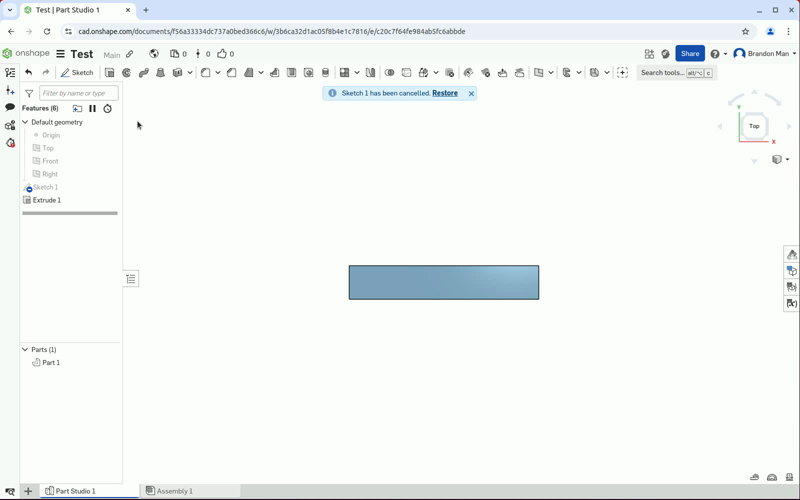
key(shift+h)
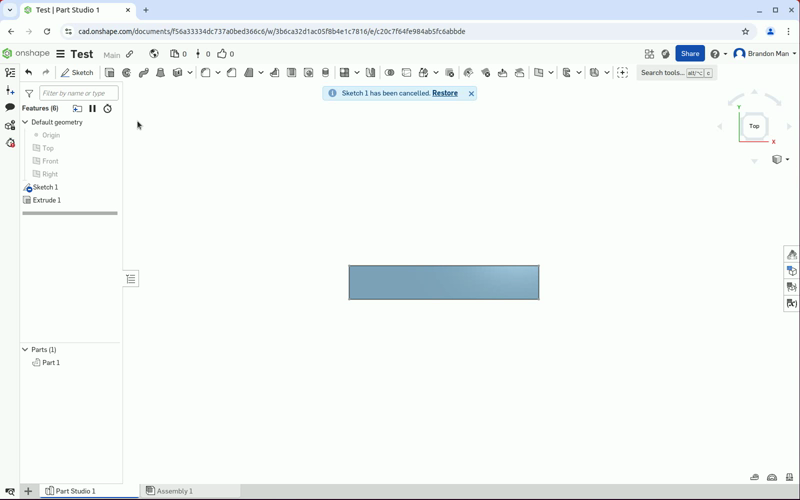
key(shift+h)
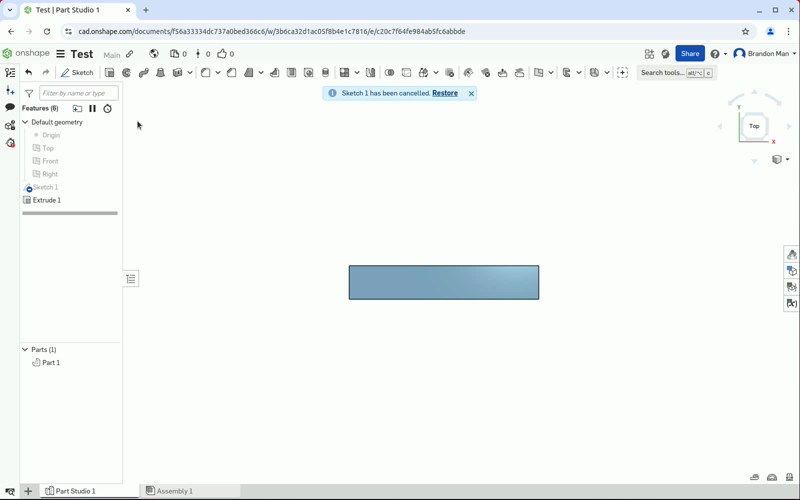
mouse_move(73, 189)
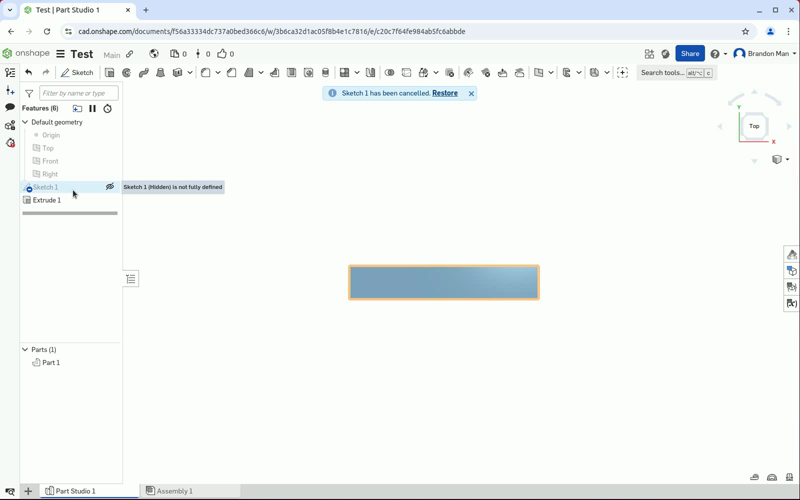
click(73, 189)
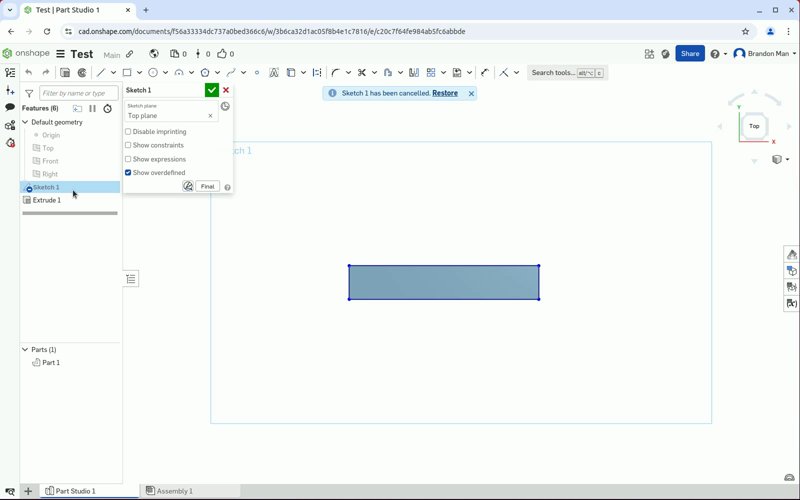
mouse_move(229, 92)
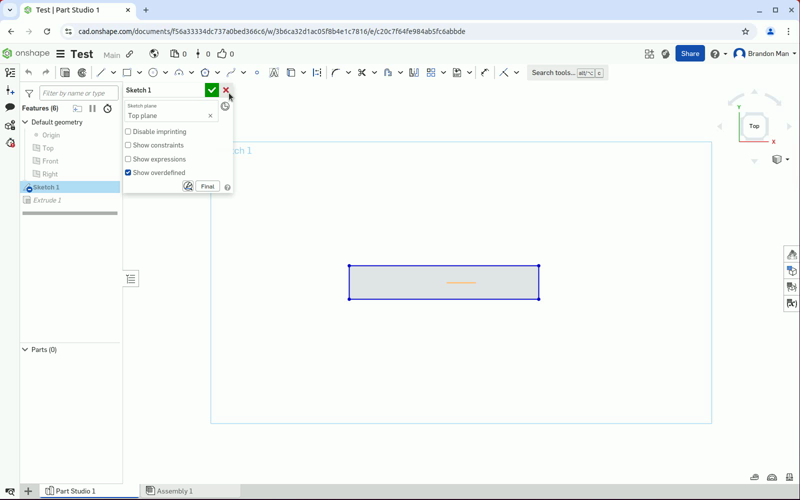
click(229, 92)
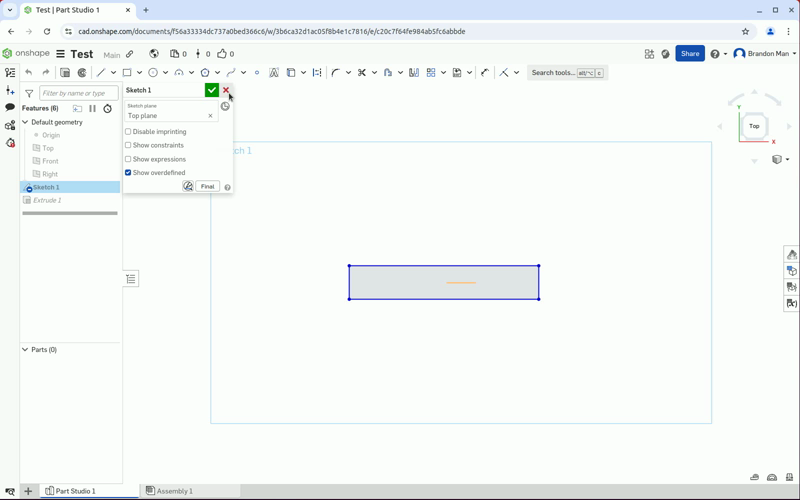
key(shift+s)
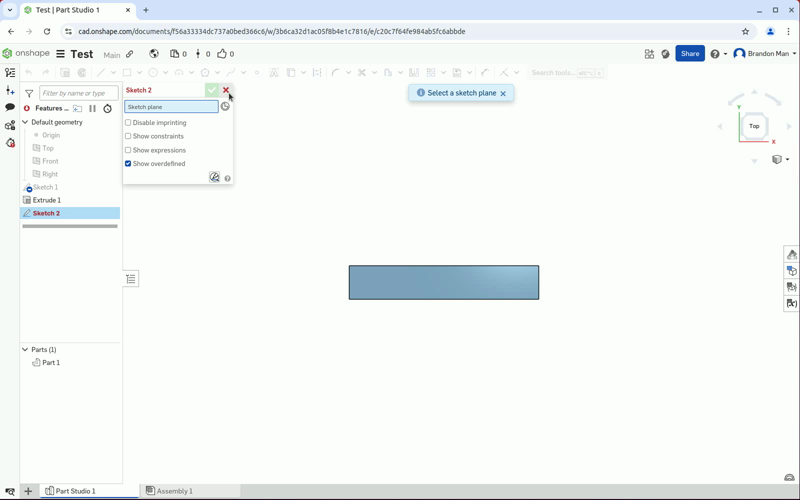
mouse_move(73, 150)
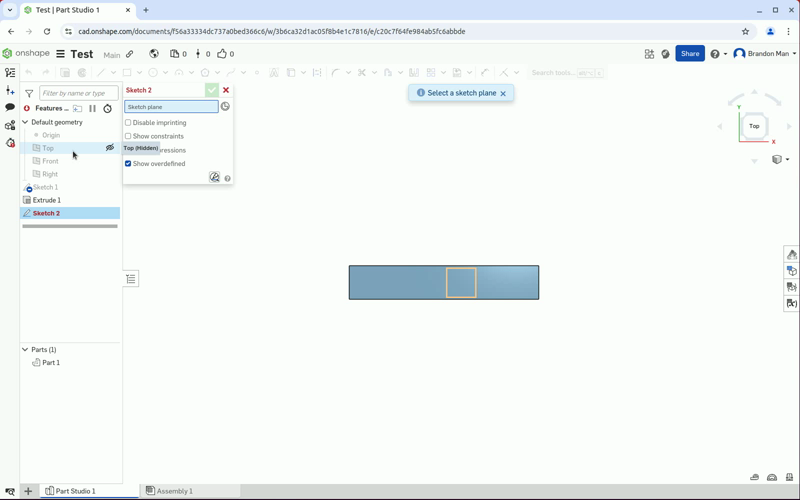
click(73, 150)
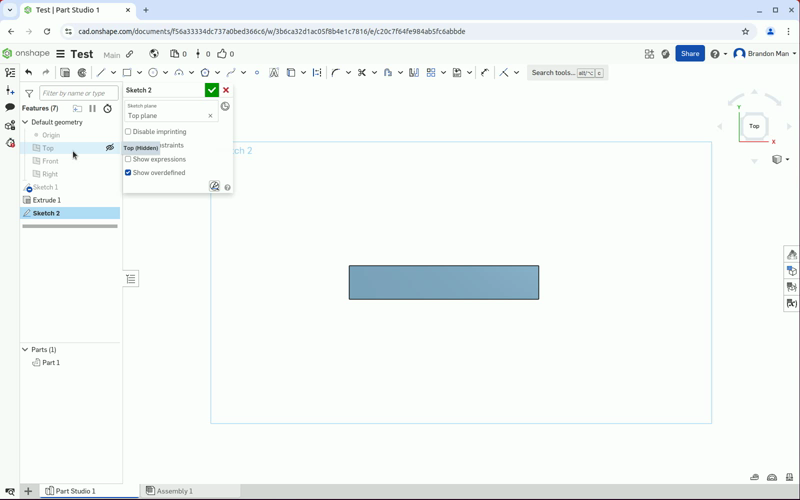
mouse_move(73, 352)
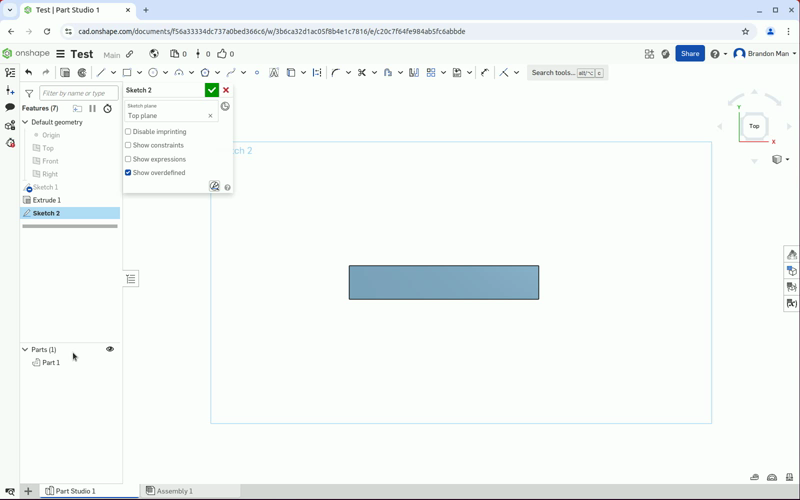
key(y)
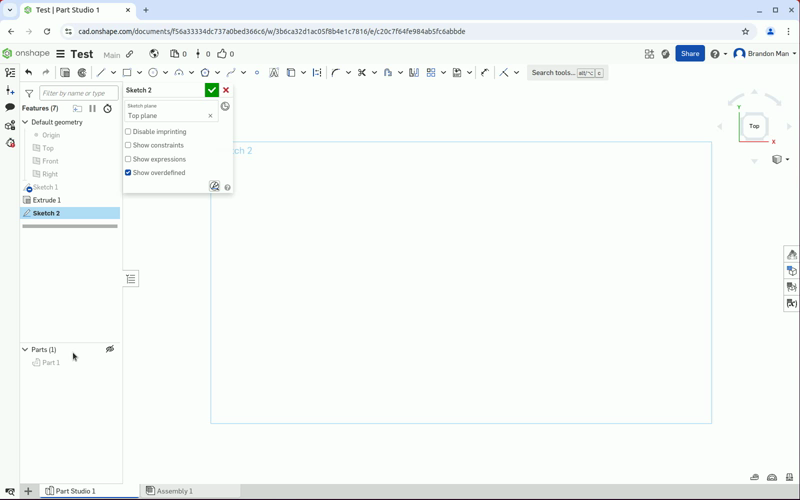
key(l)
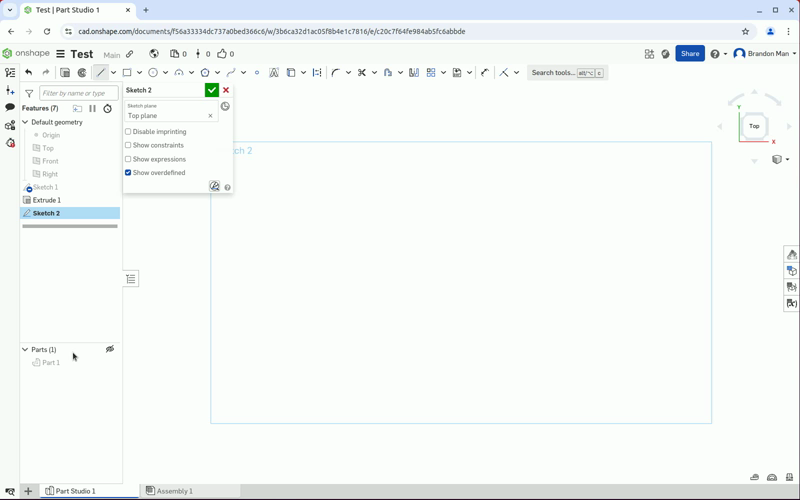
key_down(shift)
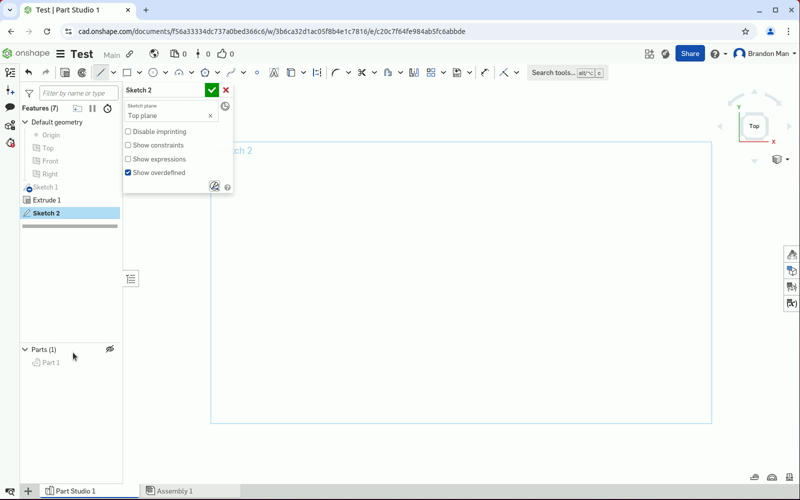
mouse_move(539, 395)
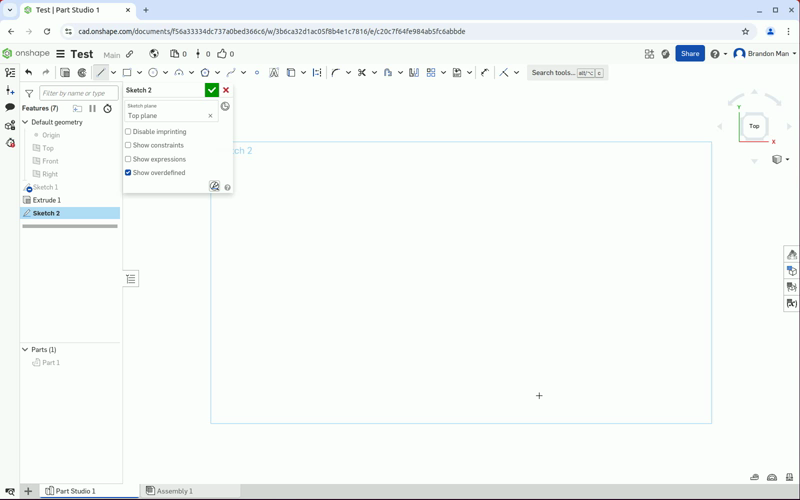
click(539, 395)
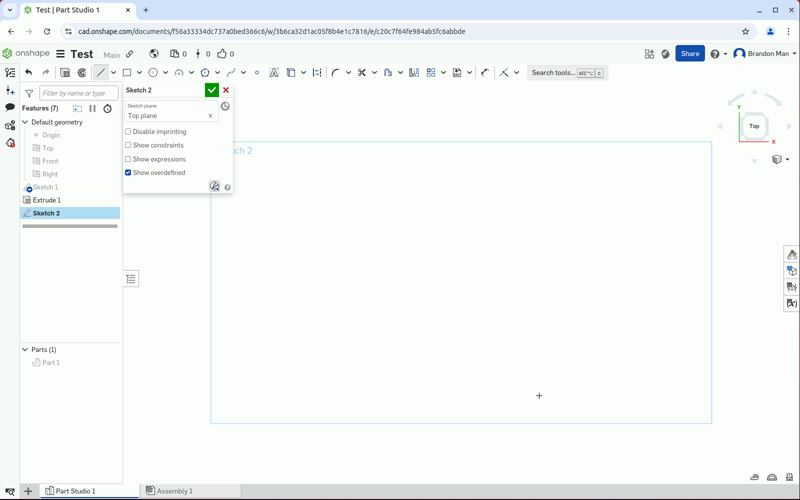
key_up(shift)
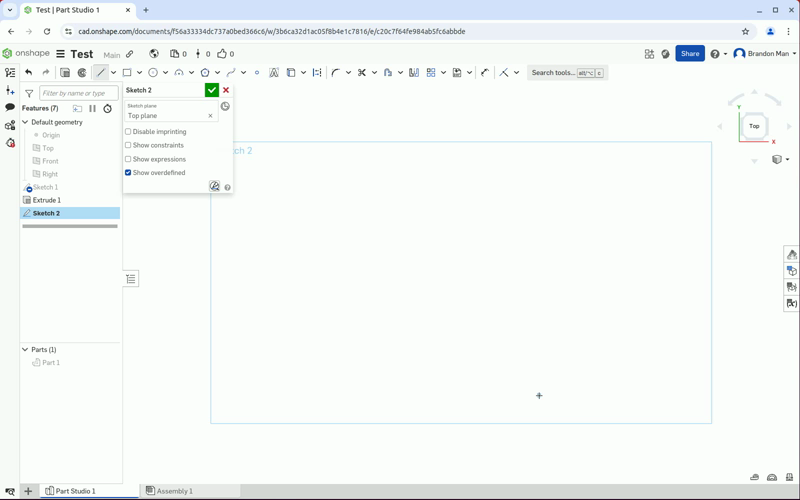
key_down(shift)
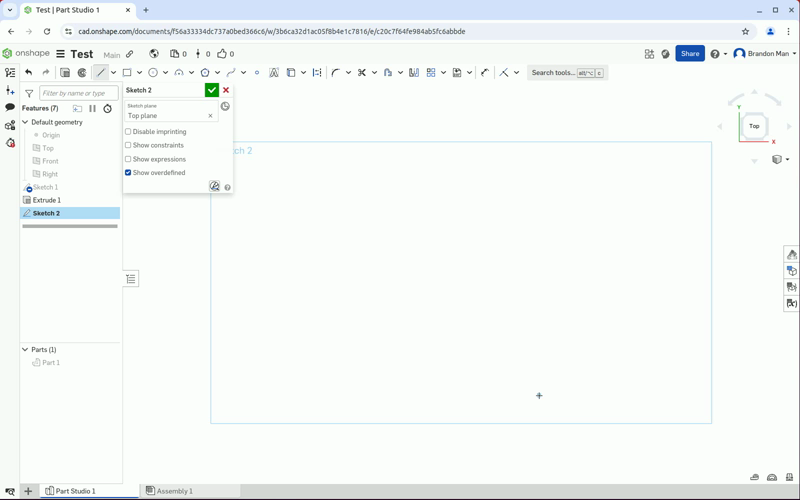
mouse_move(569, 395)
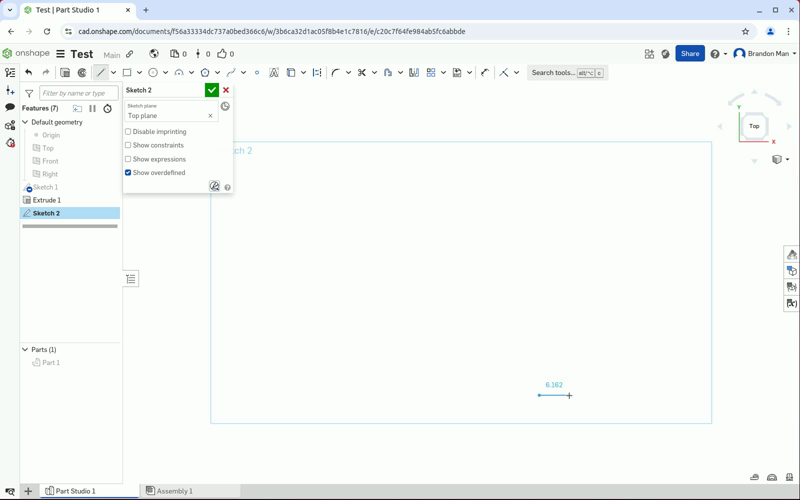
mouse_move(572, 395)
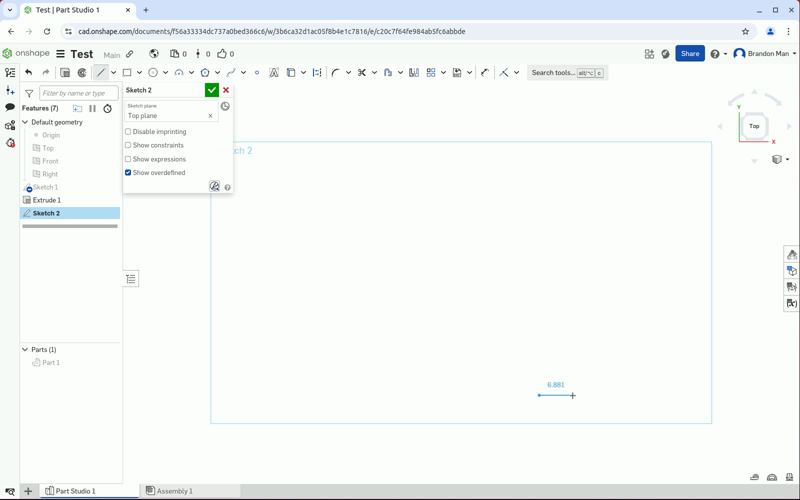
click(572, 395)
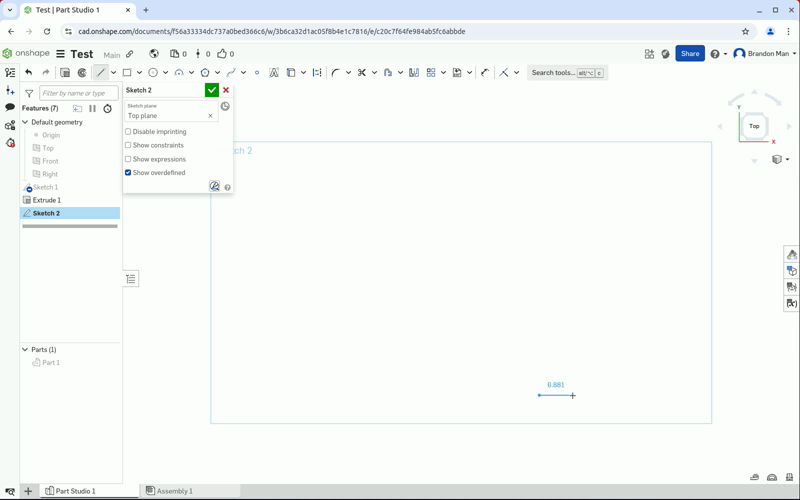
key_up(shift)
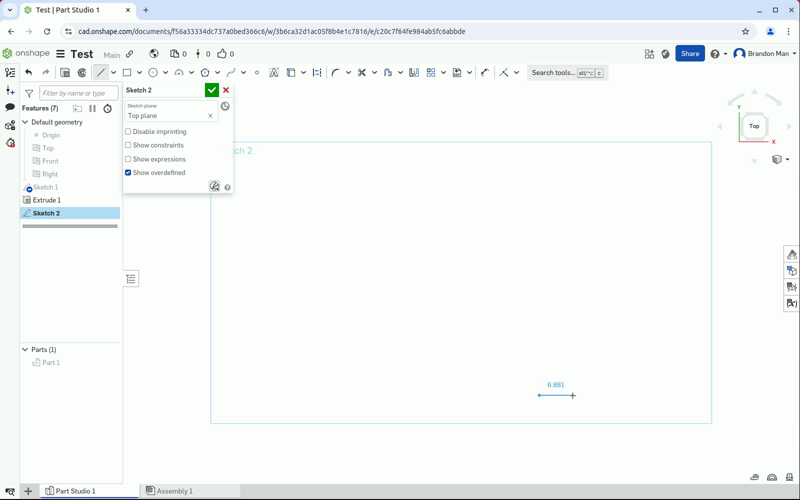
key_down(shift)
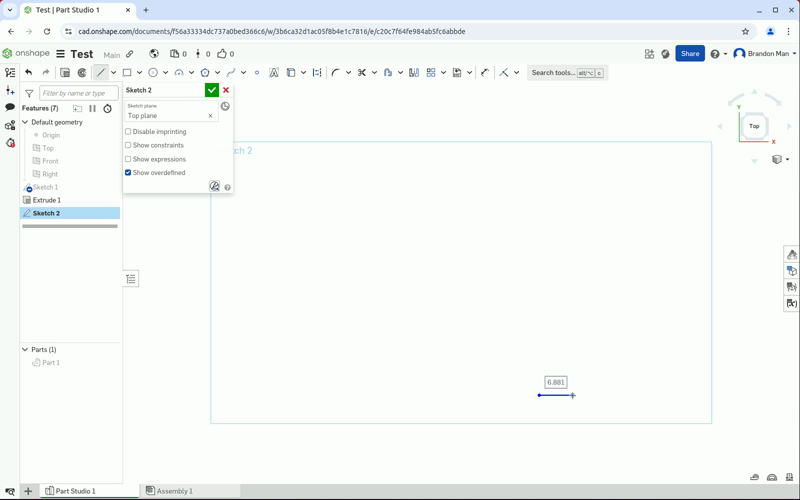
mouse_move(572, 299)
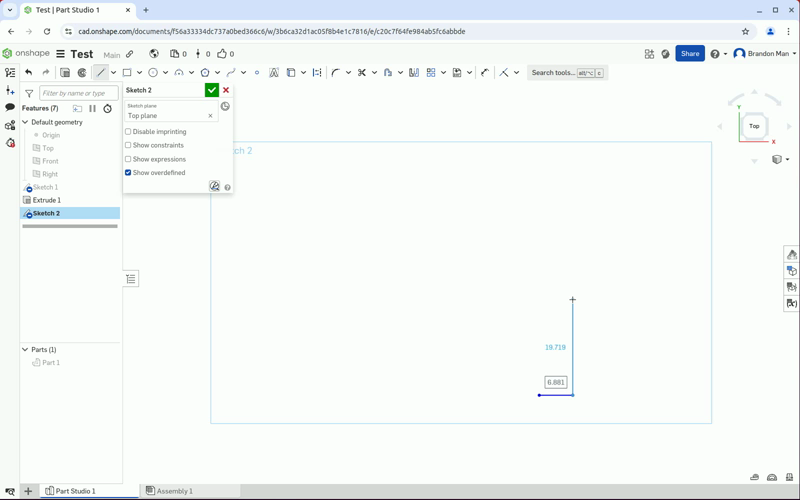
click(572, 299)
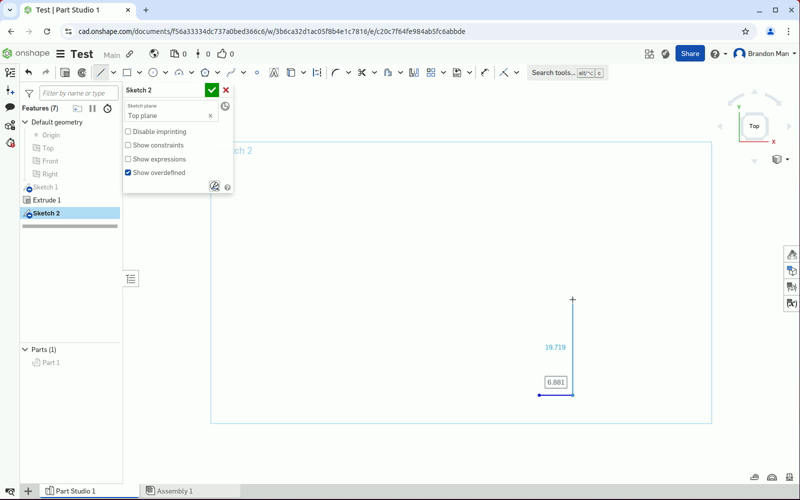
key_up(shift)
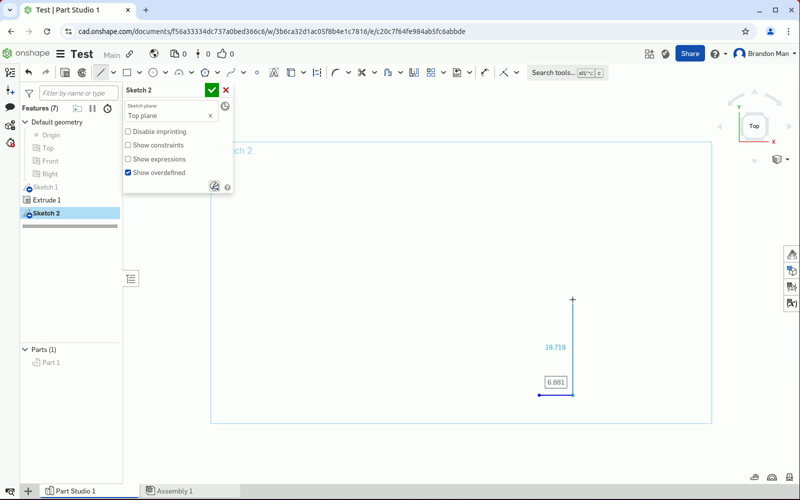
key_down(shift)
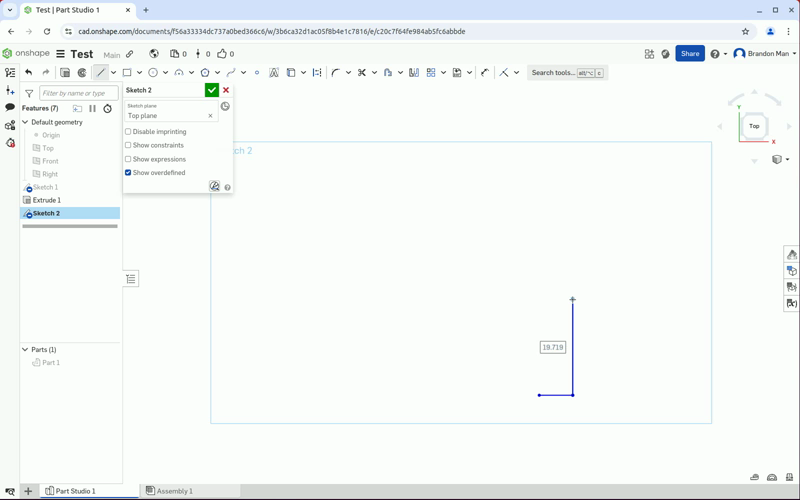
mouse_move(589, 299)
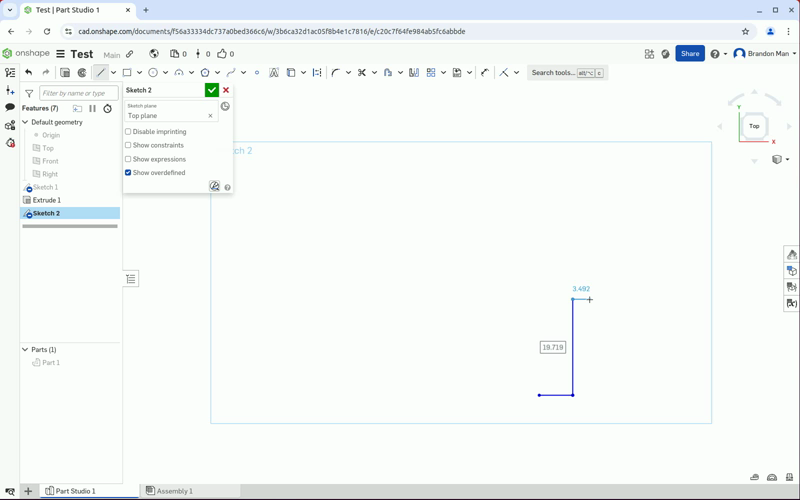
mouse_move(539, 299)
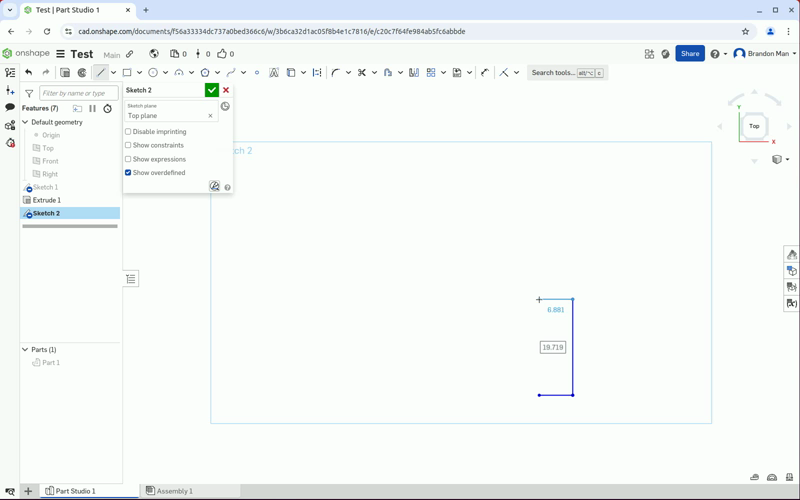
click(539, 299)
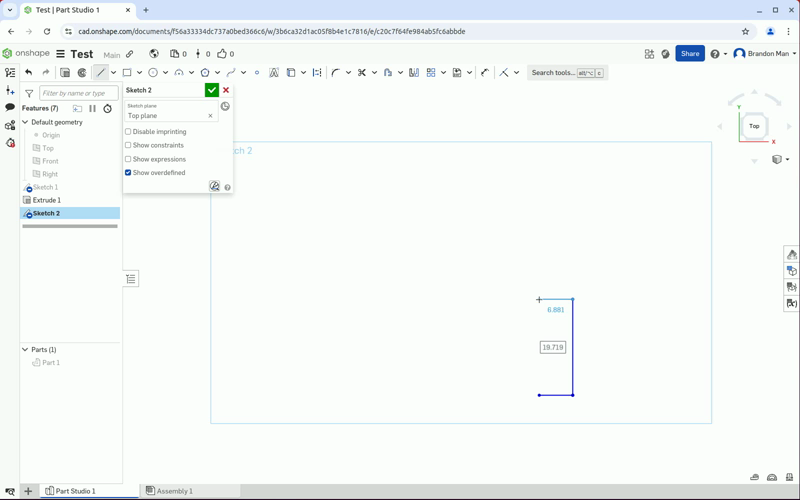
key_up(shift)
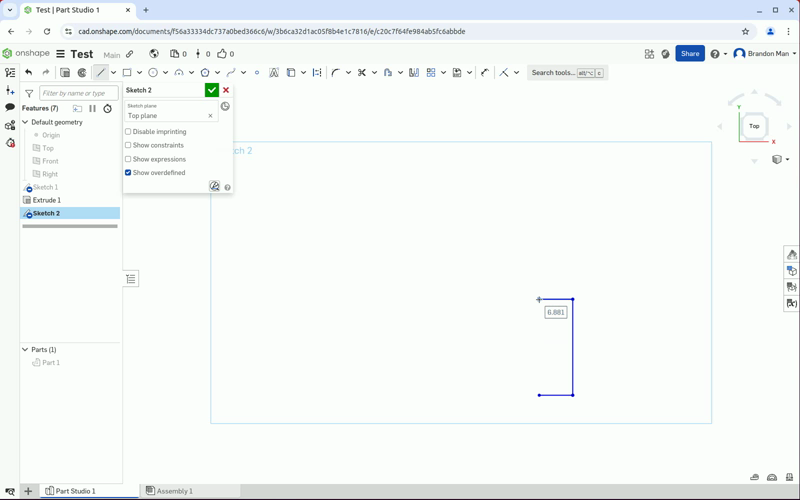
key_down(shift)
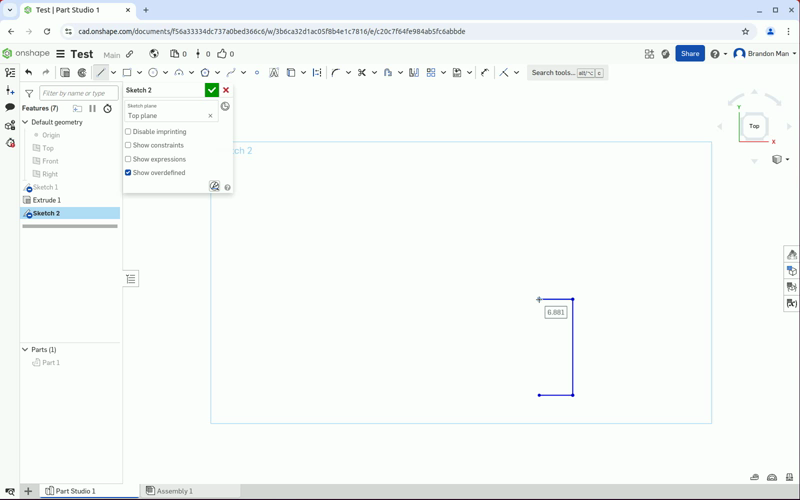
mouse_move(539, 395)
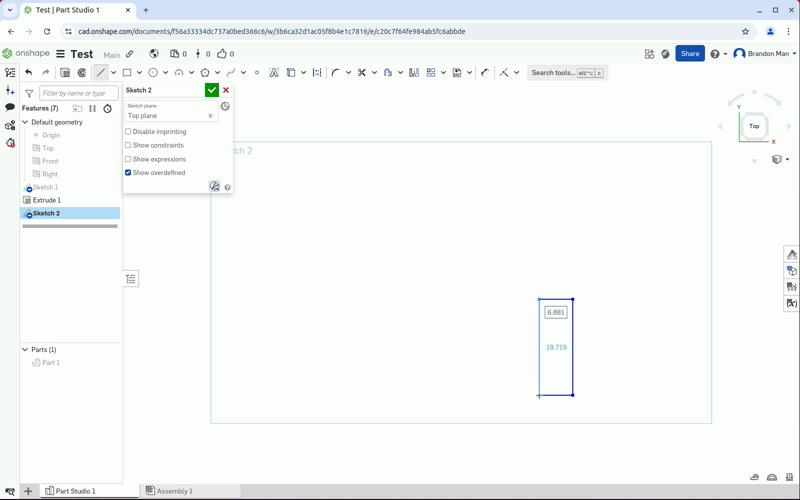
key_up(shift)
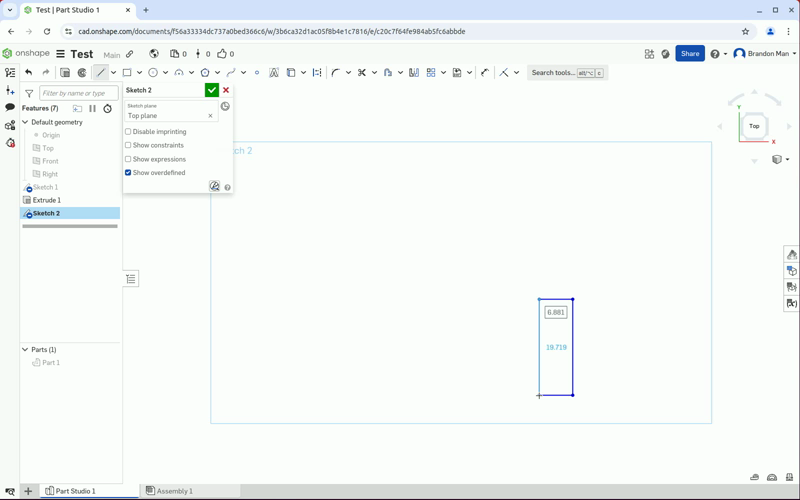
click(539, 395)
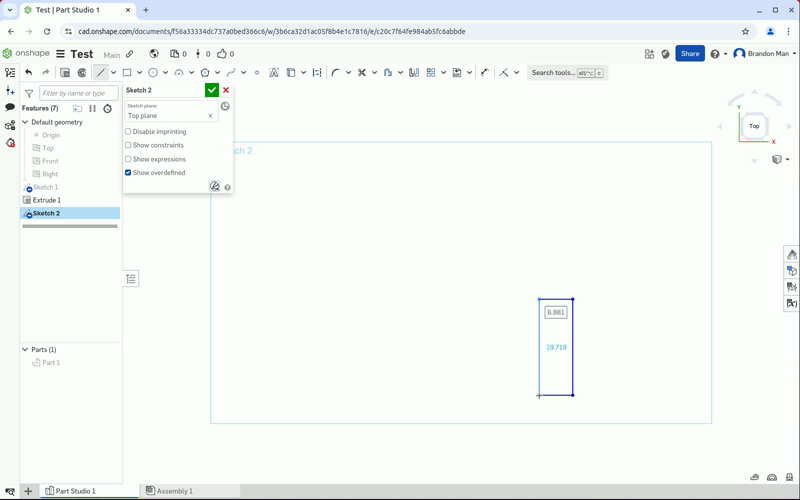
key(esc)
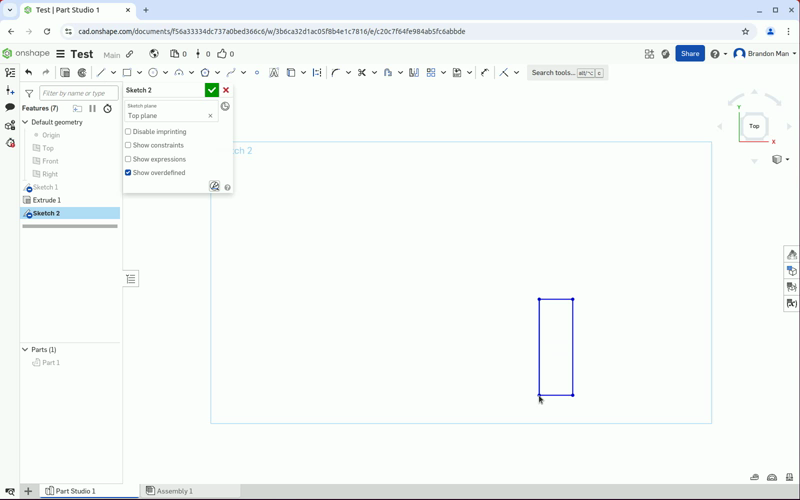
mouse_move(566, 386)
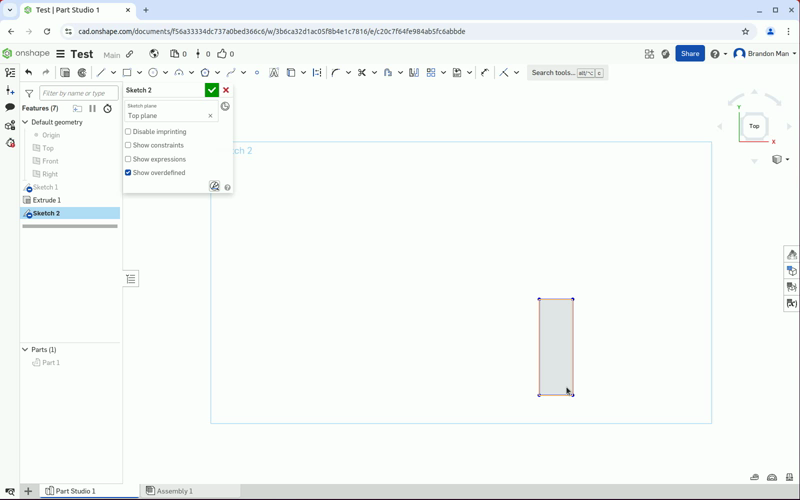
click(566, 386)
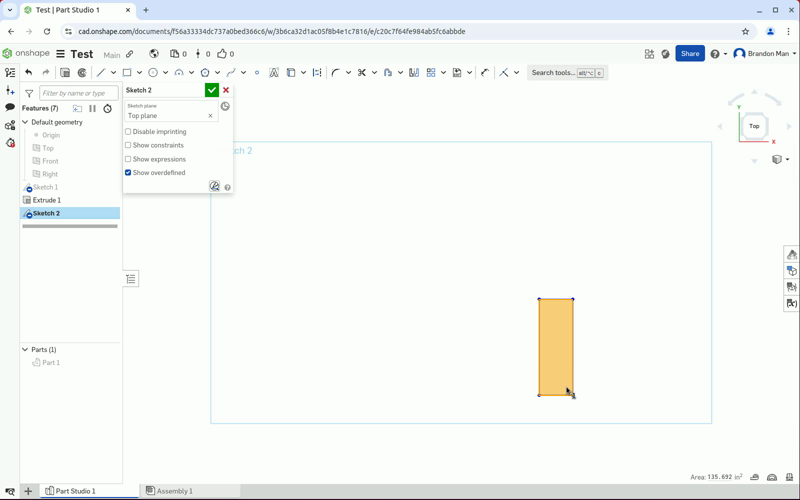
mouse_move(73, 352)
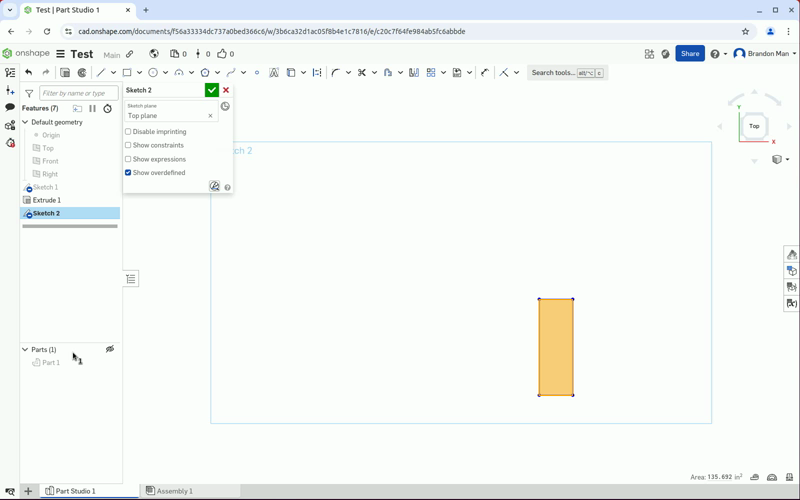
key(shift+y)
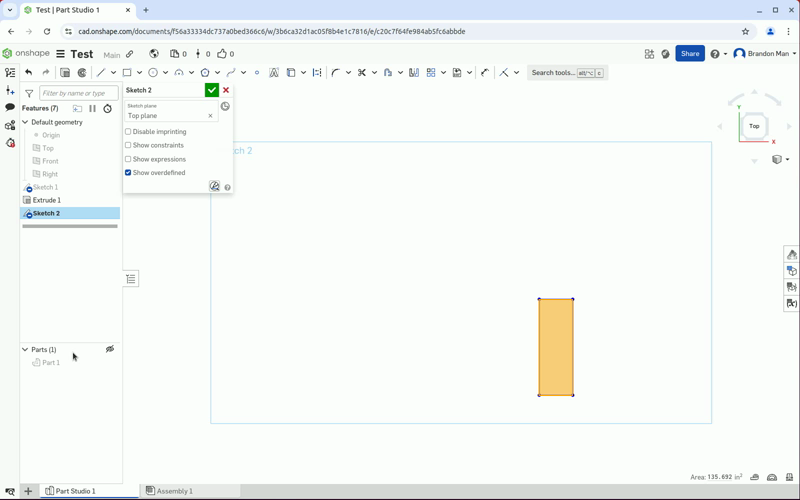
key(shift+e)
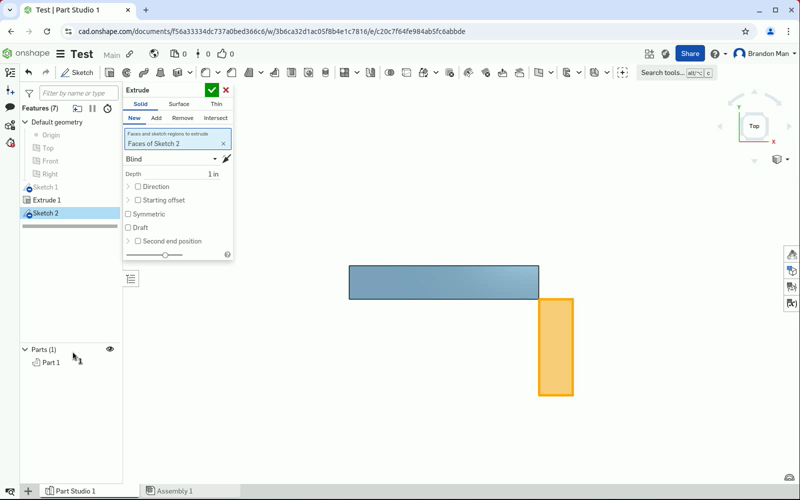
mouse_move(143, 106)
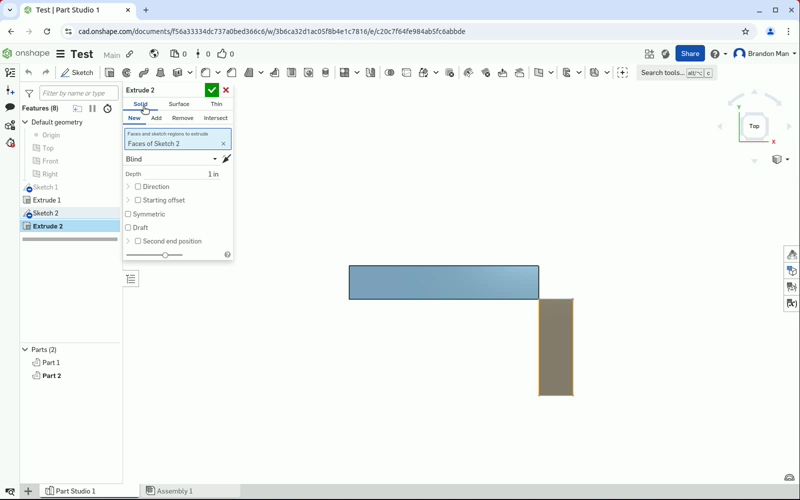
click(143, 106)
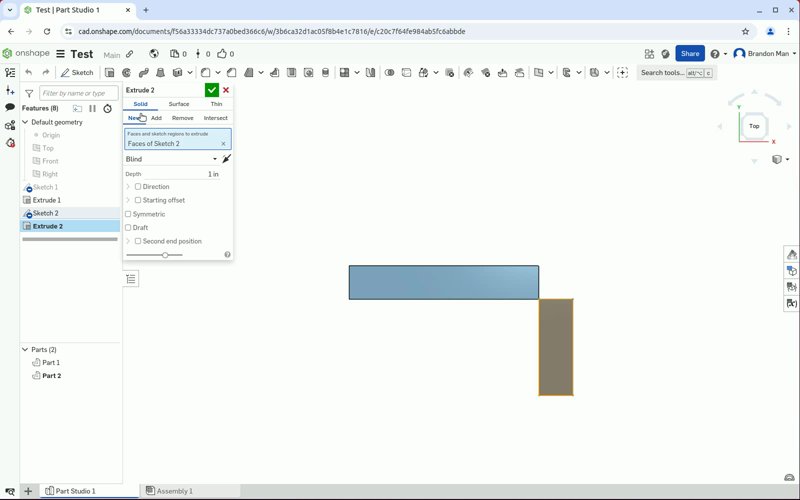
mouse_move(137, 120)
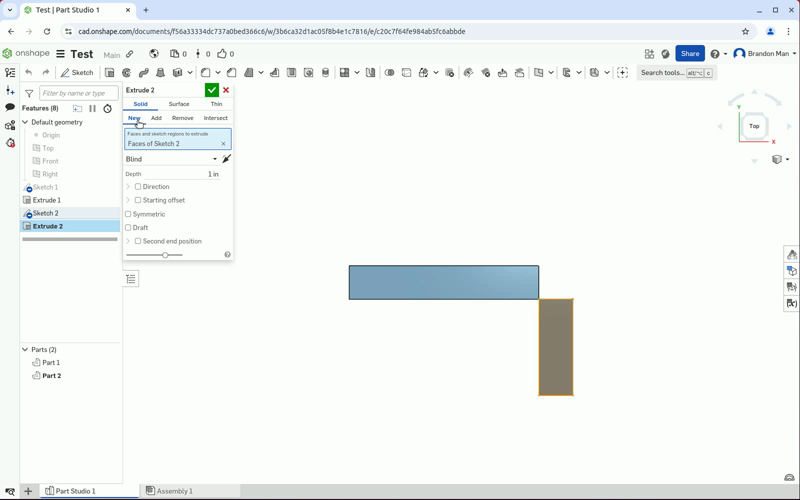
click(137, 120)
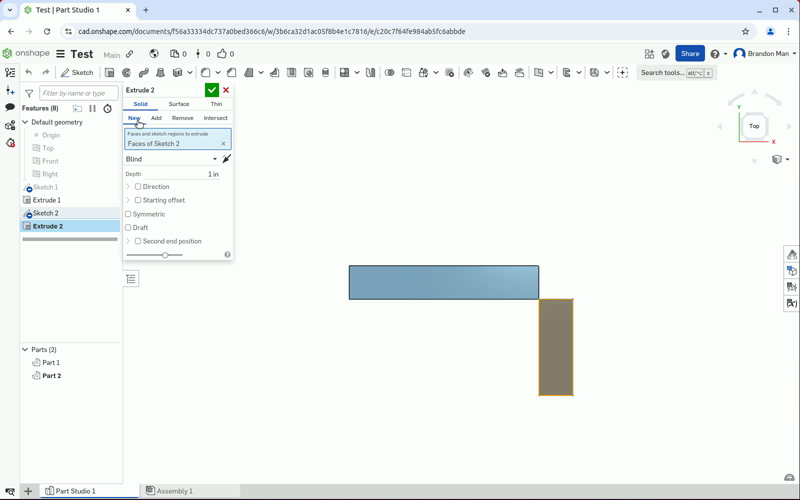
key(tab, 4)
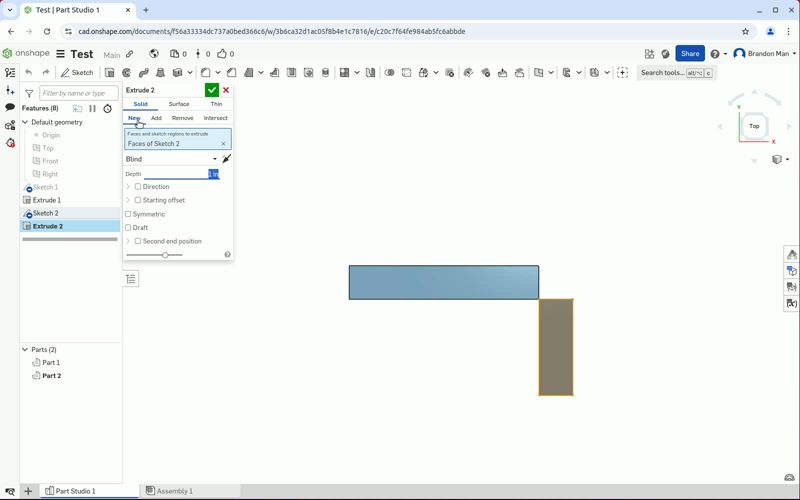
text(3.851)
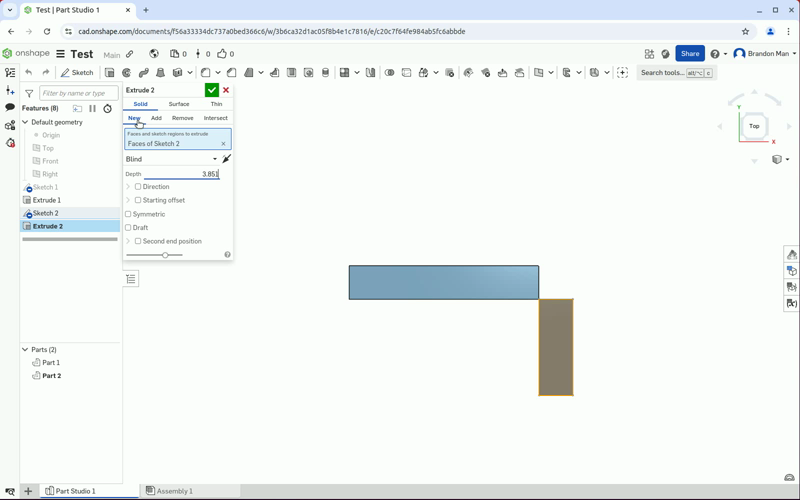
key(enter)
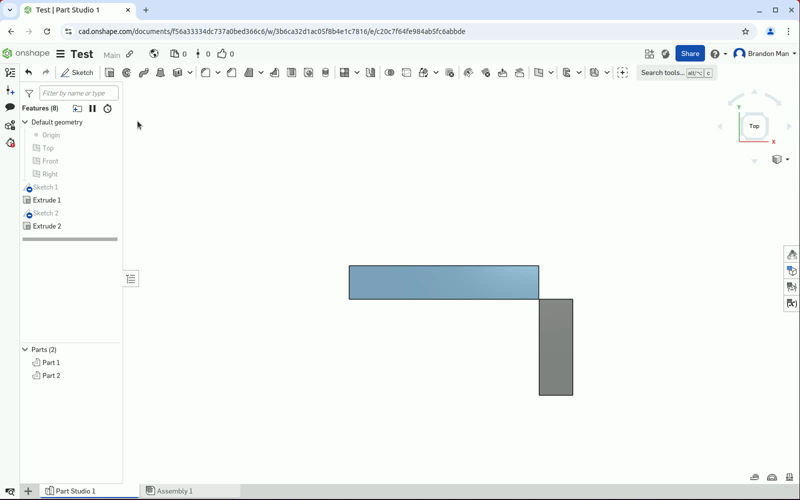
key(shift+h)
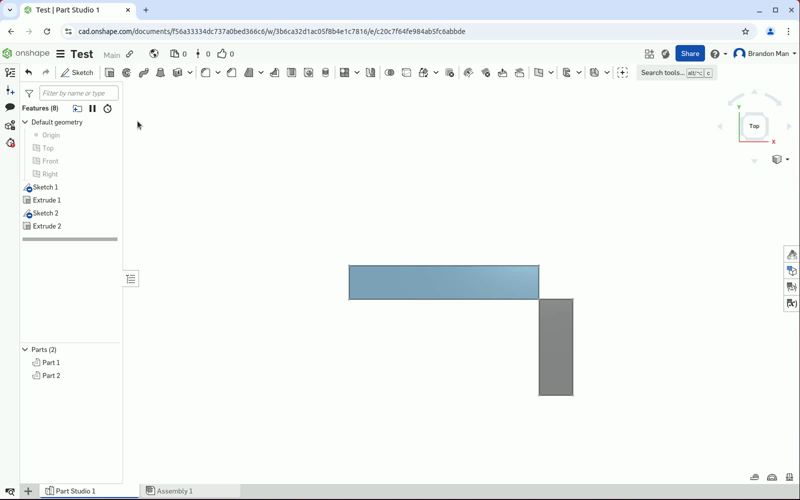
key(shift+h)
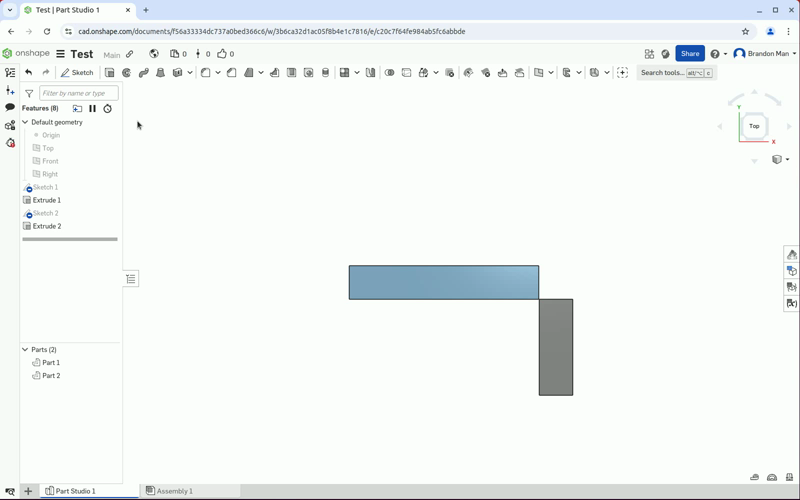
mouse_move(73, 189)
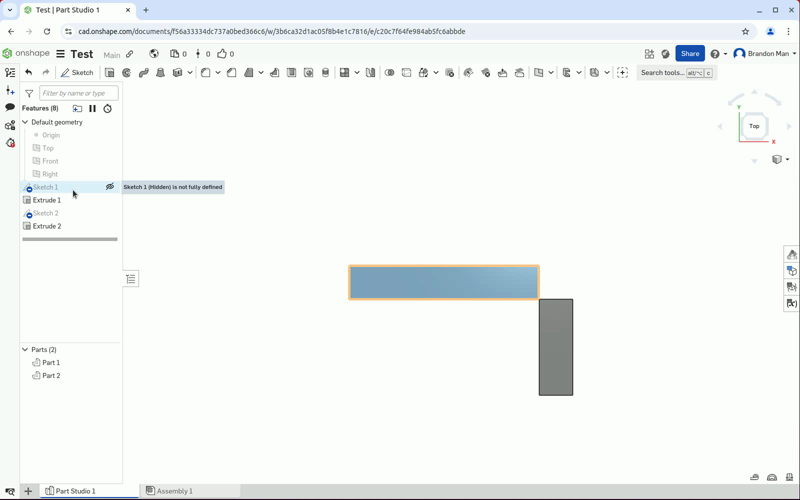
click(73, 189)
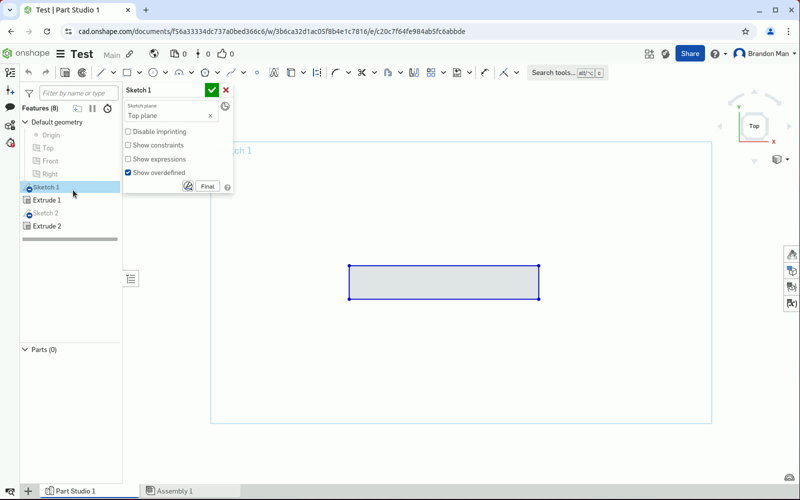
mouse_move(229, 92)
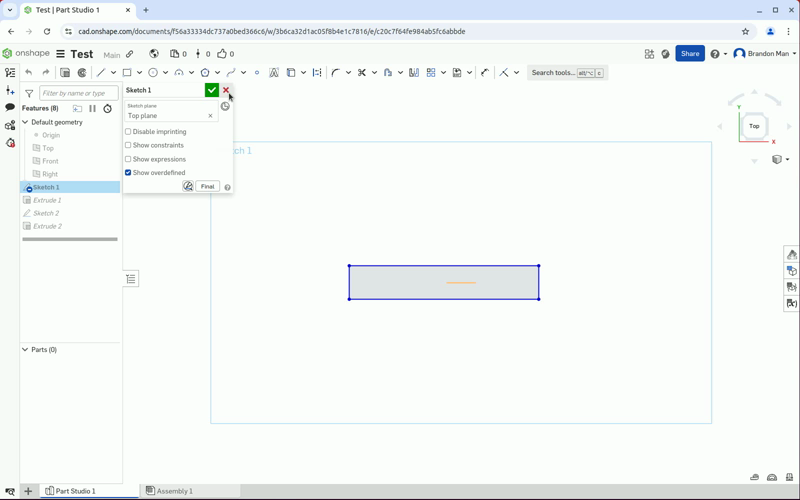
click(229, 92)
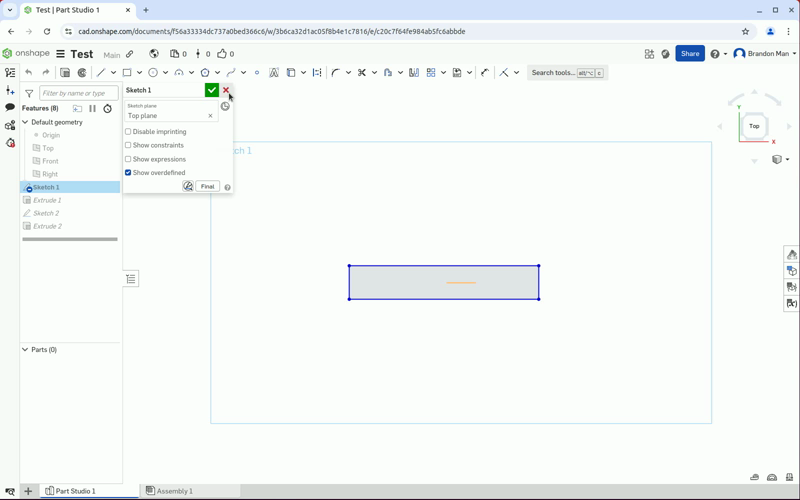
key(shift+s)
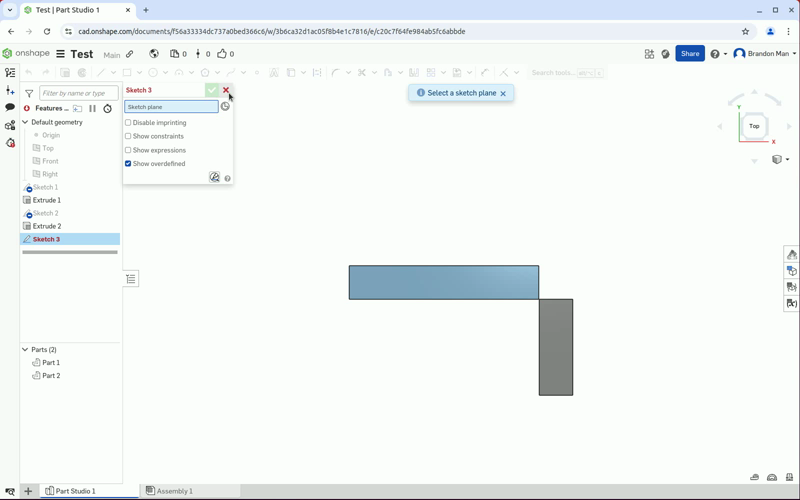
mouse_move(73, 150)
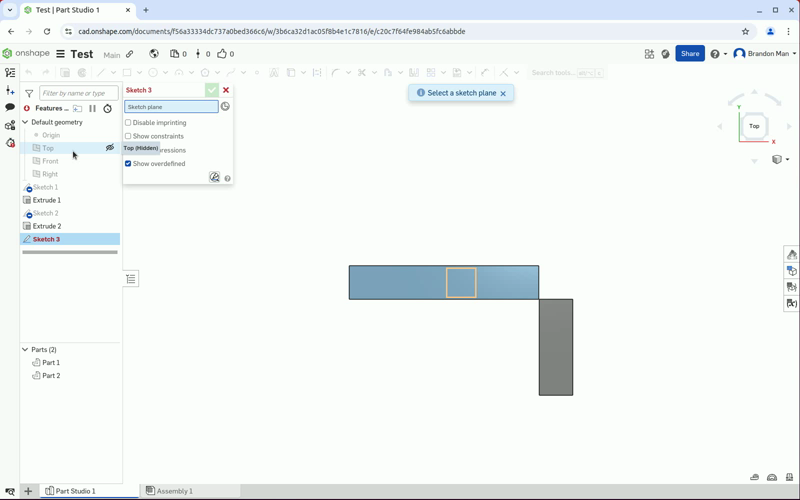
click(73, 150)
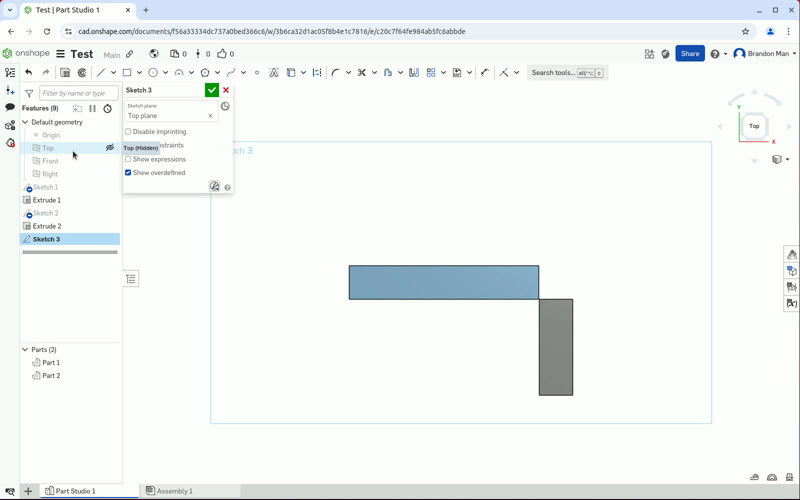
mouse_move(73, 352)
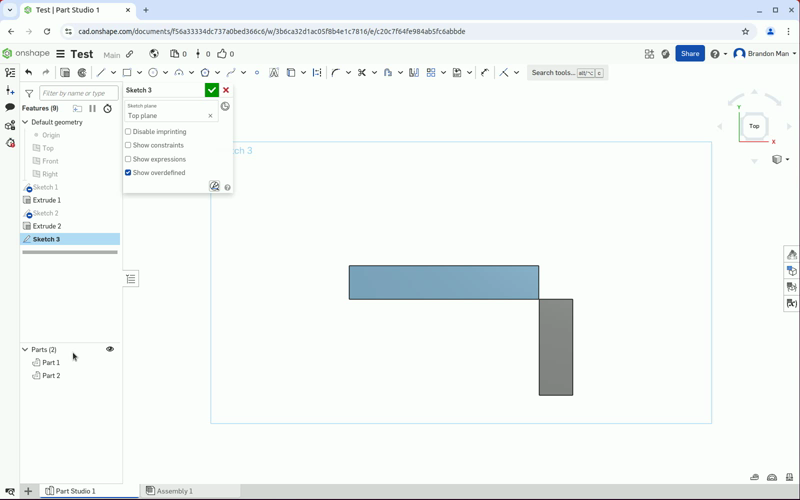
key(y)
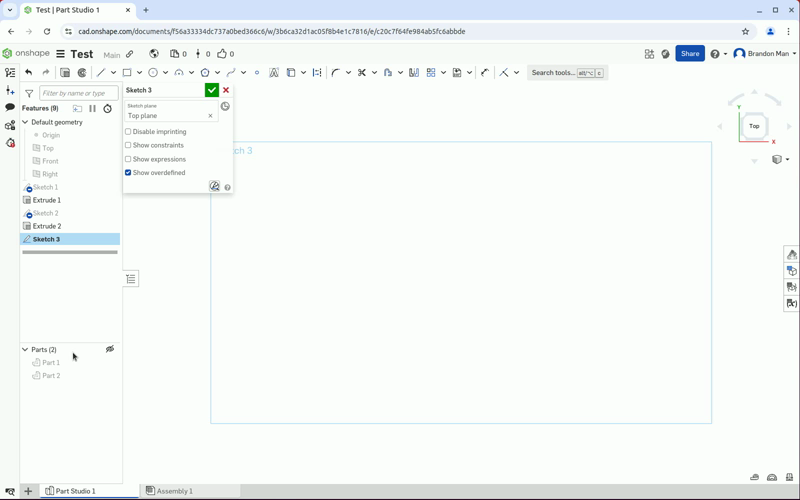
key(l)
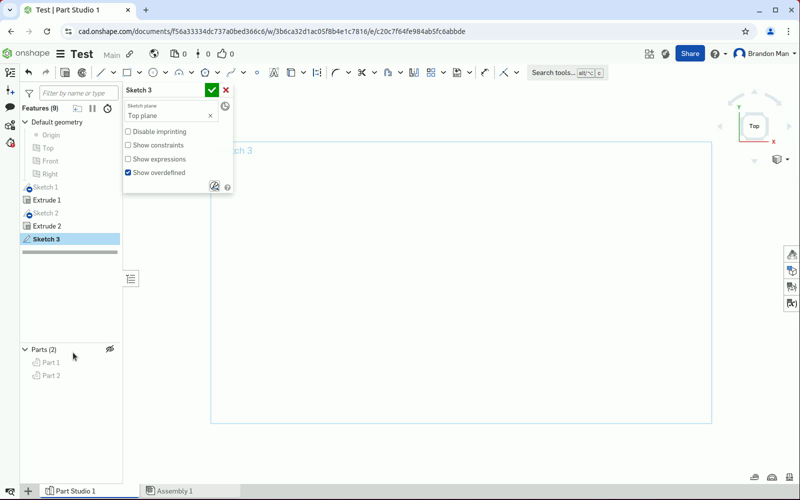
key_down(shift)
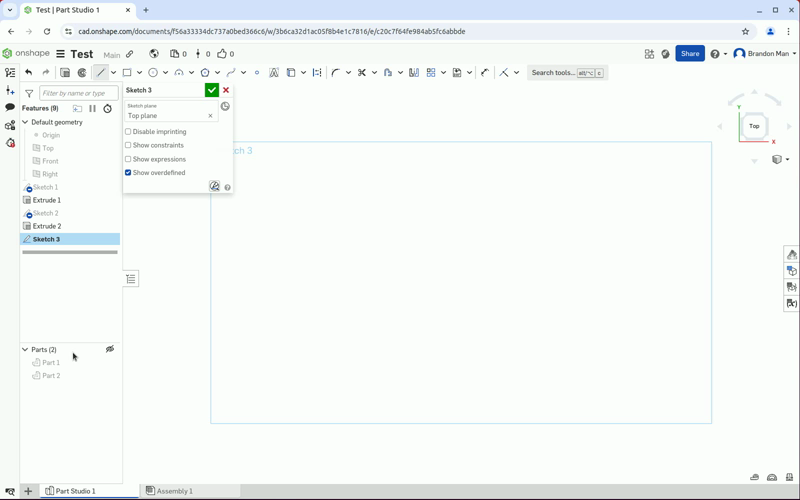
mouse_move(539, 299)
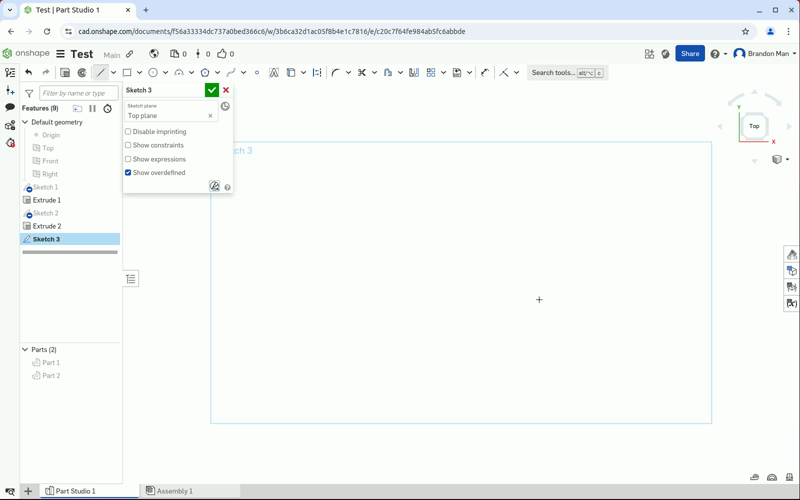
click(539, 299)
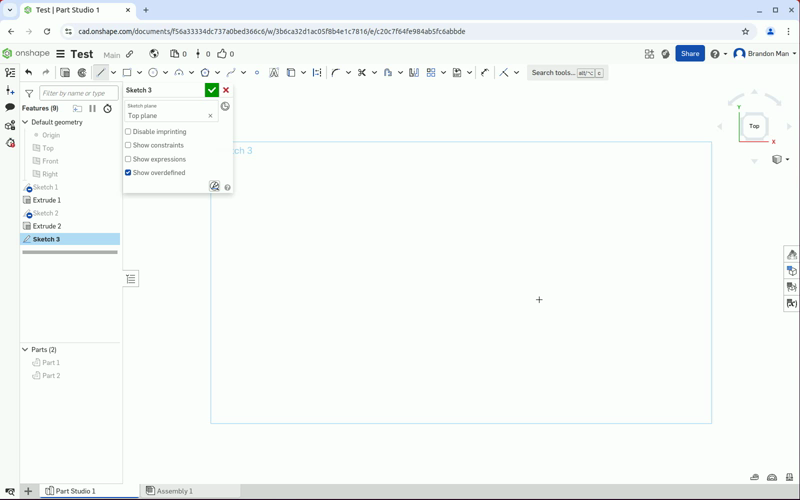
key_up(shift)
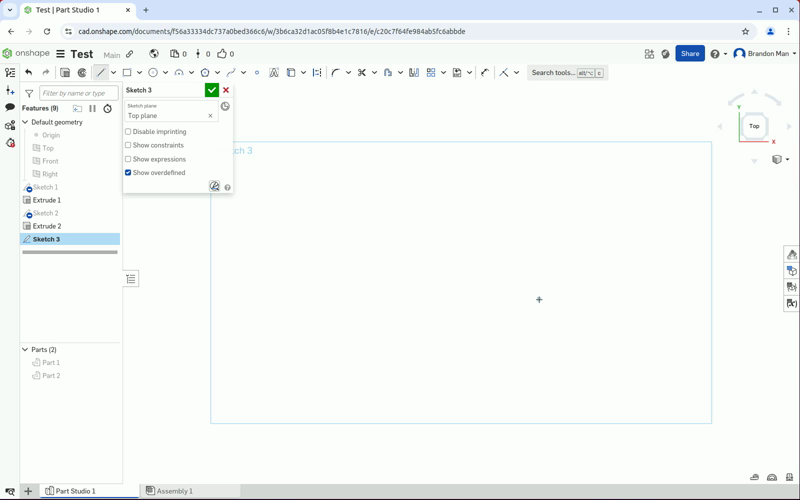
key_down(shift)
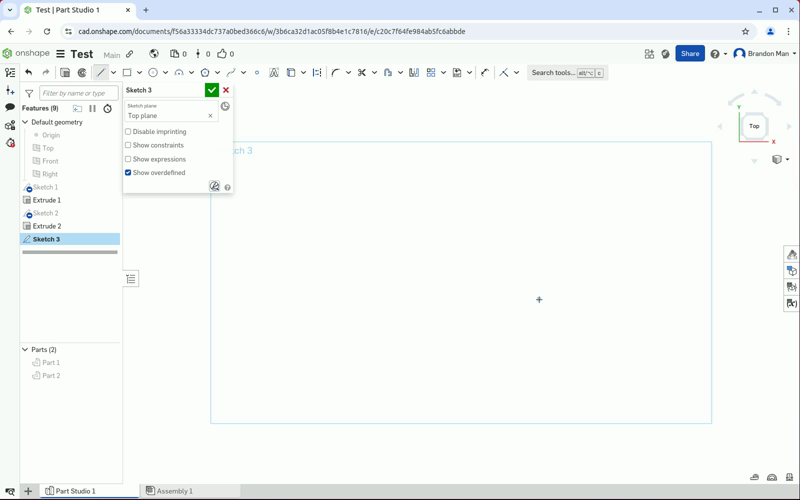
mouse_move(569, 299)
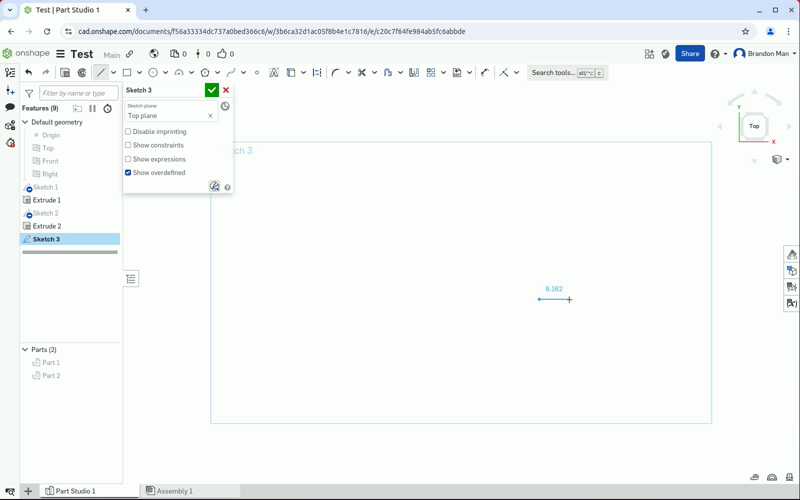
mouse_move(573, 299)
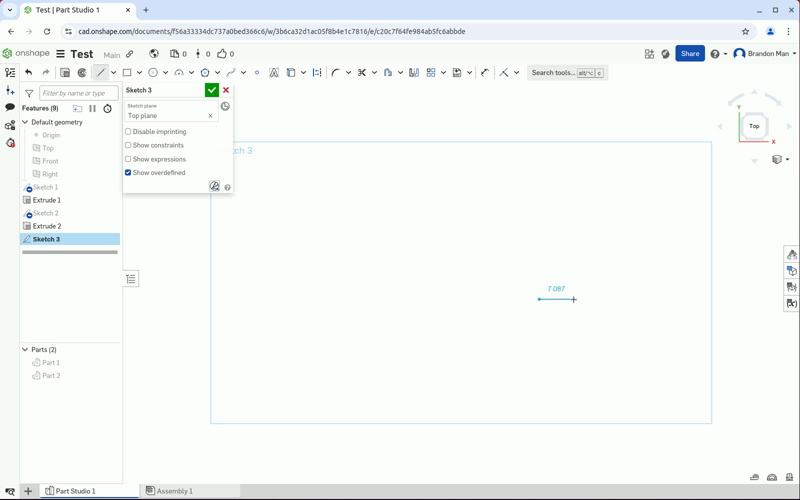
click(573, 299)
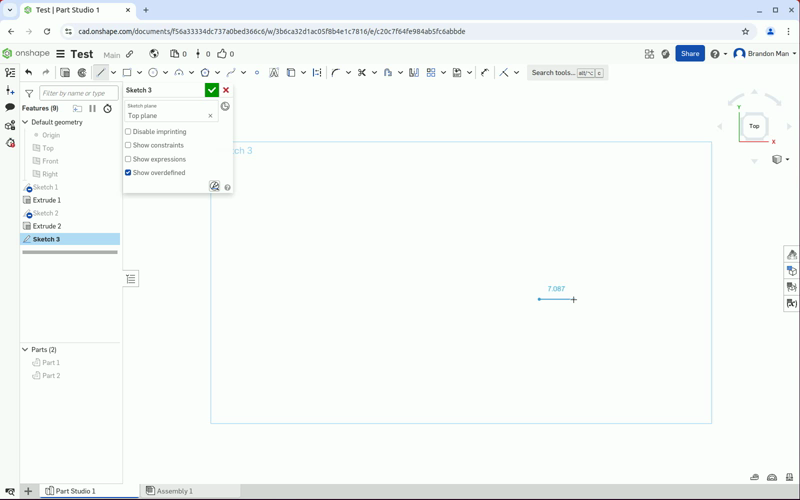
key_up(shift)
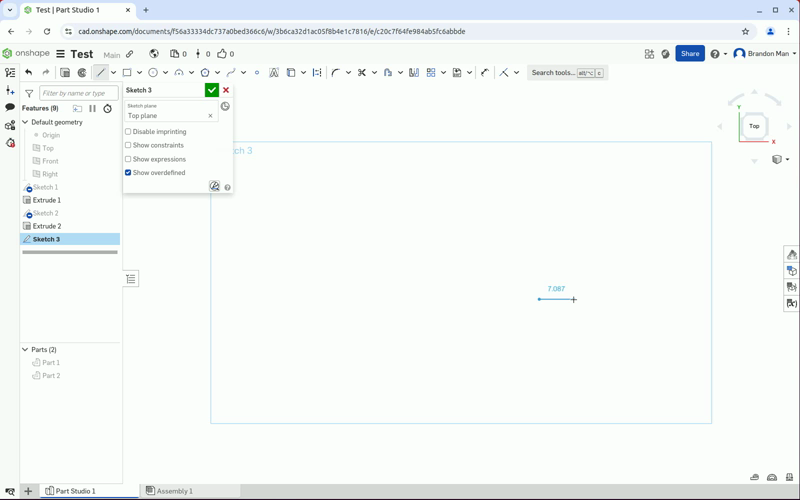
key_down(shift)
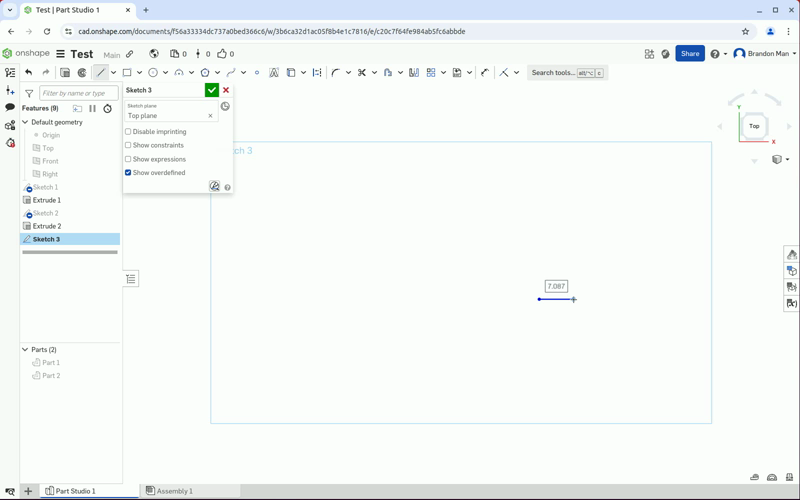
mouse_move(589, 299)
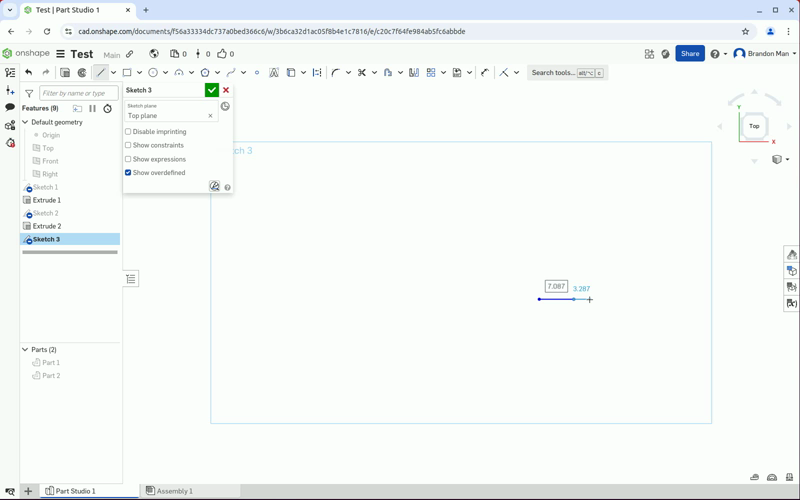
mouse_move(573, 264)
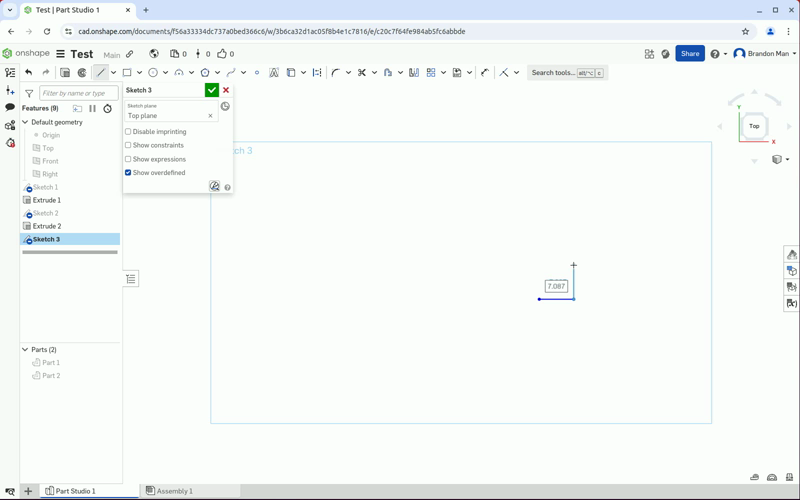
click(573, 264)
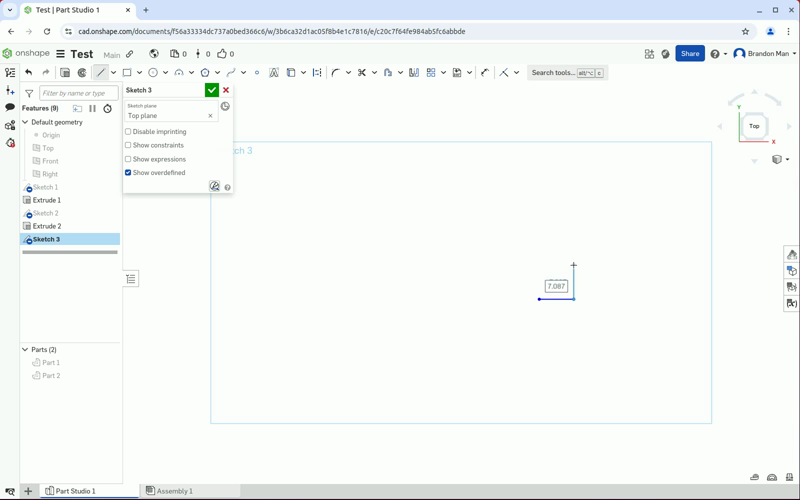
key_up(shift)
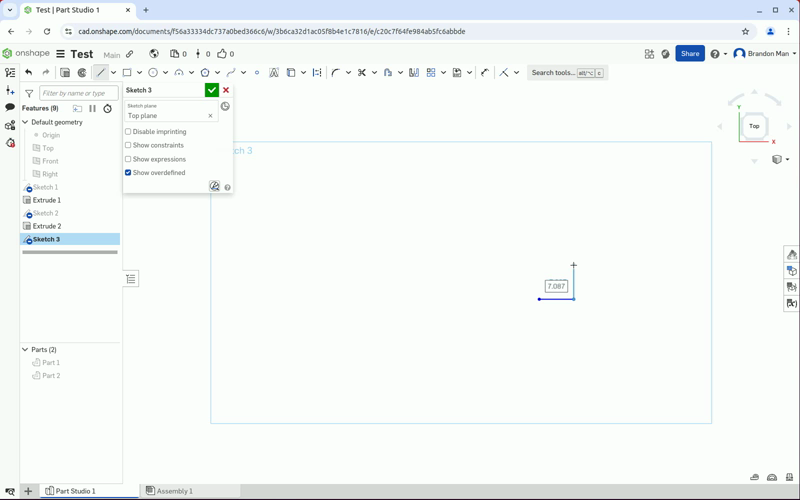
key_down(shift)
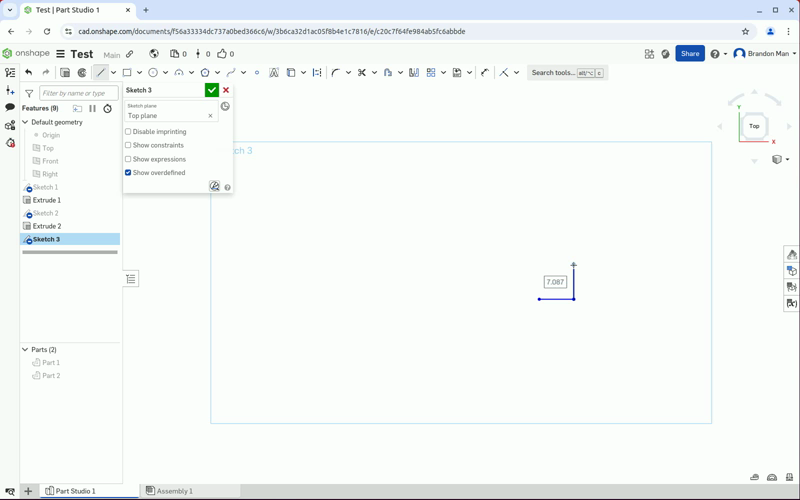
mouse_move(589, 264)
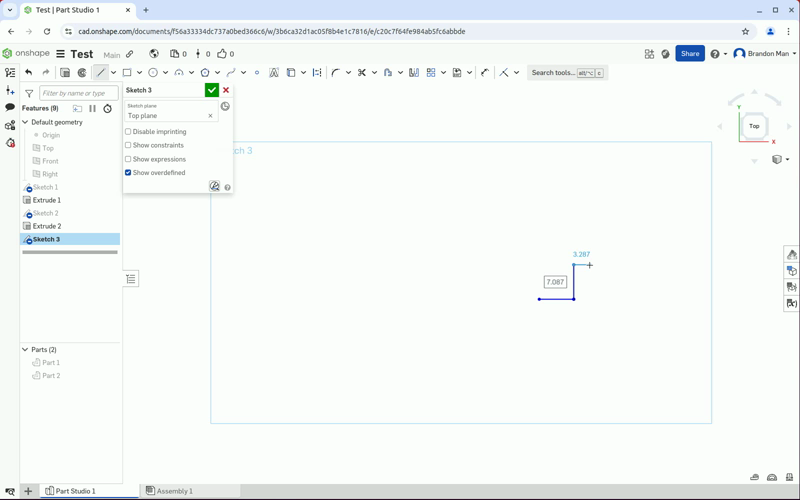
mouse_move(539, 264)
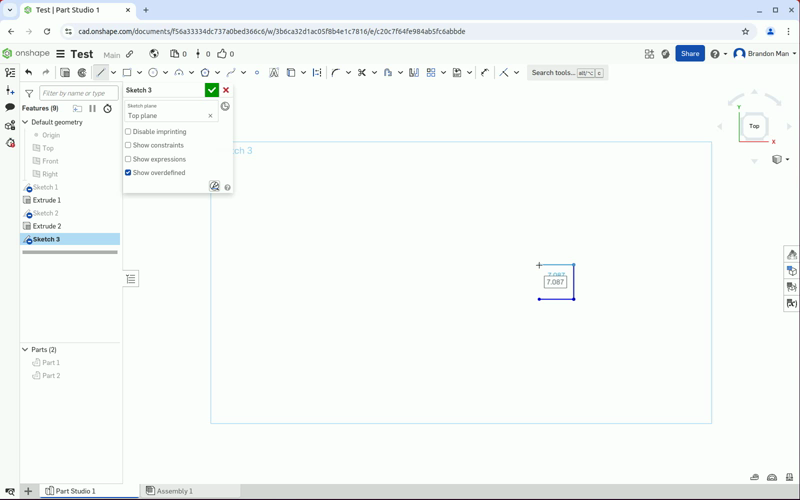
click(539, 264)
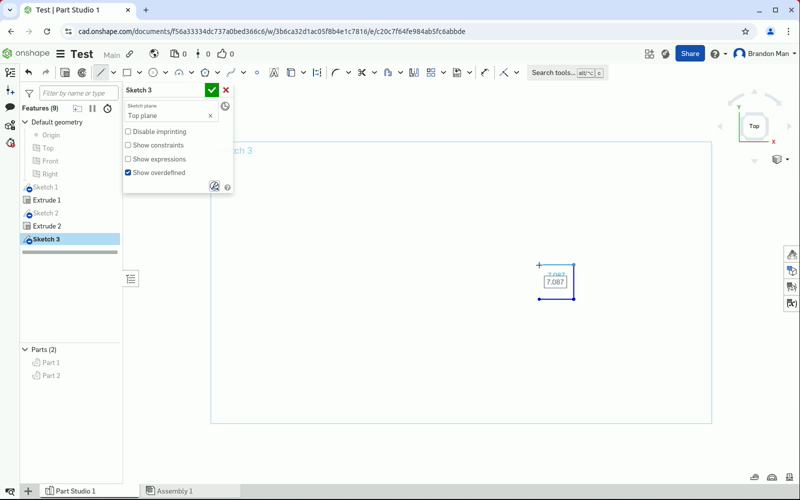
key_up(shift)
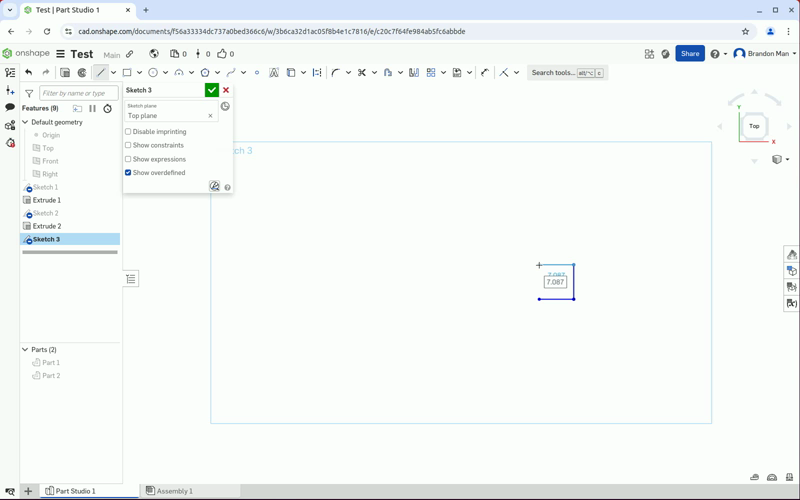
mouse_move(569, 264)
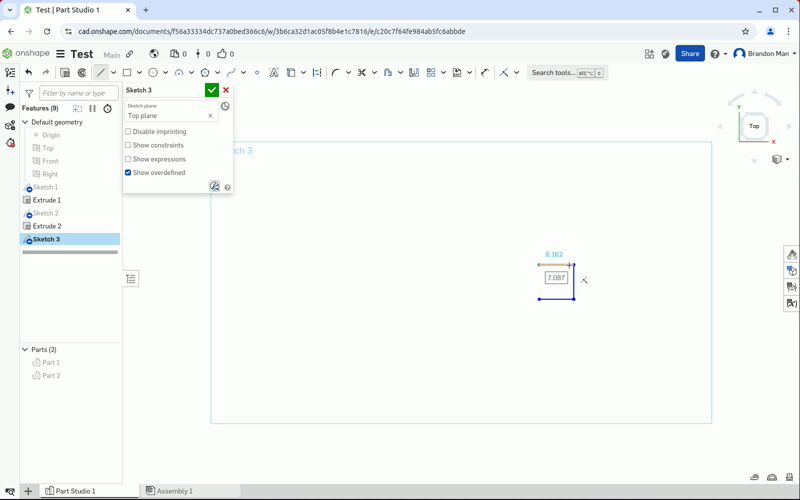
key_down(shift)
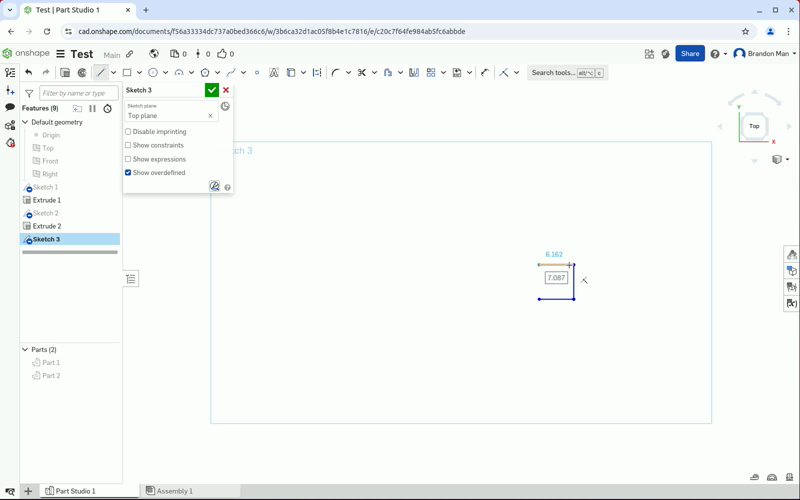
mouse_move(539, 299)
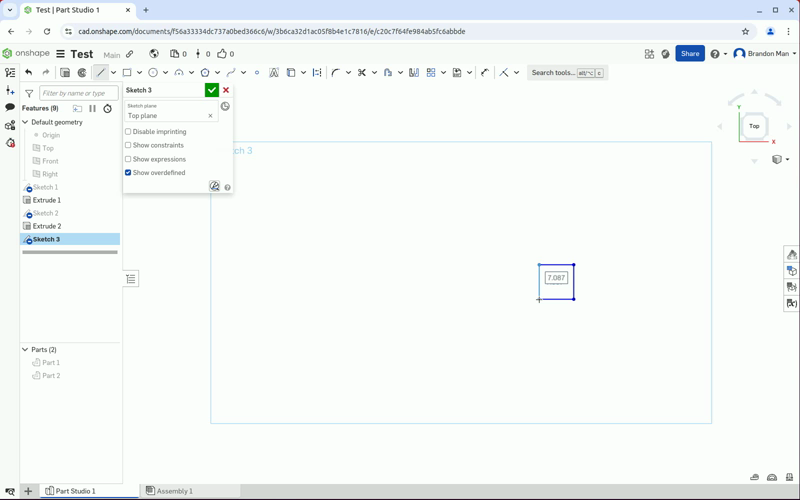
key_up(shift)
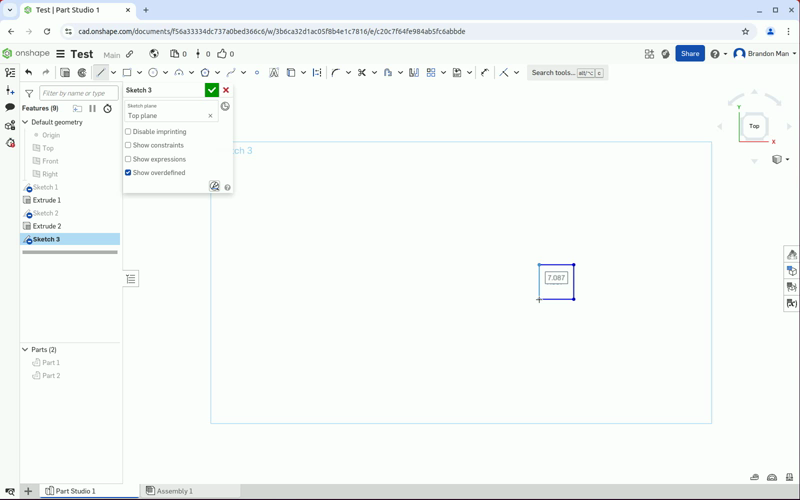
click(539, 299)
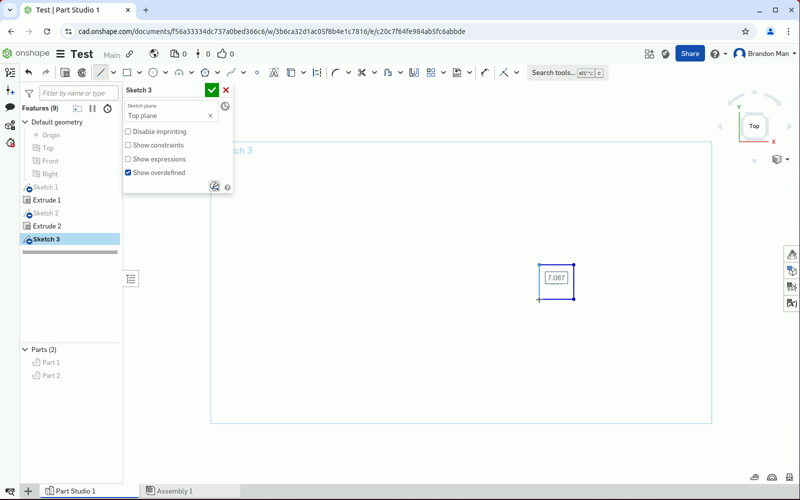
key(esc)
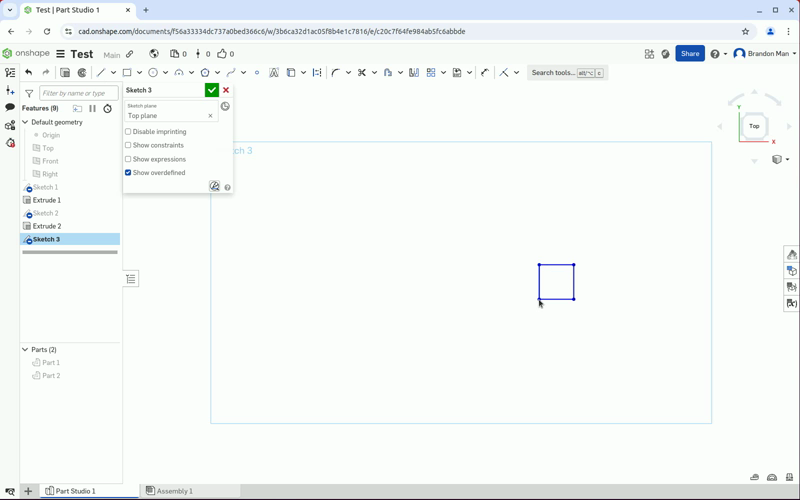
mouse_move(544, 268)
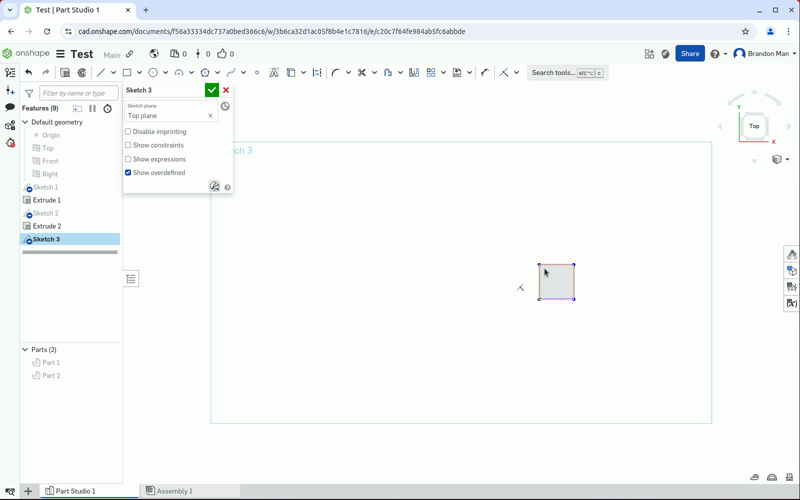
scroll(6)
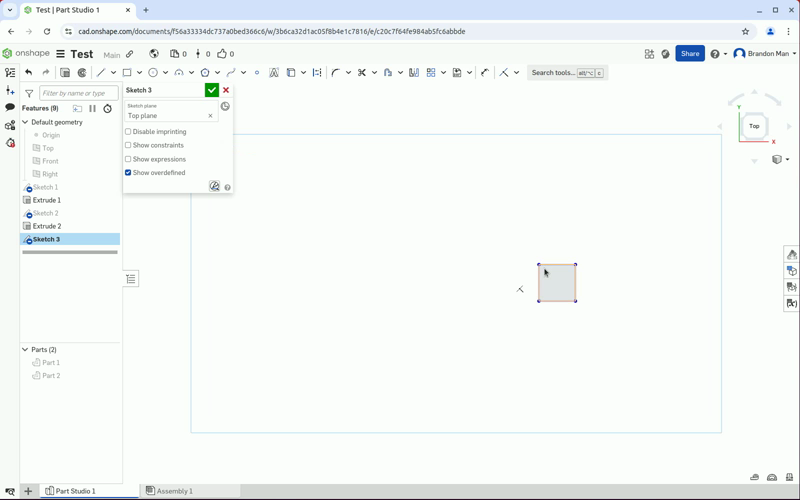
scroll(6)
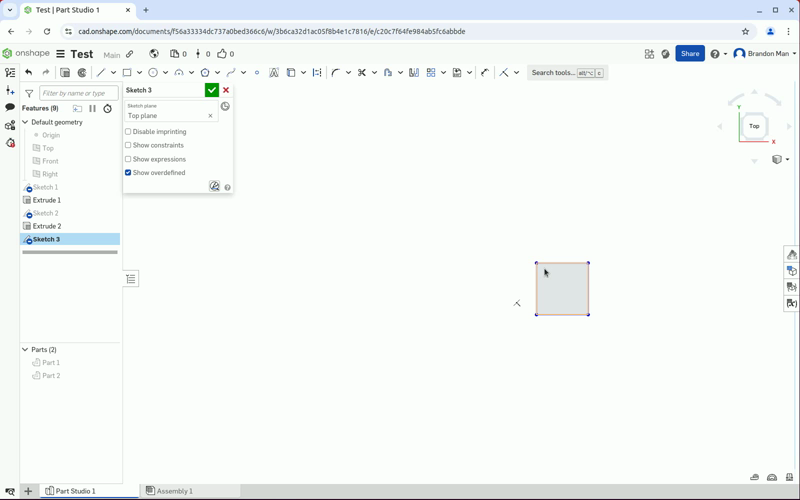
scroll(6)
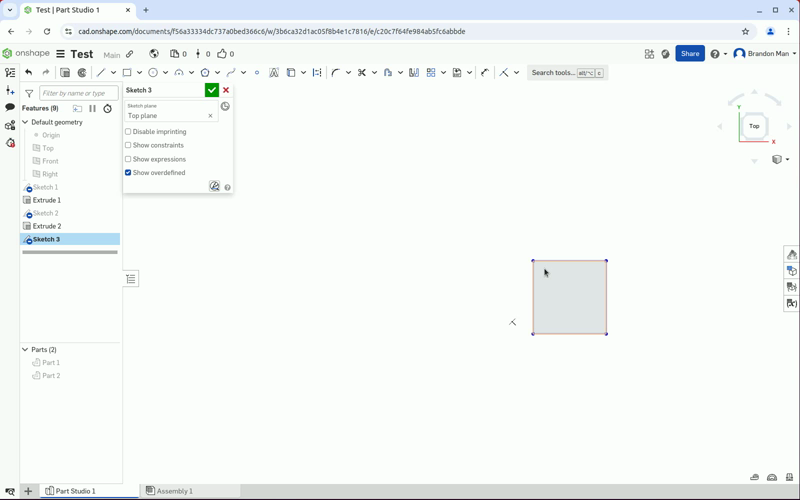
scroll(6)
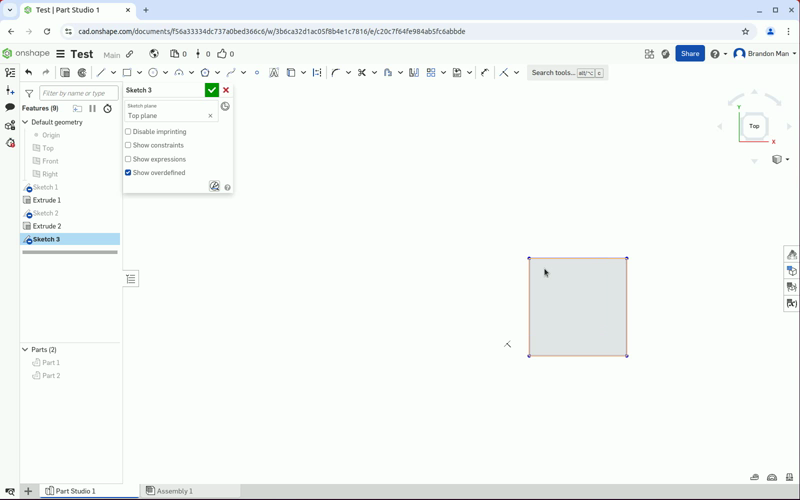
scroll(6)
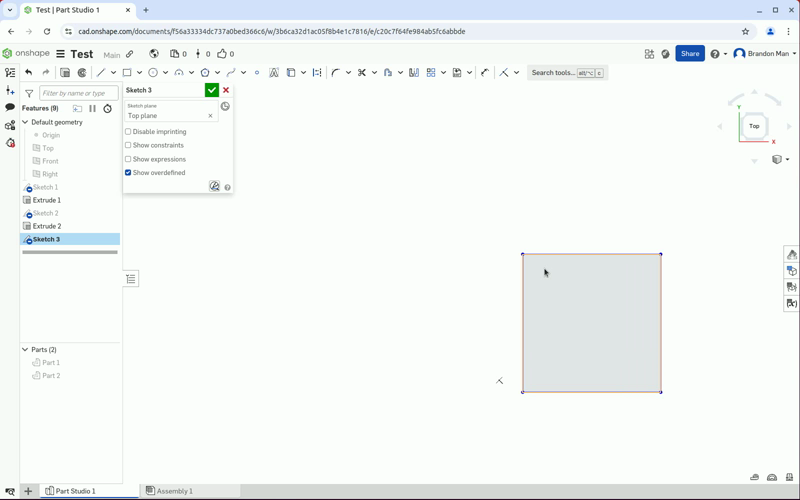
scroll(6)
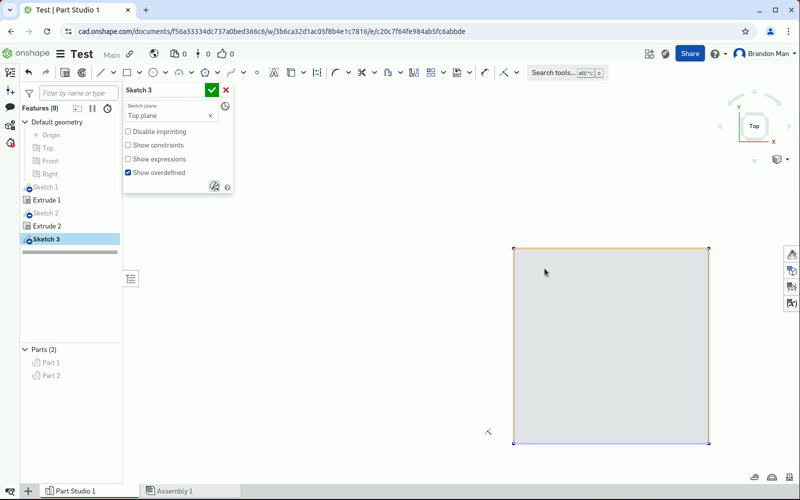
scroll(6)
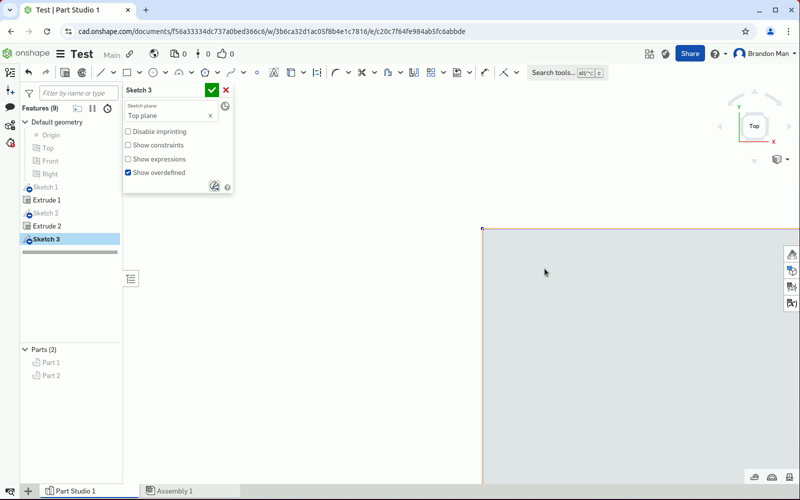
click(544, 268)
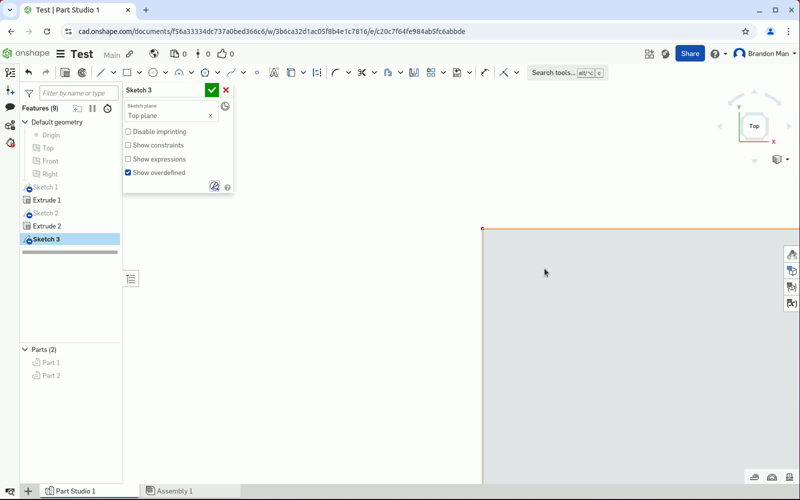
scroll(-6)
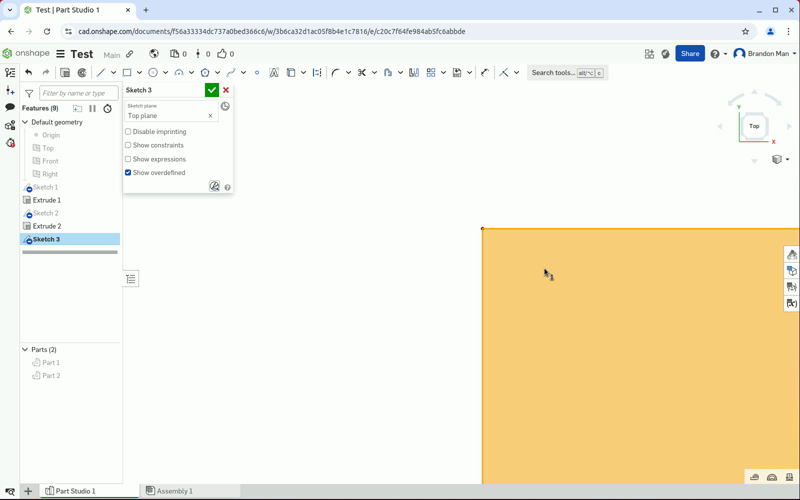
scroll(-6)
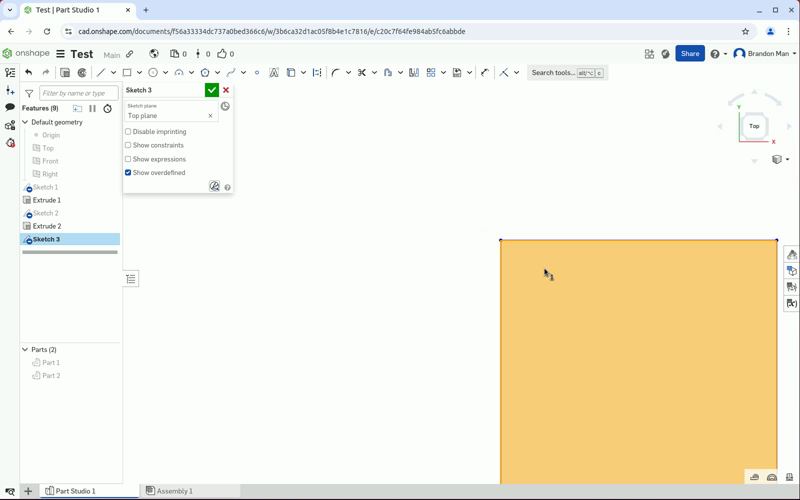
scroll(-6)
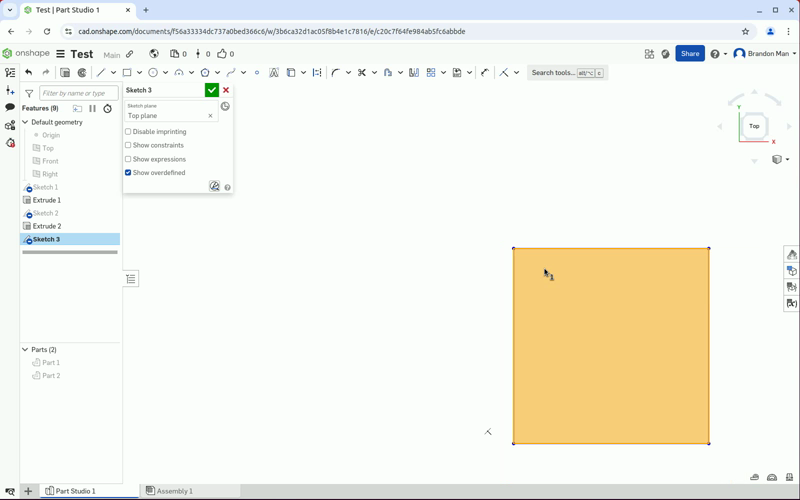
scroll(-6)
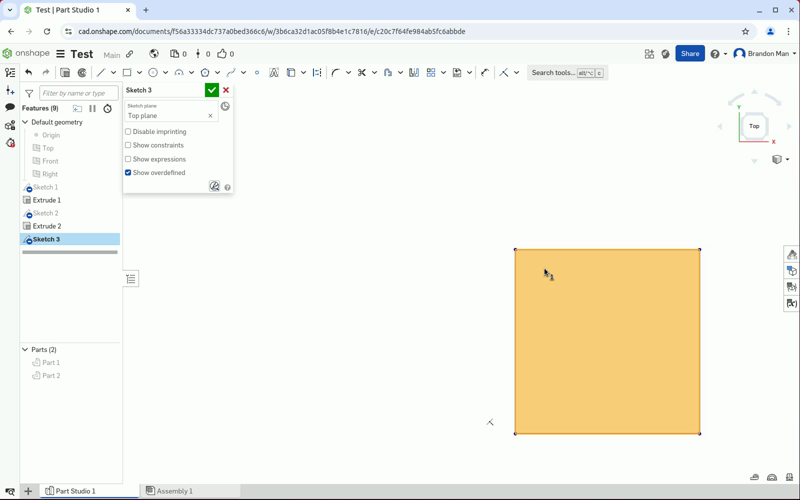
scroll(-6)
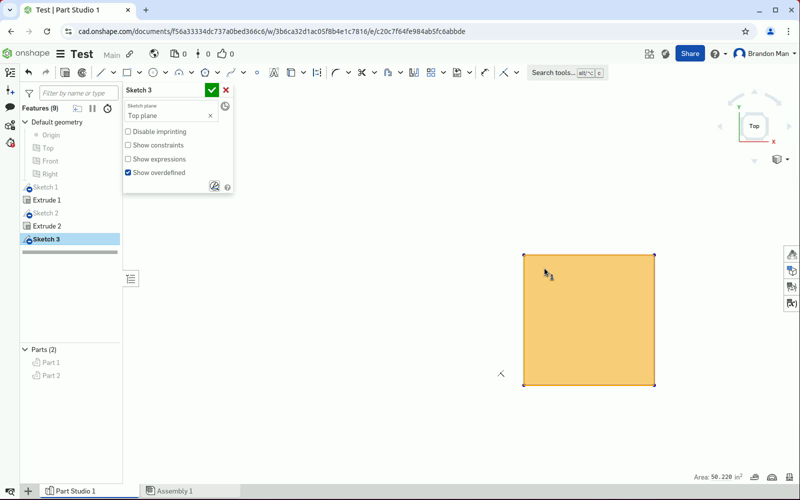
scroll(-6)
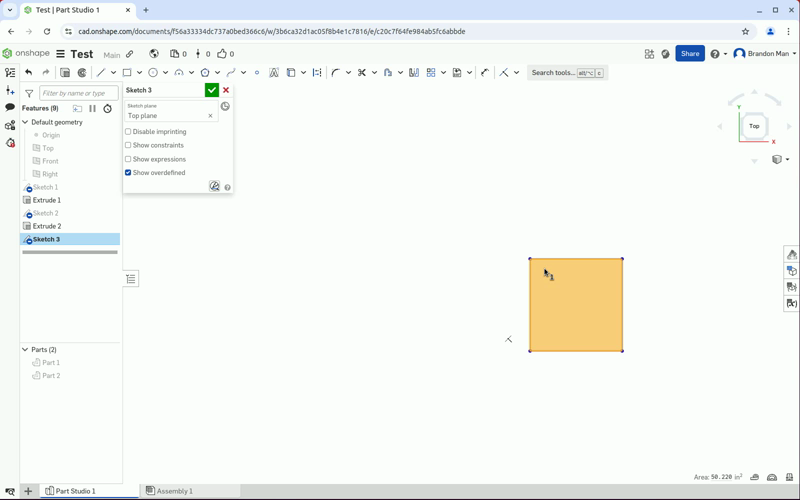
scroll(-6)
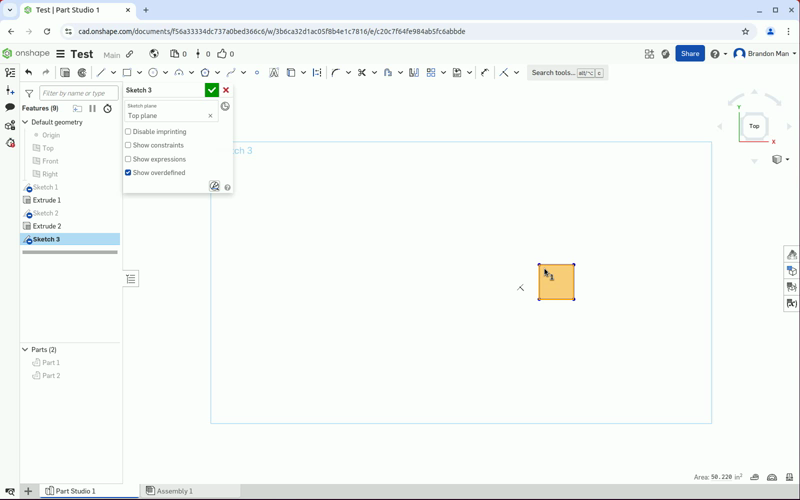
mouse_move(73, 352)
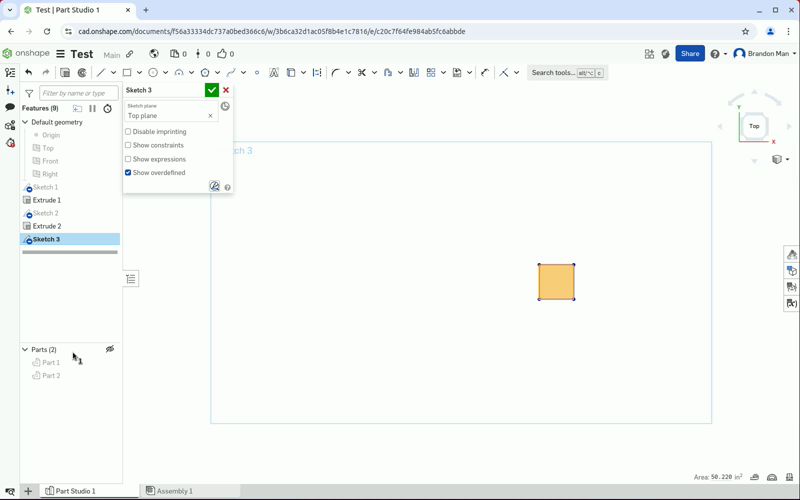
key(shift+y)
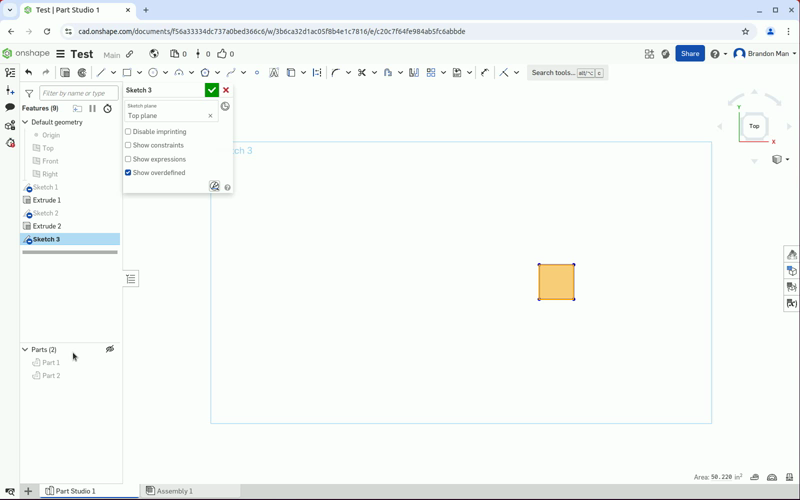
key(shift+e)
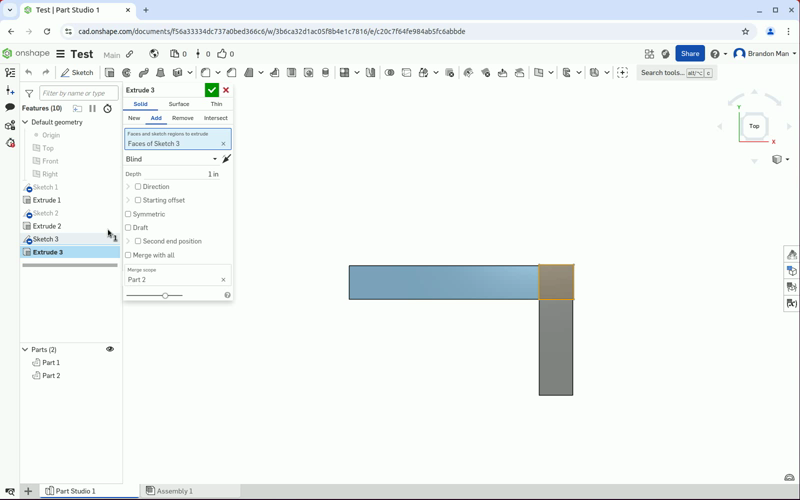
mouse_move(143, 106)
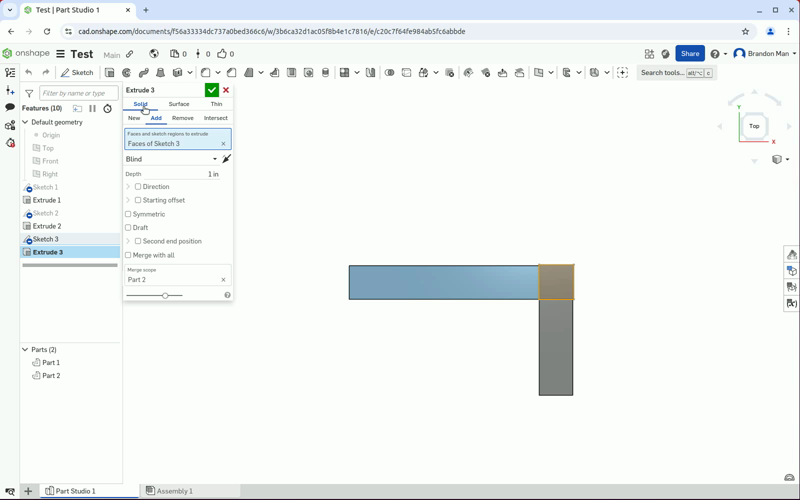
click(143, 106)
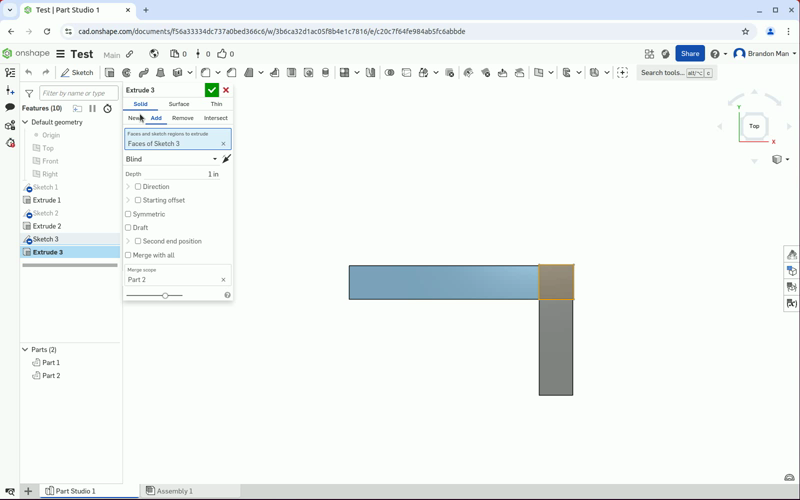
mouse_move(137, 120)
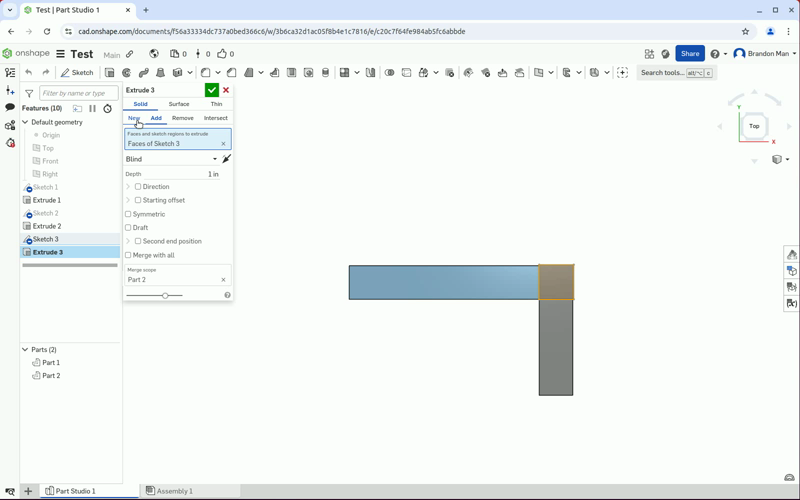
click(137, 120)
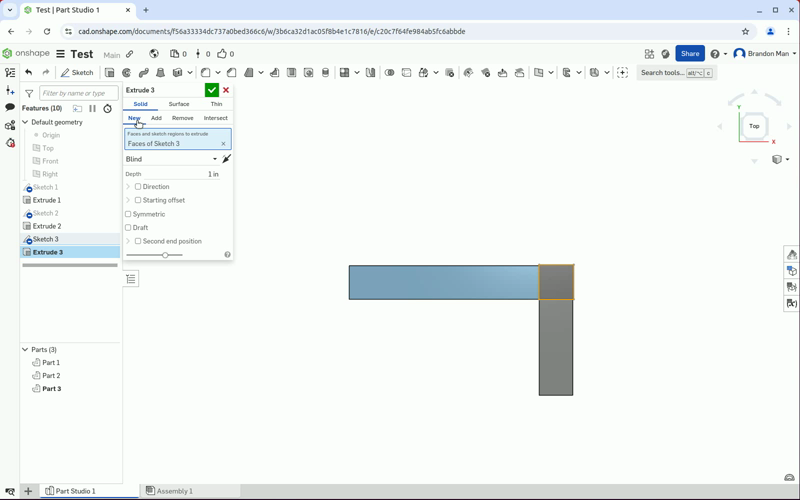
key(tab, 4)
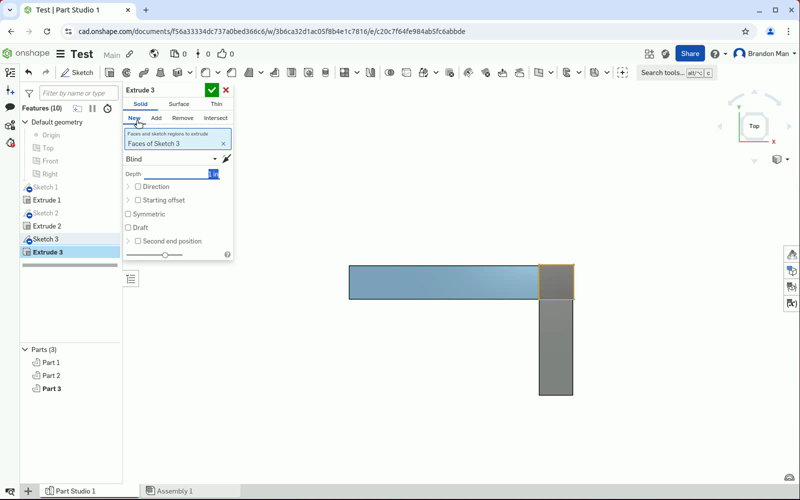
text(3.851)
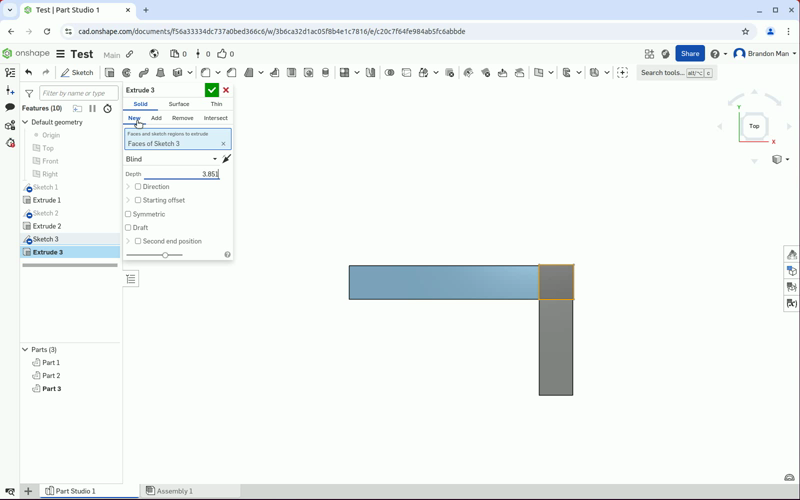
key(enter)
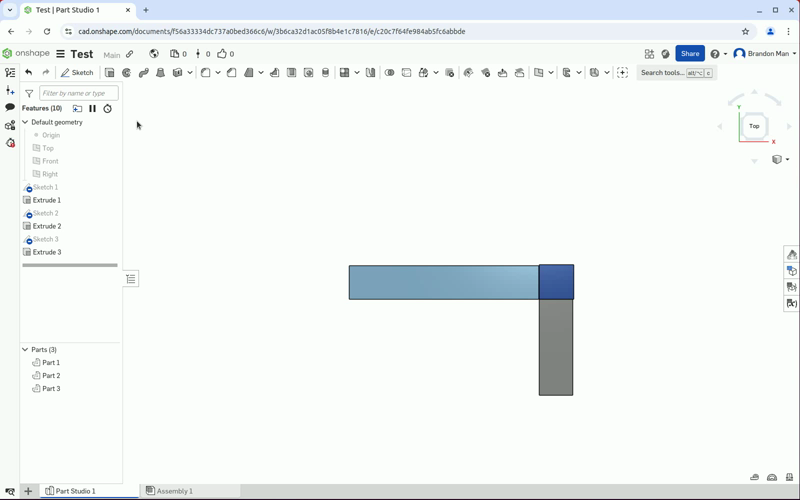
key(shift+h)
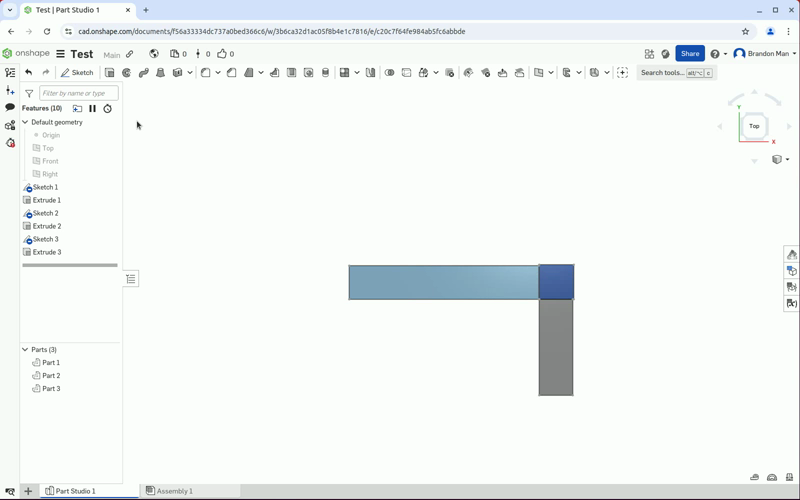
key(shift+h)
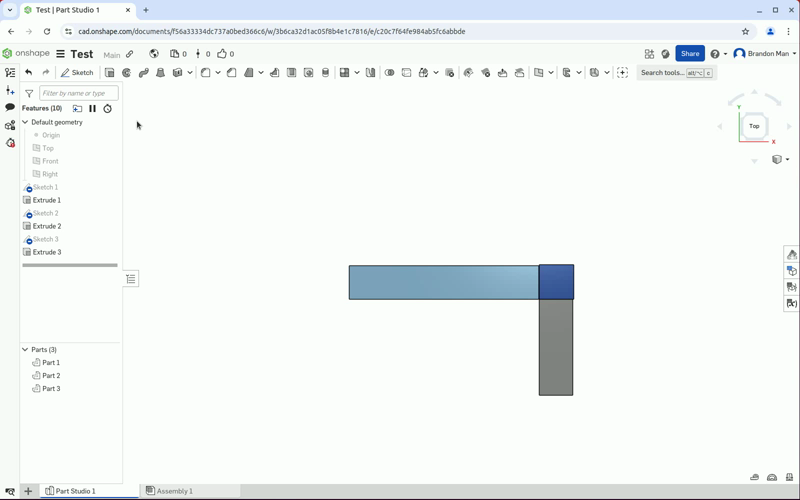
mouse_move(73, 189)
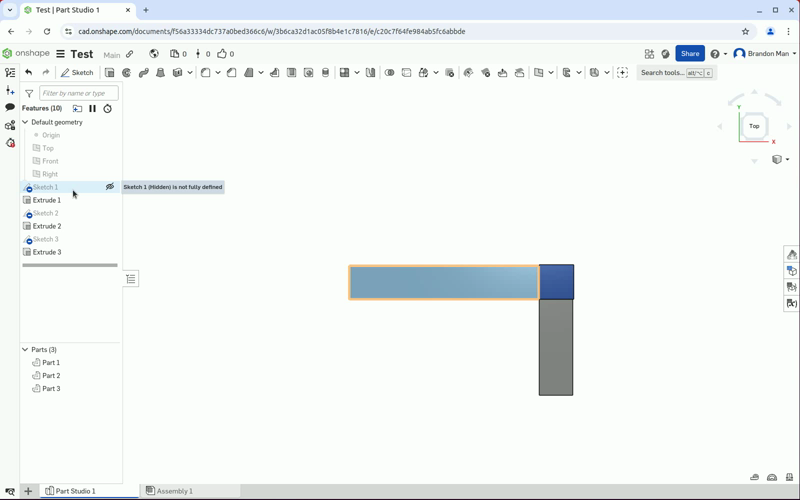
click(73, 189)
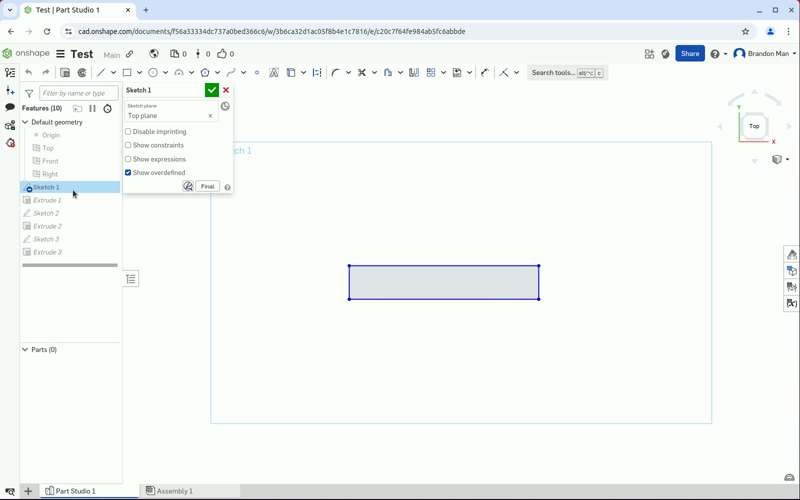
mouse_move(229, 92)
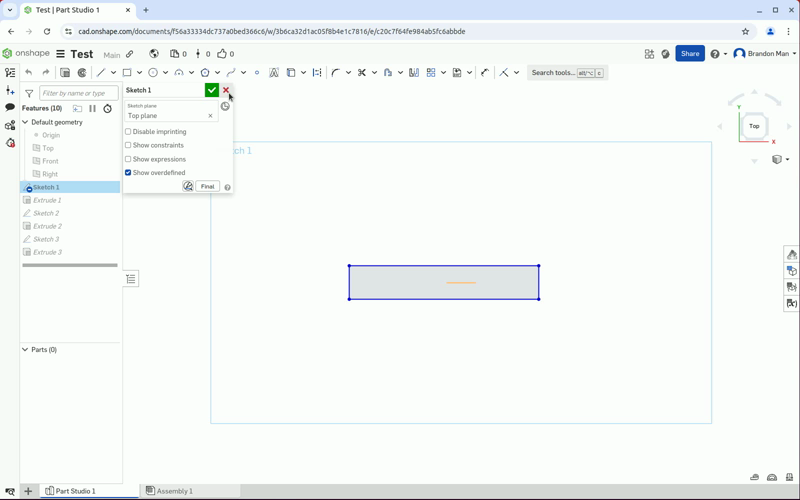
click(229, 92)
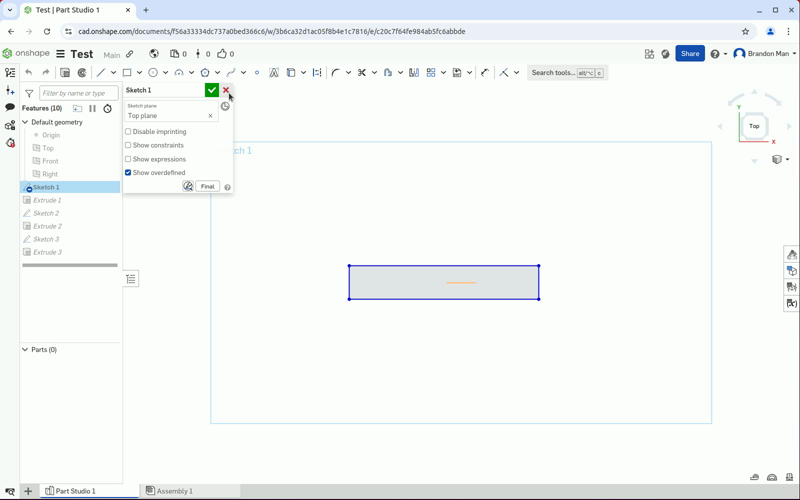
key(shift+s)
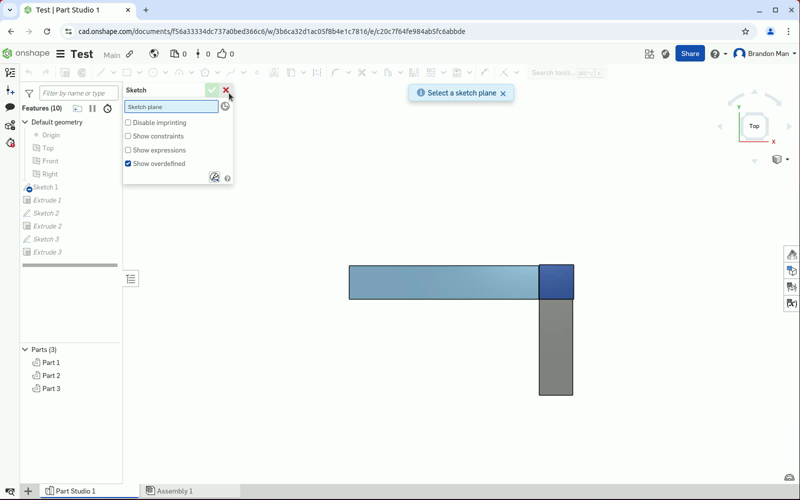
mouse_move(73, 150)
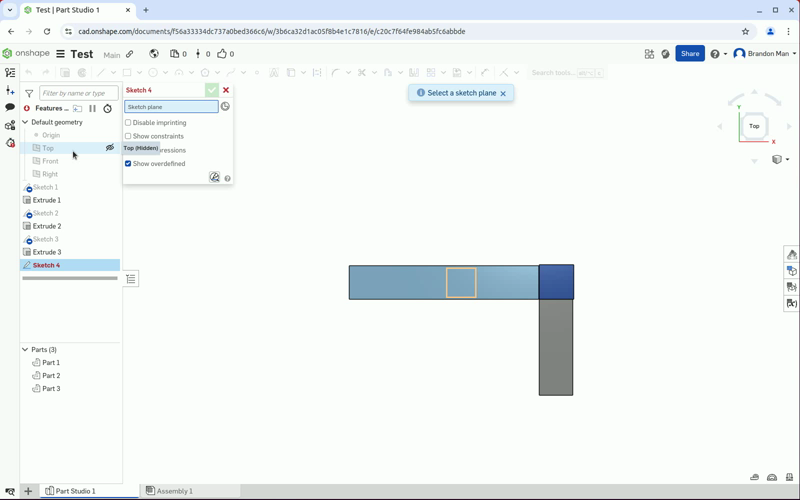
click(73, 150)
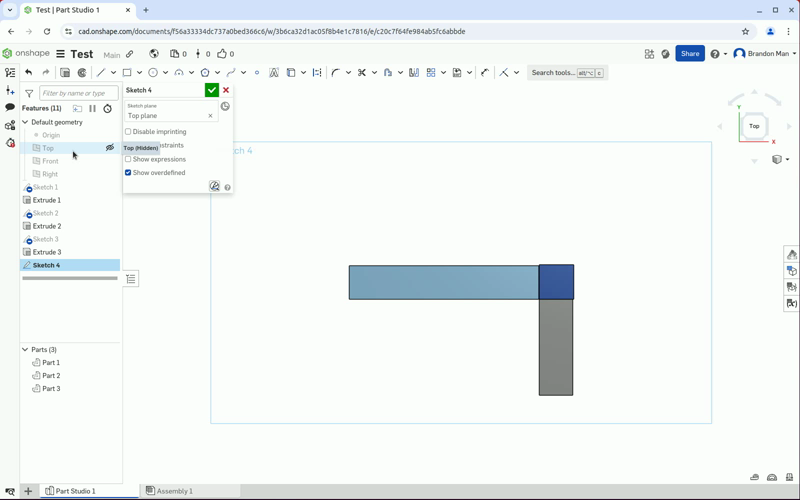
mouse_move(73, 352)
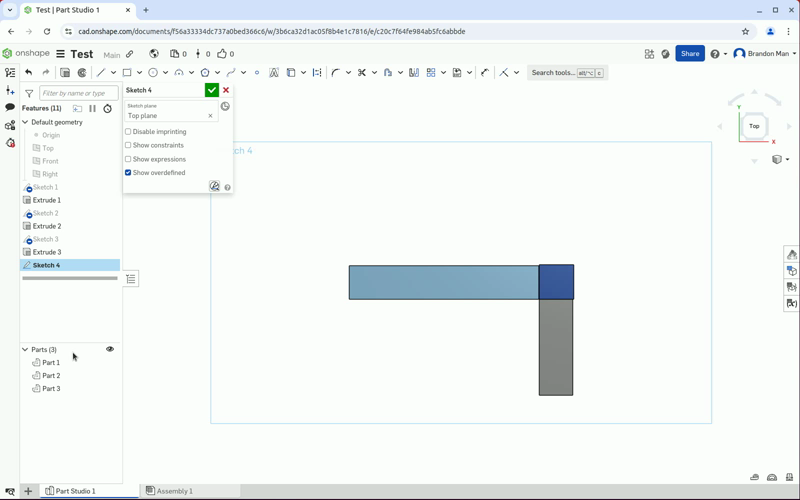
key(y)
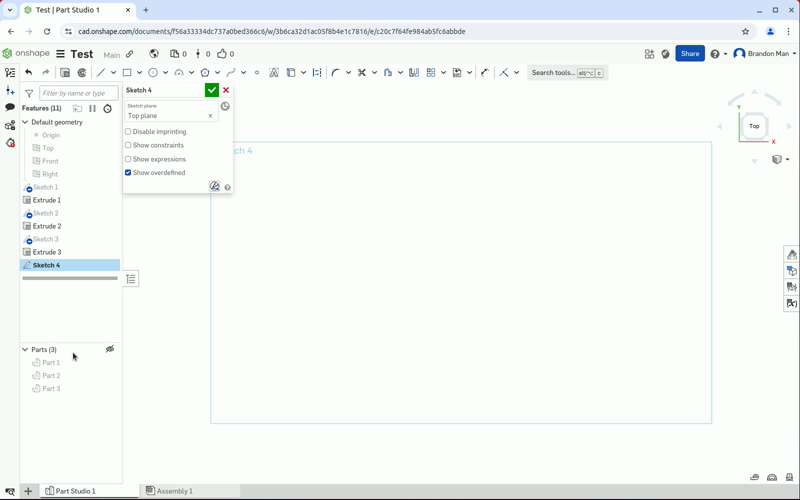
key(l)
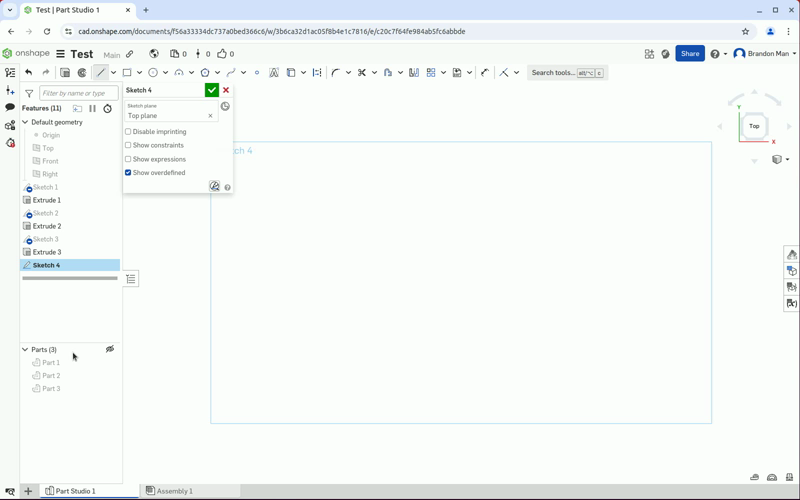
key_down(shift)
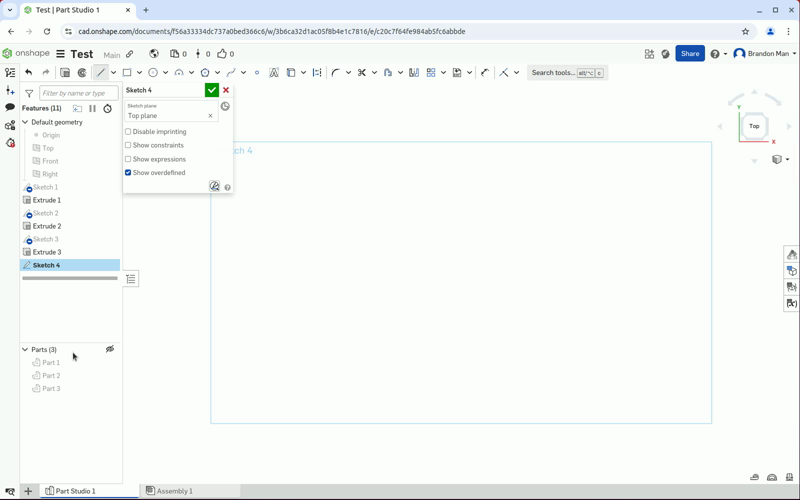
mouse_move(349, 299)
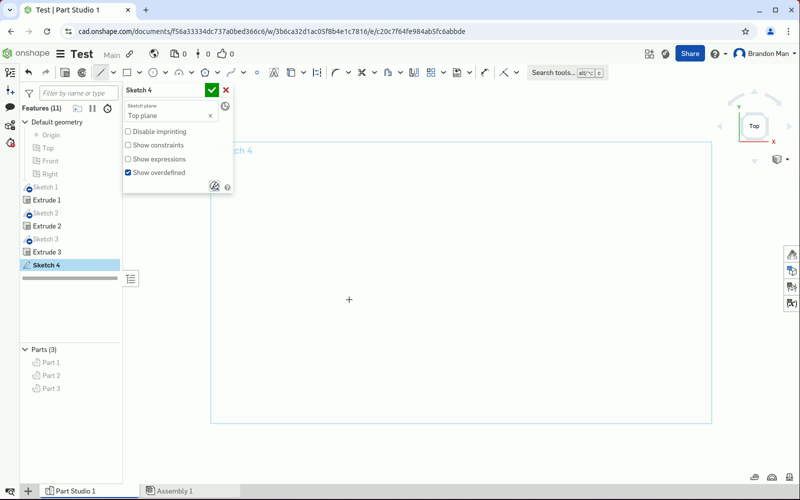
click(349, 299)
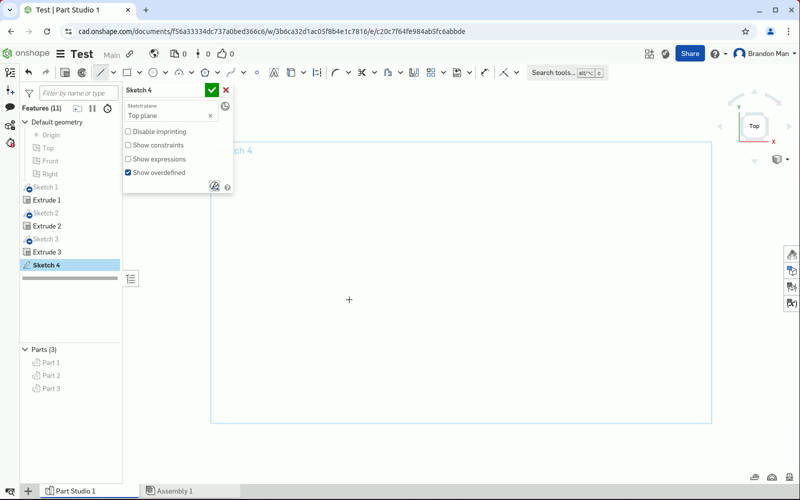
key_up(shift)
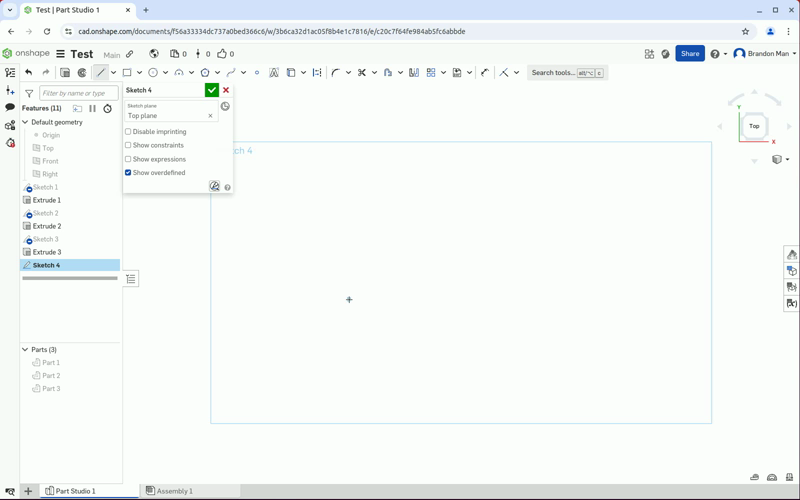
key_down(shift)
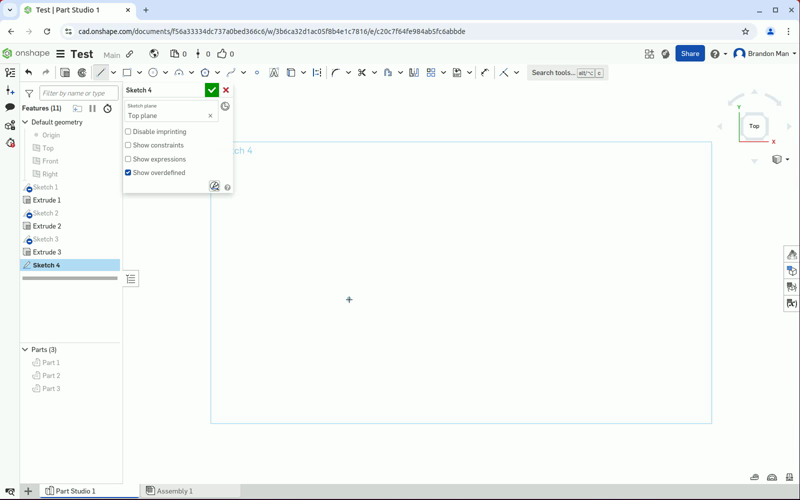
mouse_move(538, 299)
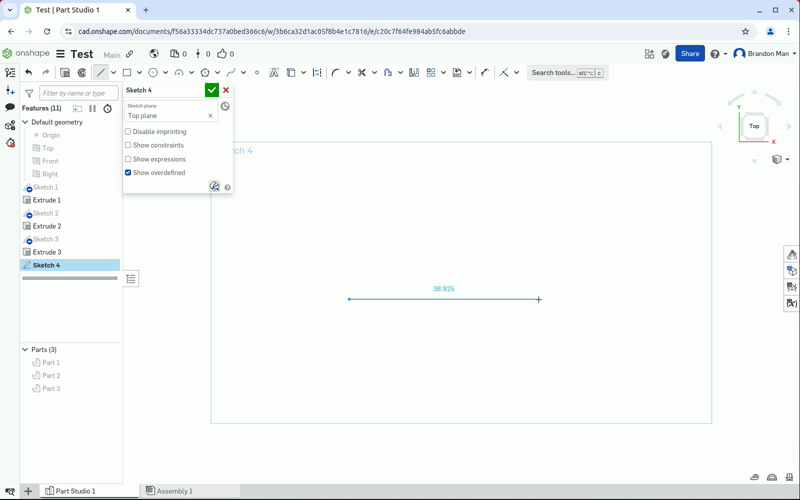
click(538, 299)
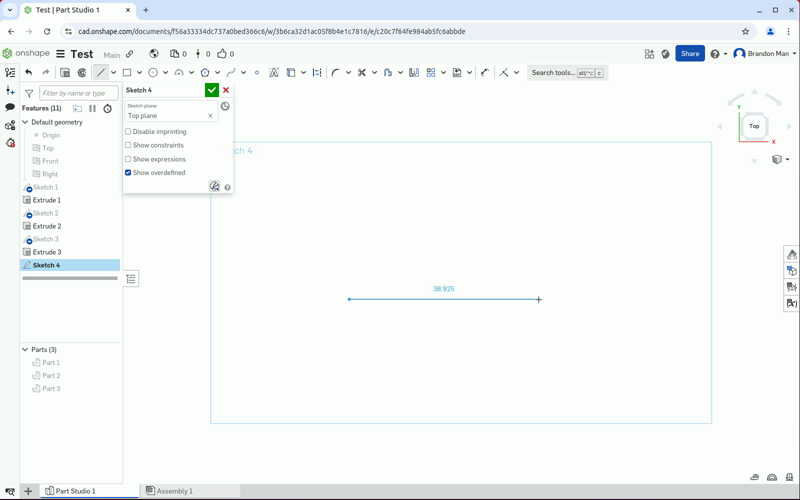
key_up(shift)
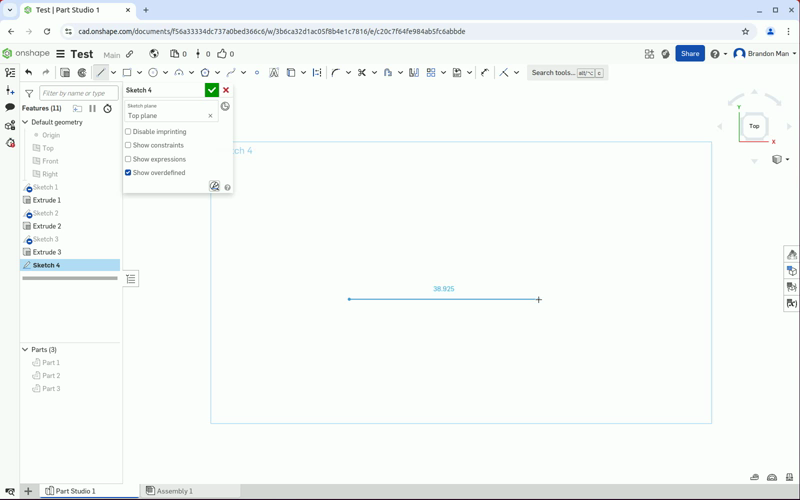
key_down(shift)
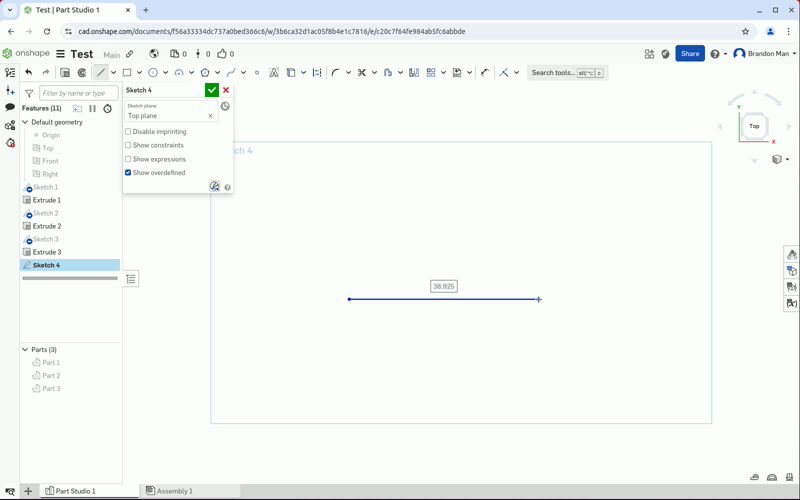
mouse_move(568, 299)
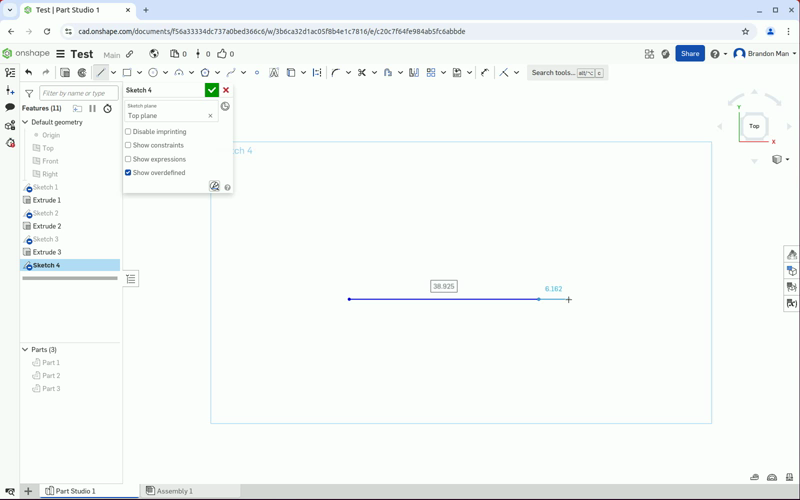
mouse_move(538, 265)
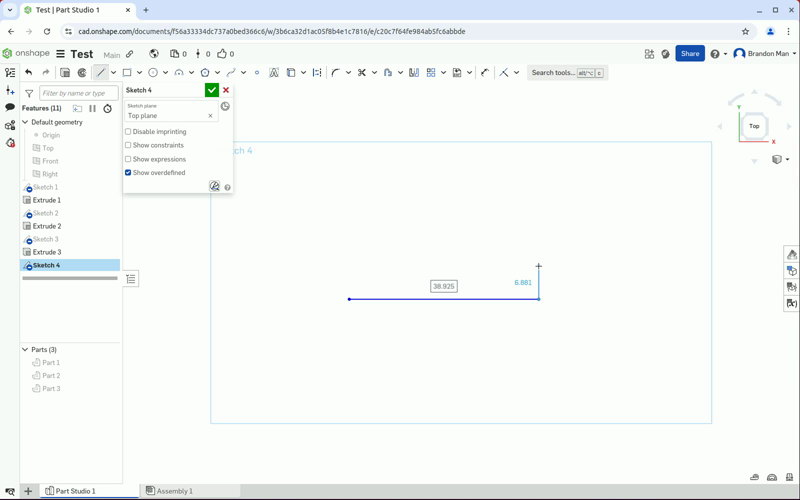
click(538, 265)
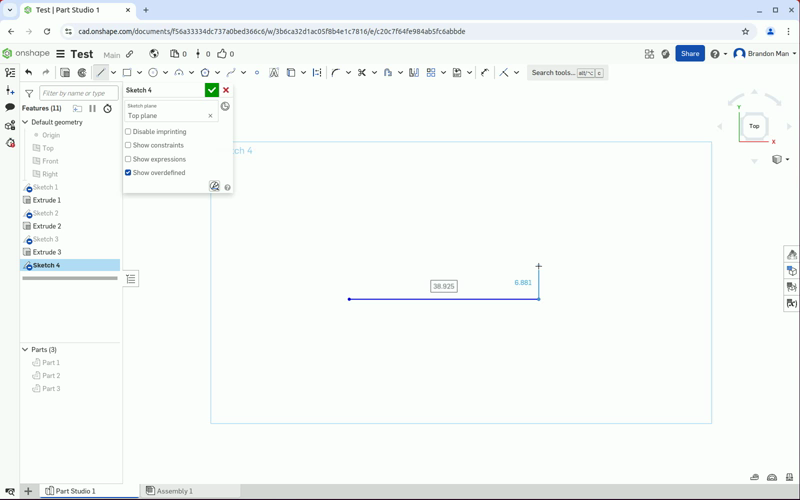
key_up(shift)
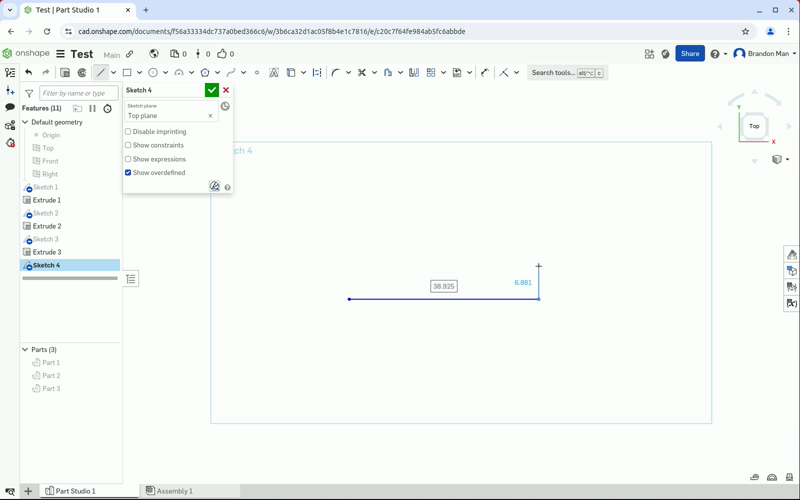
key_down(shift)
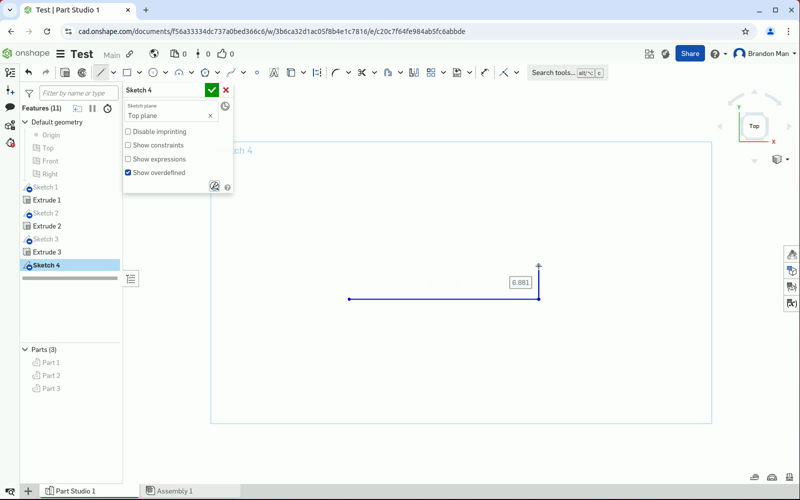
mouse_move(349, 265)
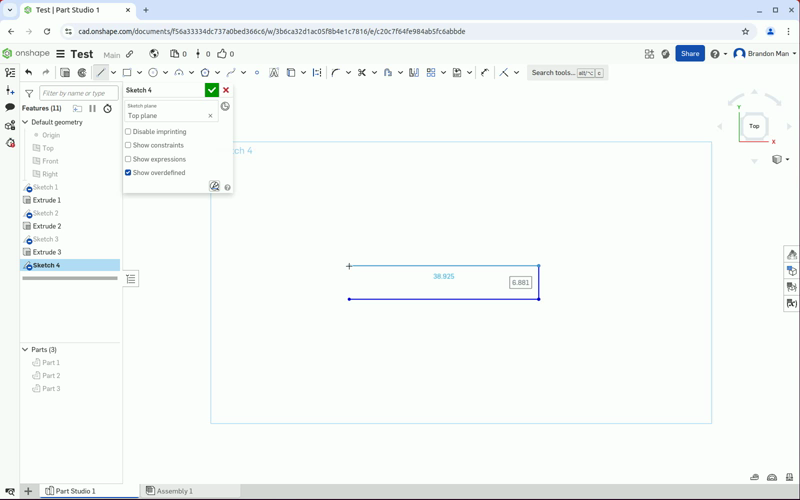
click(349, 265)
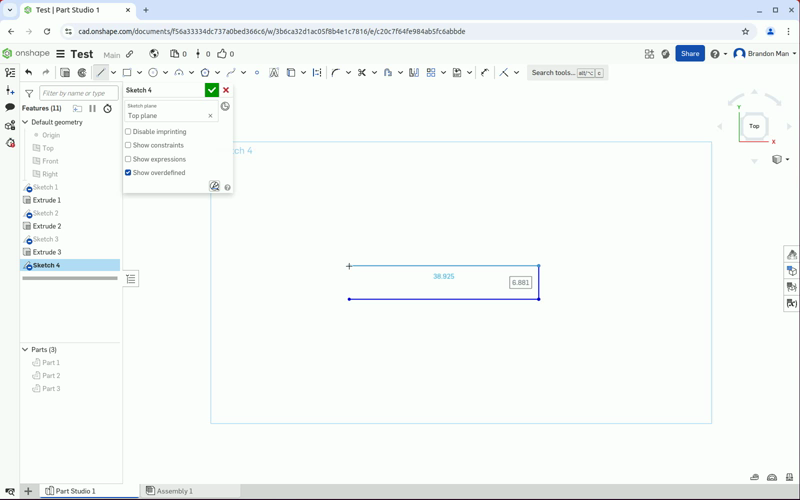
key_up(shift)
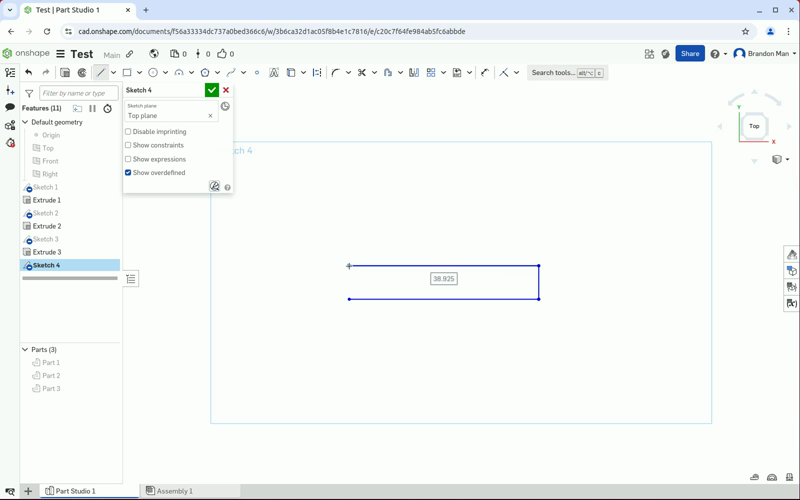
mouse_move(379, 265)
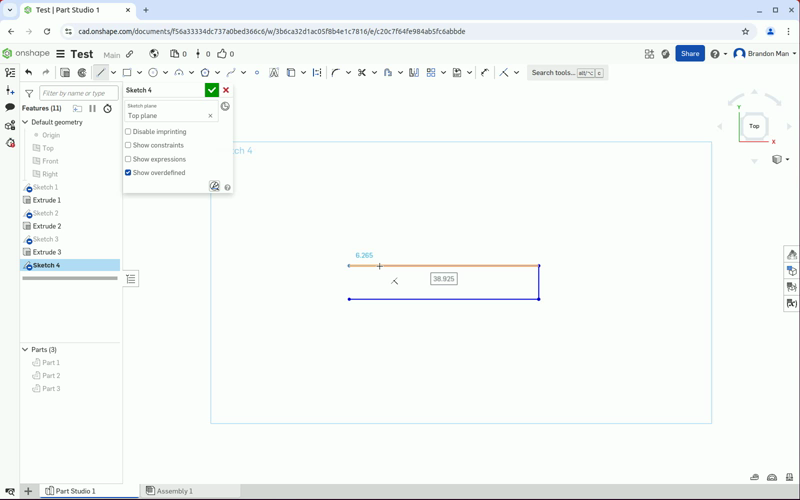
key_down(shift)
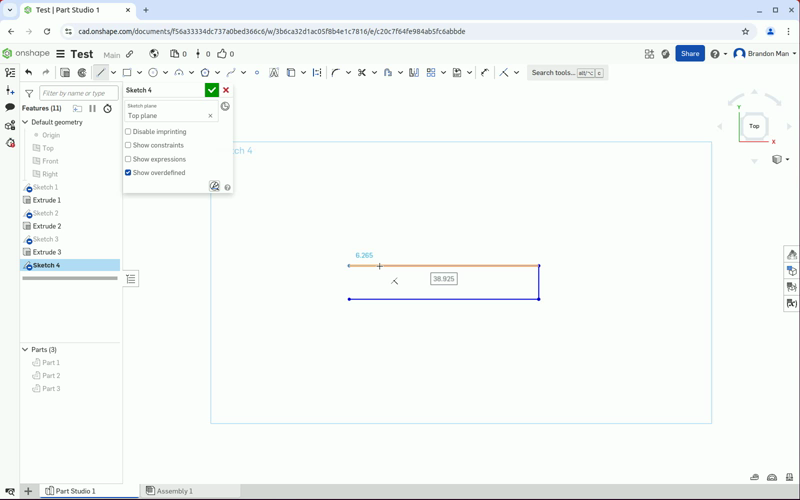
mouse_move(349, 299)
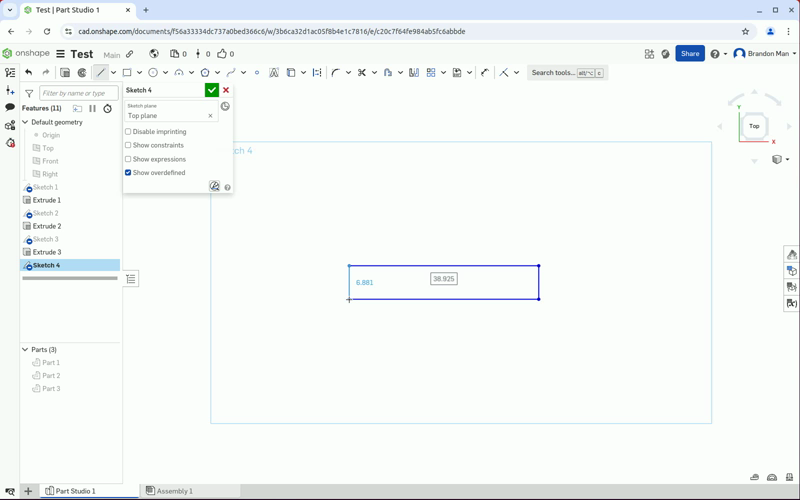
key_up(shift)
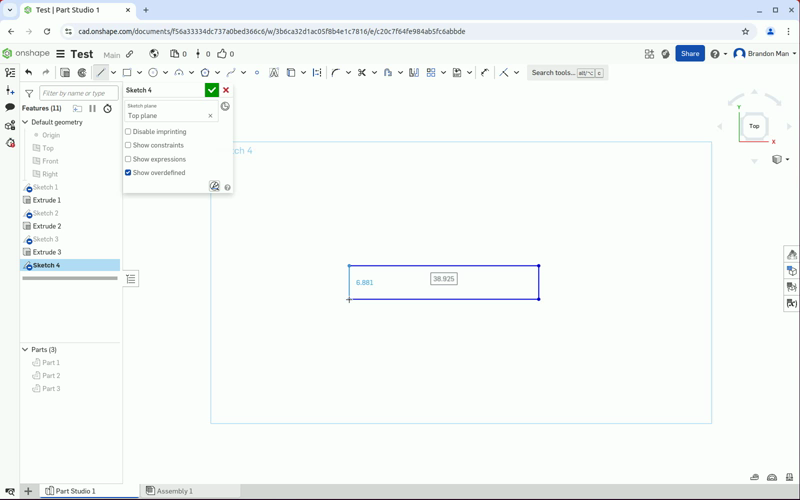
click(349, 299)
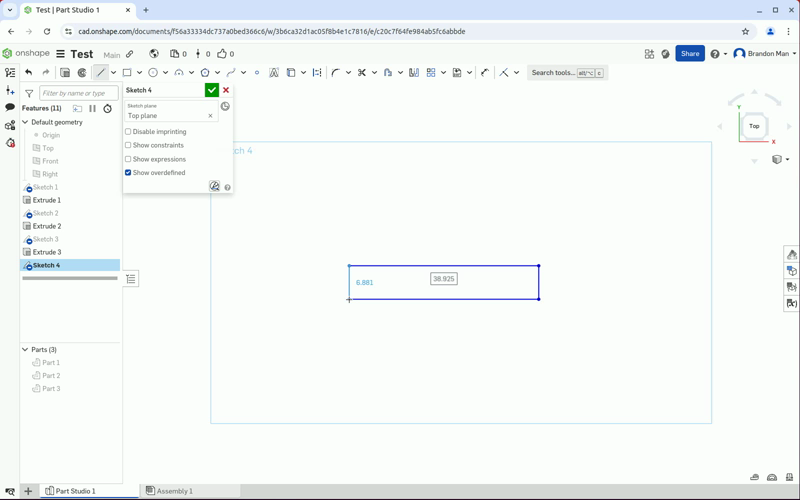
key(esc)
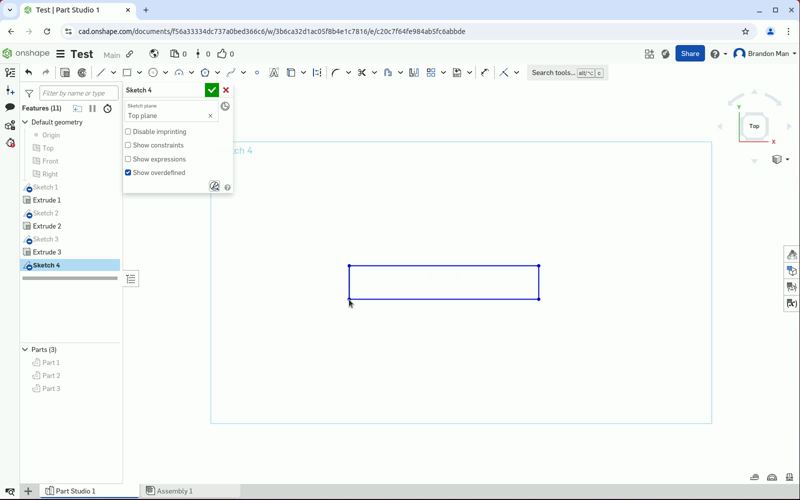
mouse_move(502, 284)
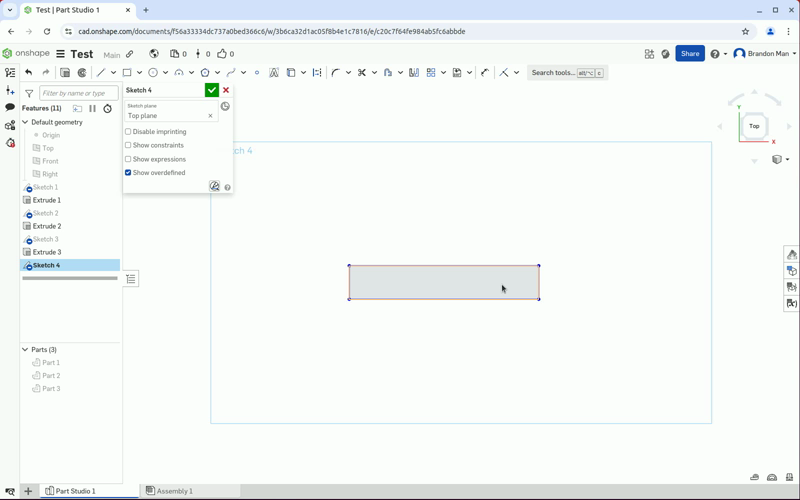
click(502, 284)
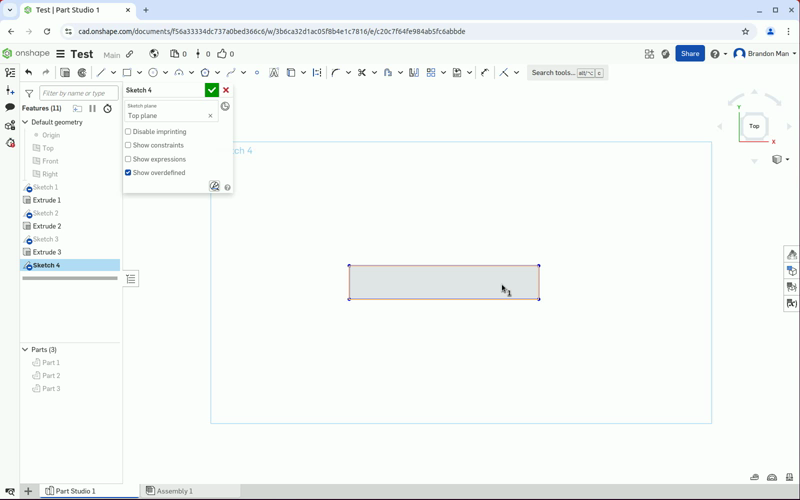
mouse_move(73, 352)
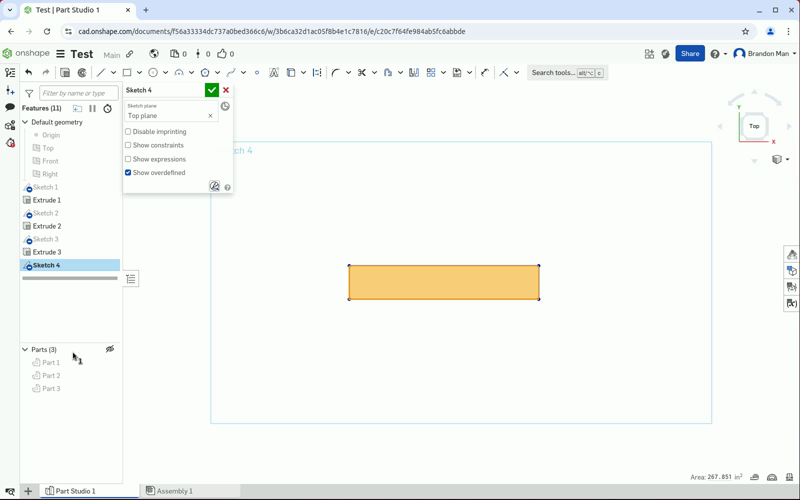
key(shift+y)
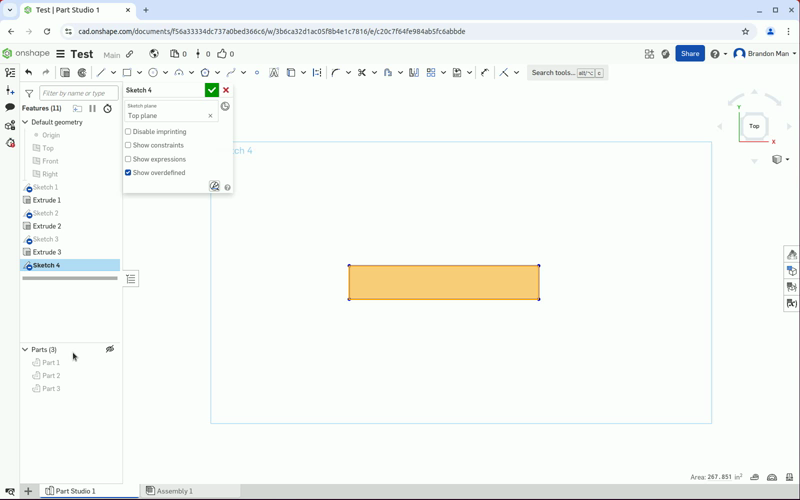
key(shift+e)
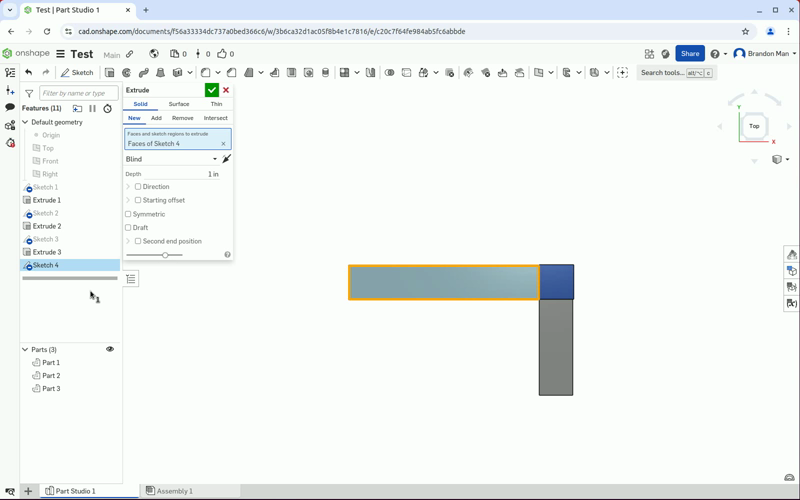
mouse_move(143, 106)
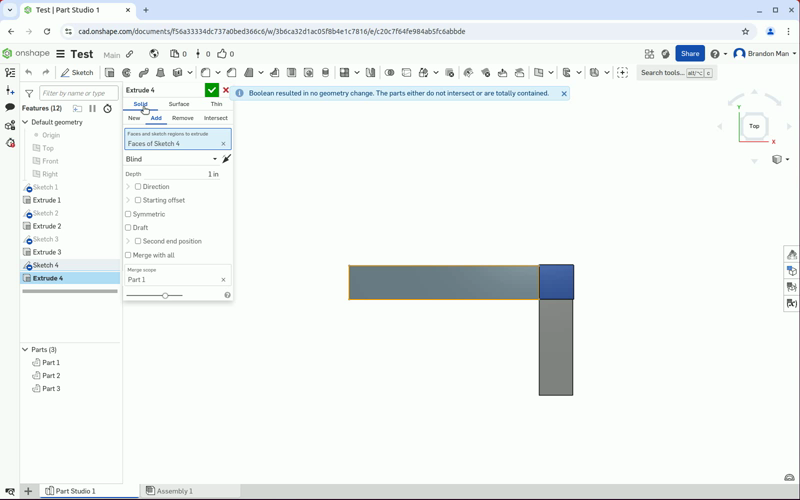
click(143, 106)
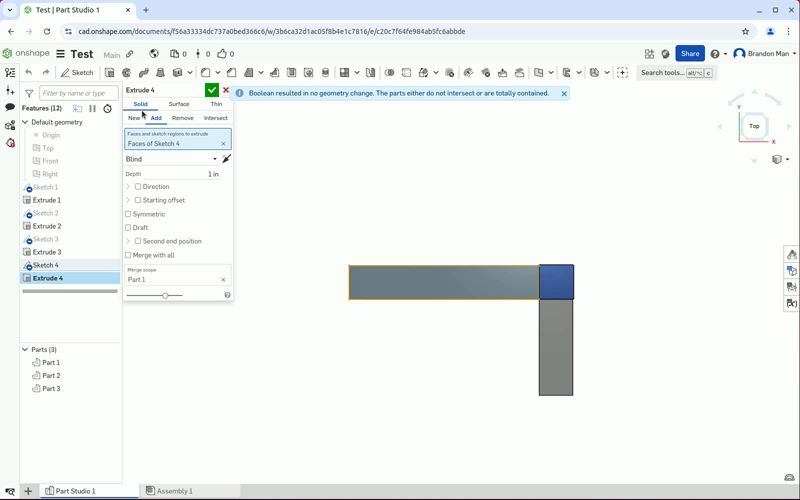
mouse_move(137, 120)
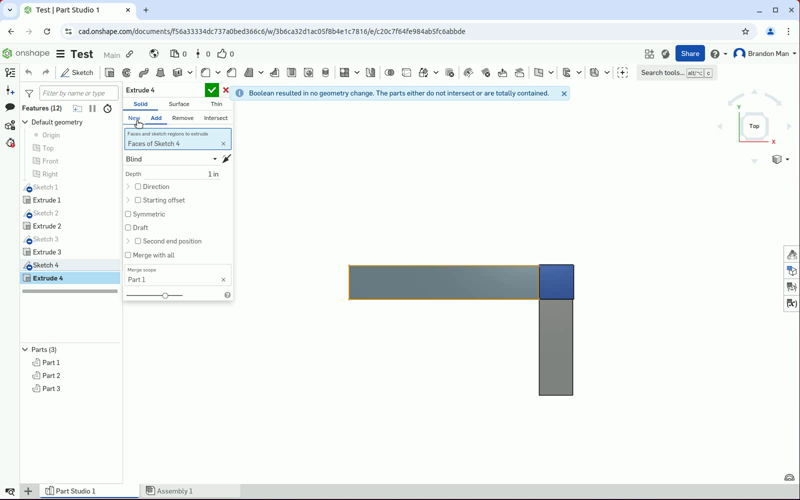
click(137, 120)
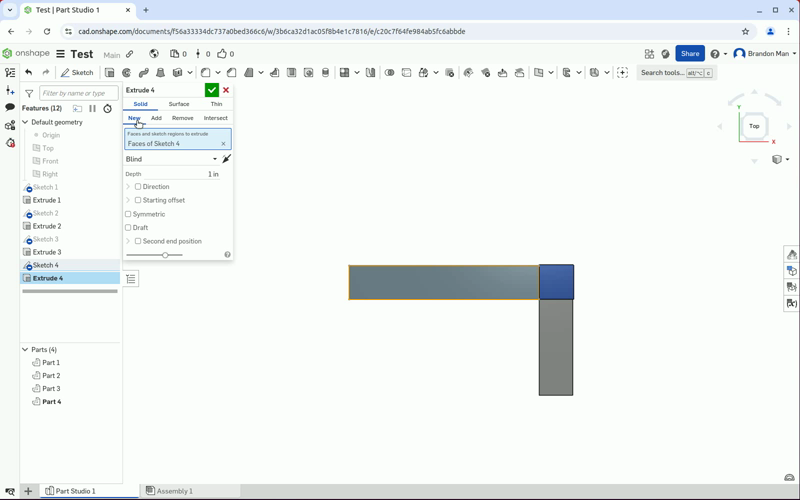
key(tab, 4)
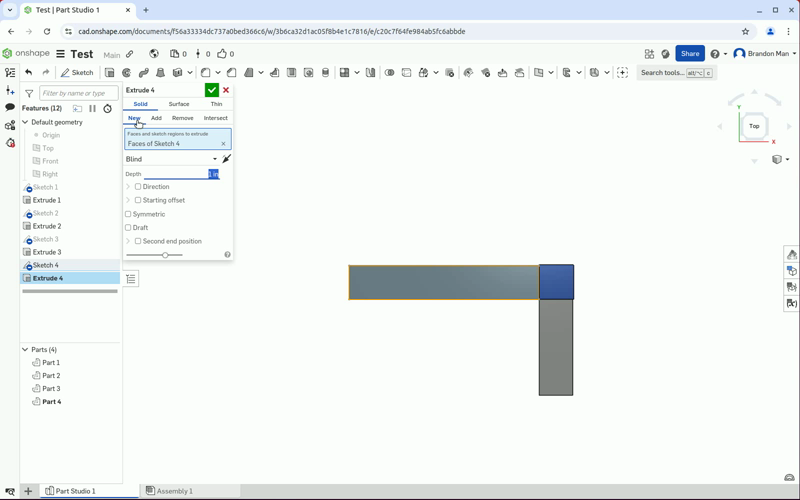
text(3.851)
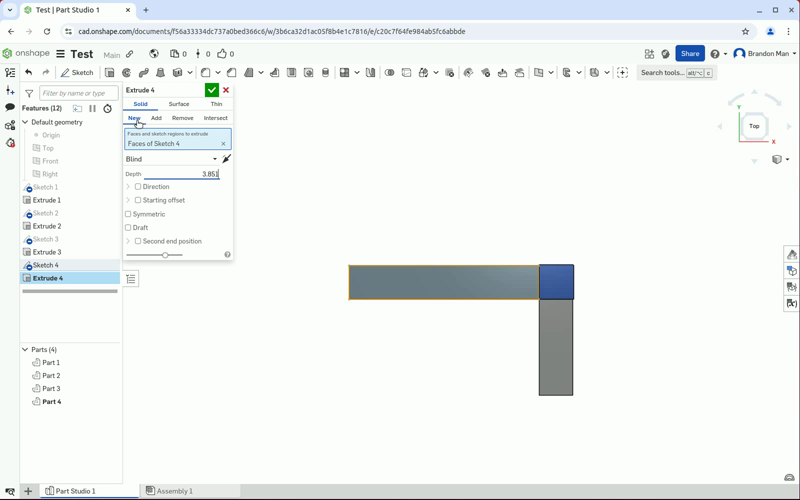
key(enter)
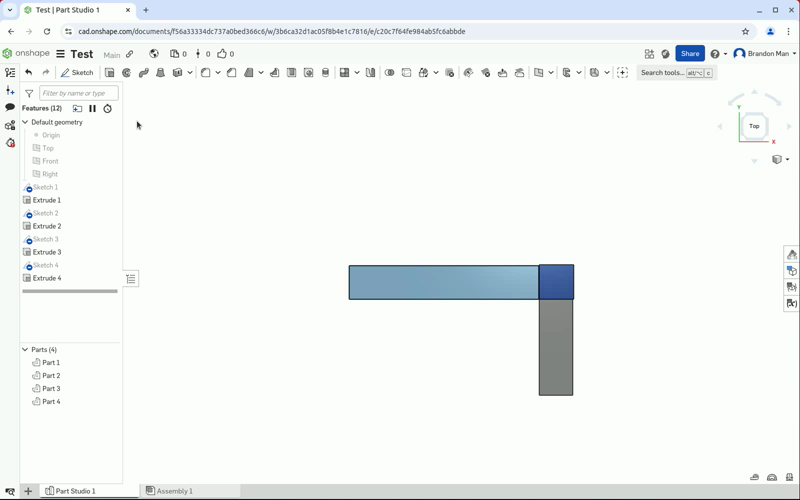
key(shift+h)
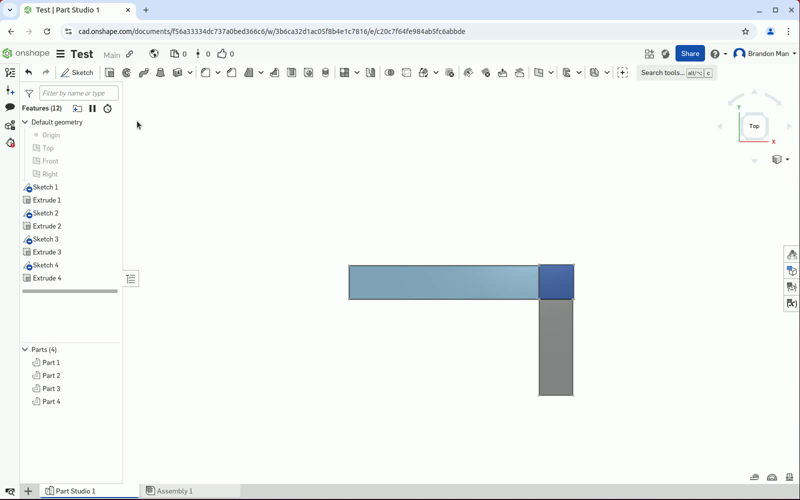
key(shift+h)
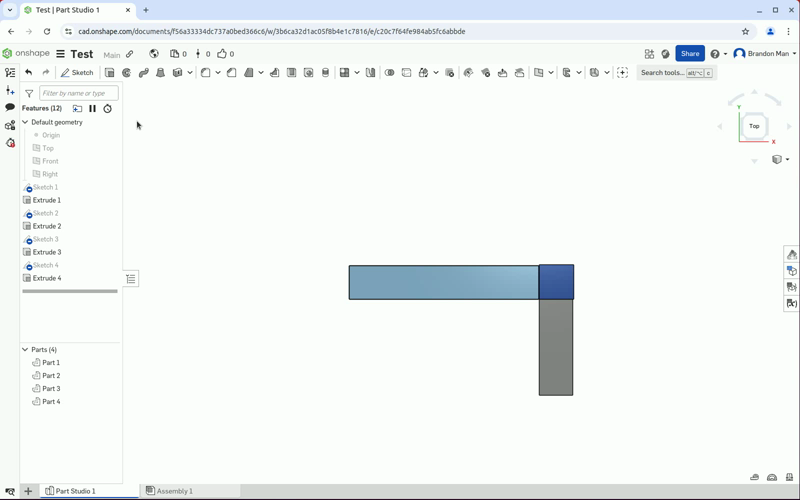
mouse_move(73, 189)
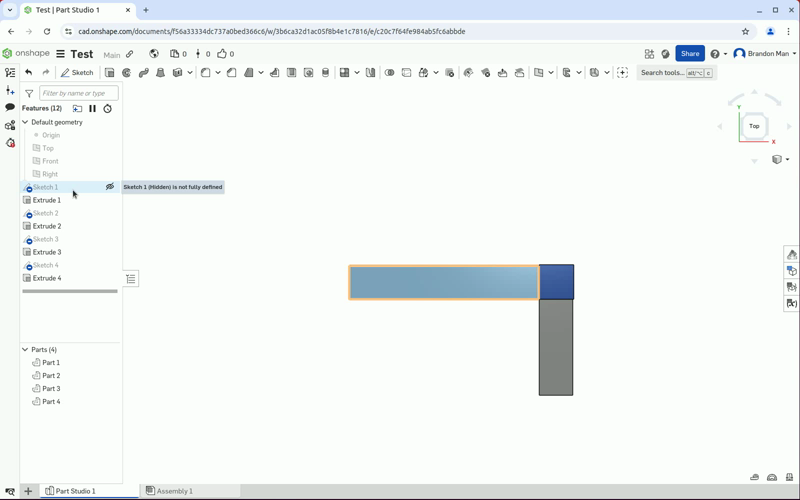
click(73, 189)
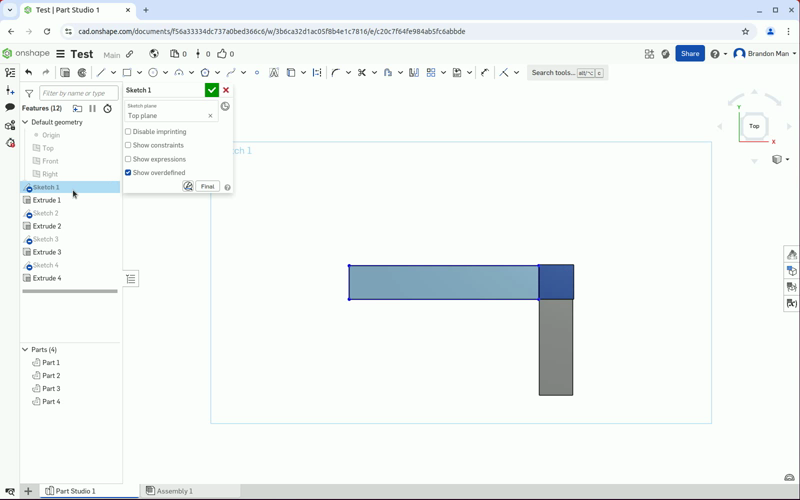
mouse_move(229, 92)
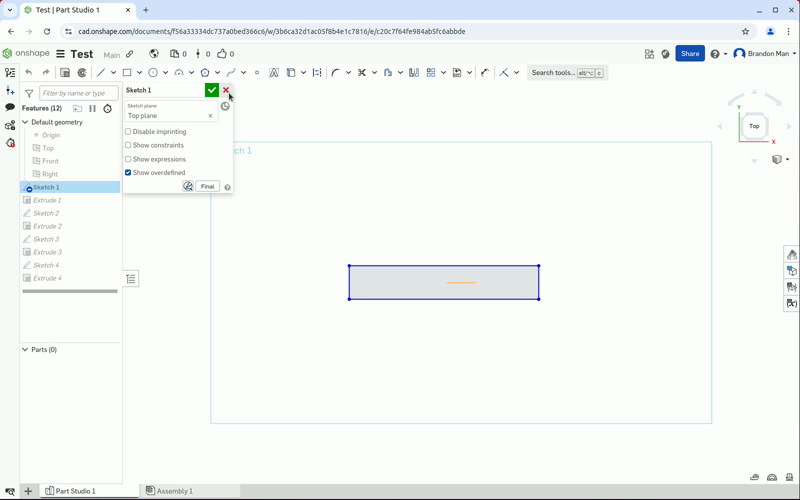
click(229, 92)
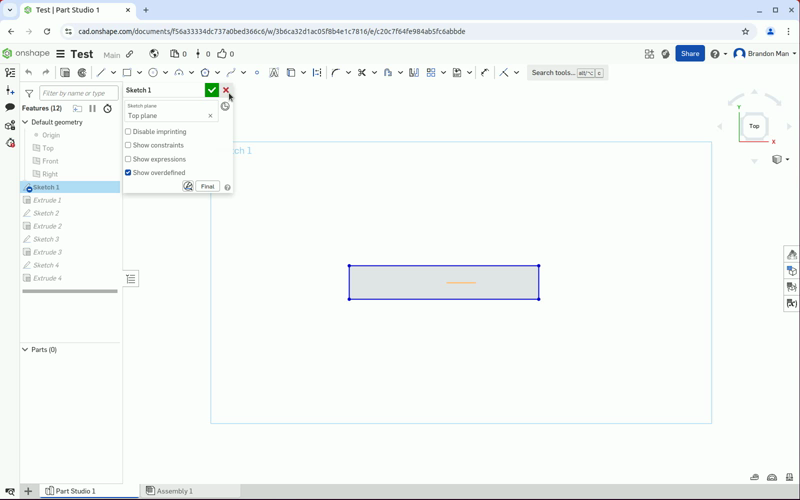
key(shift+s)
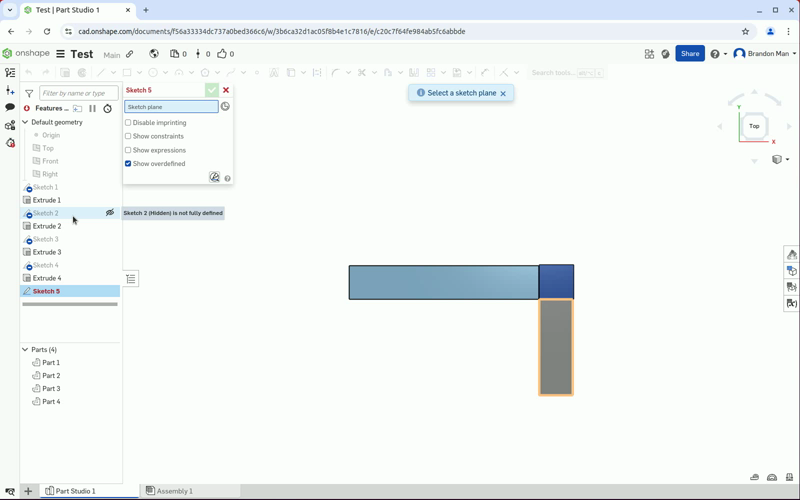
scroll(3)
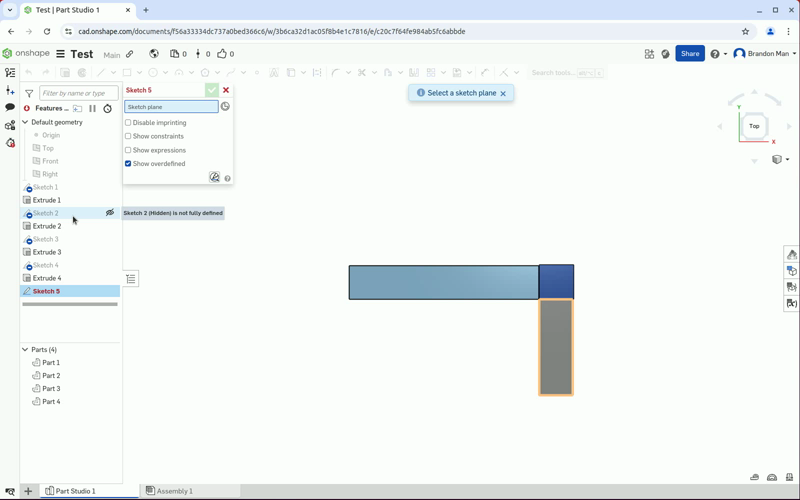
mouse_move(73, 150)
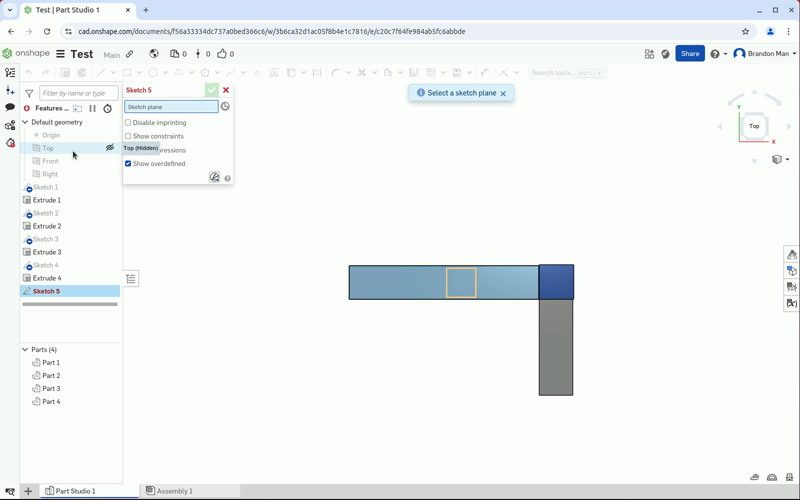
click(73, 150)
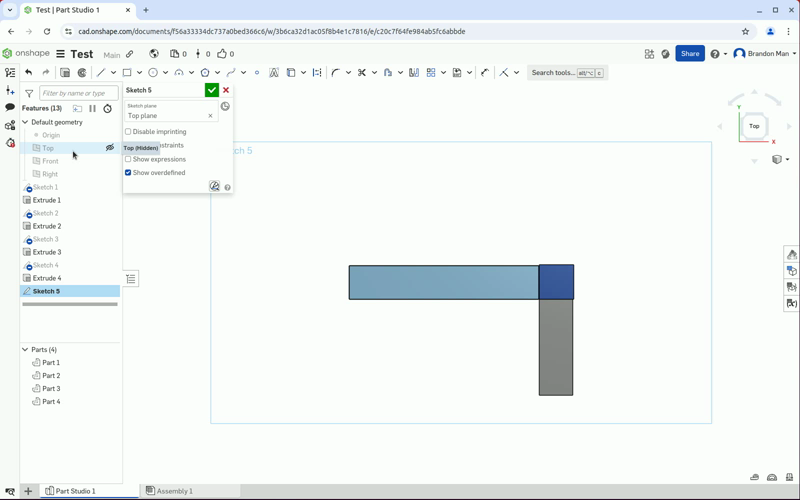
mouse_move(73, 352)
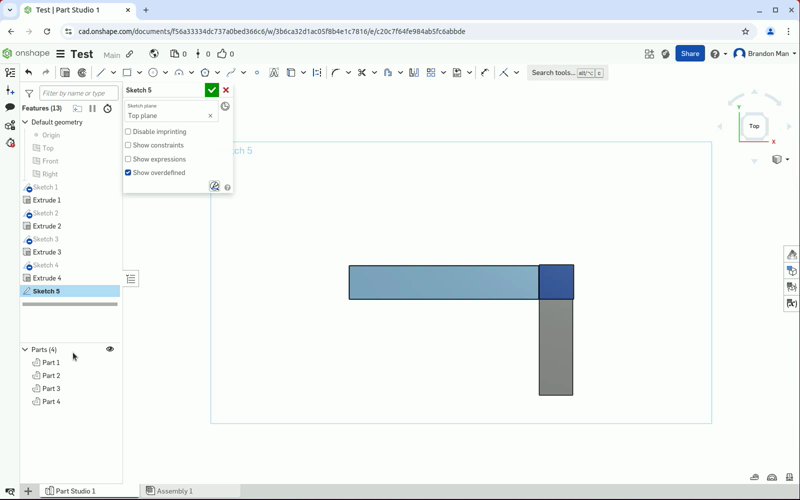
key(y)
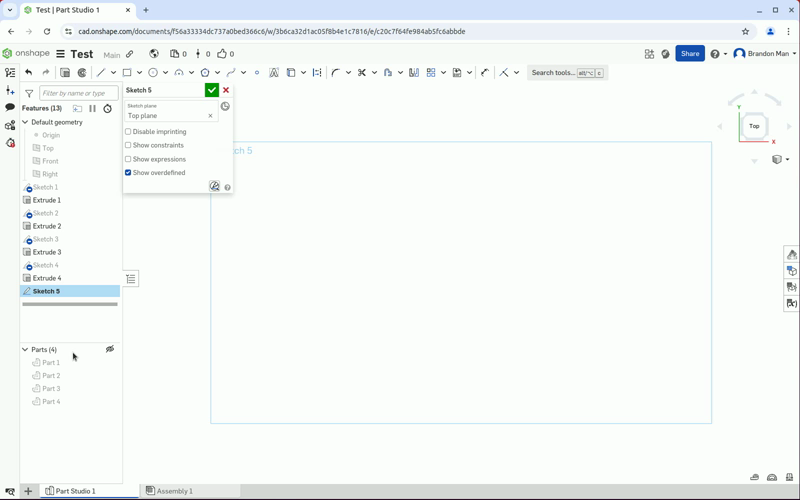
key(l)
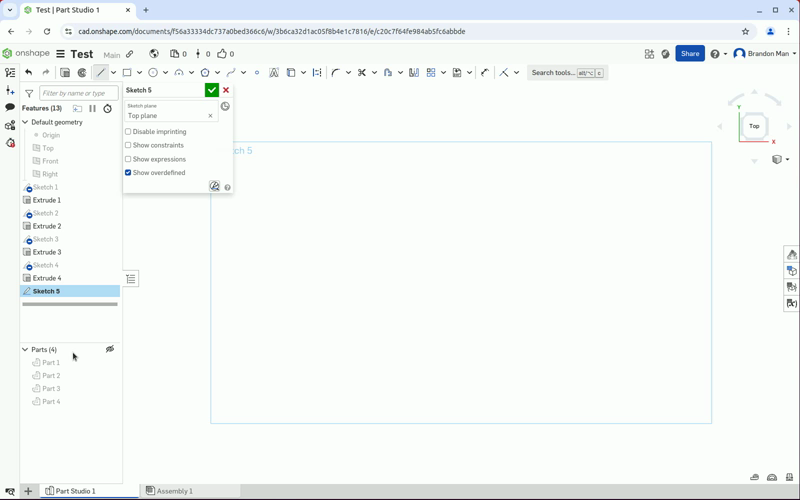
key_down(shift)
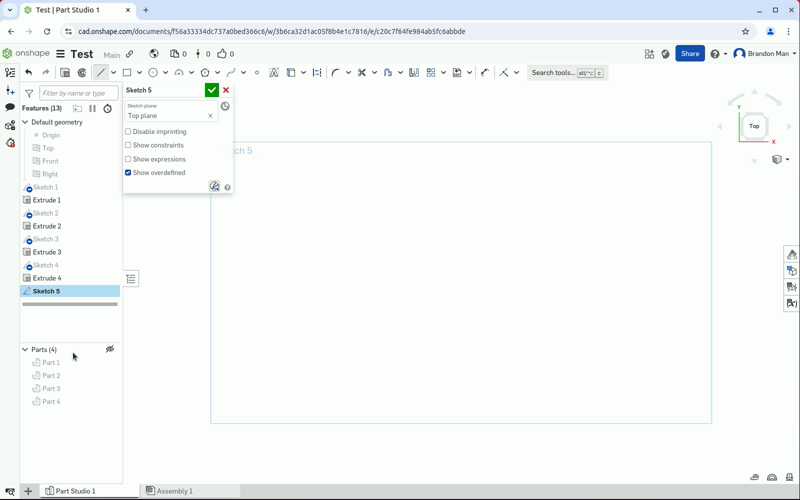
mouse_move(539, 395)
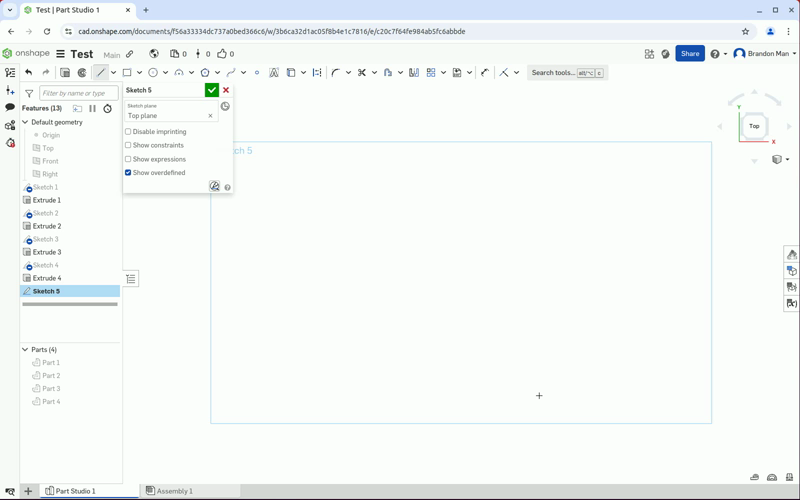
click(539, 395)
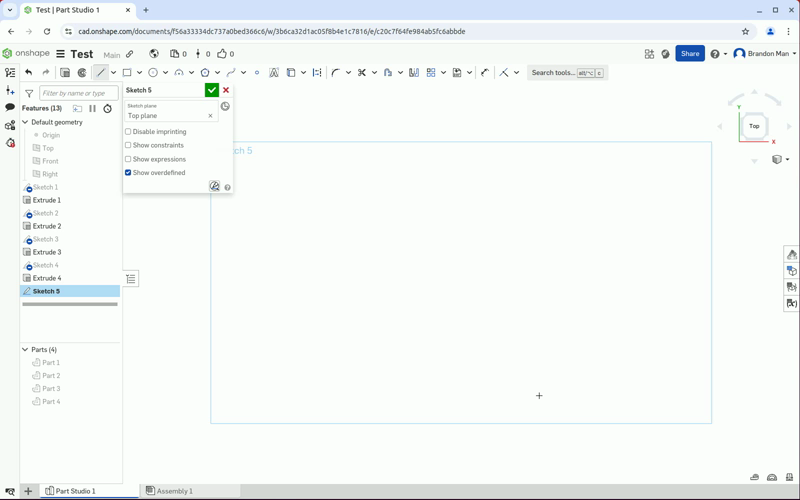
key_up(shift)
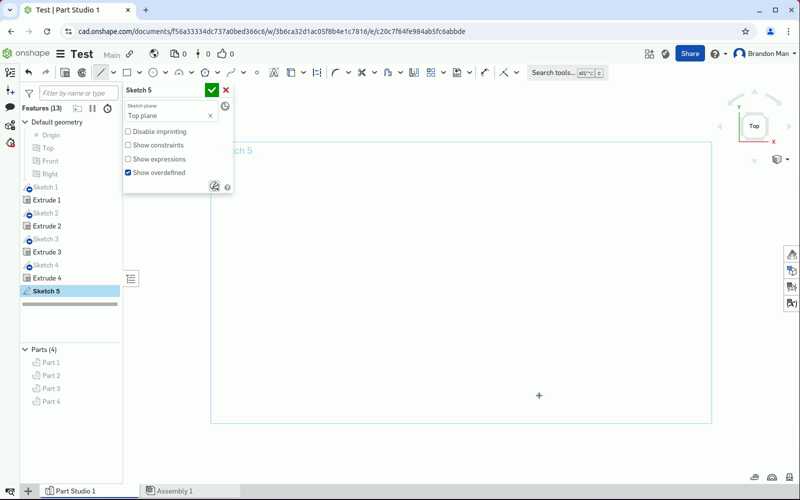
key_down(shift)
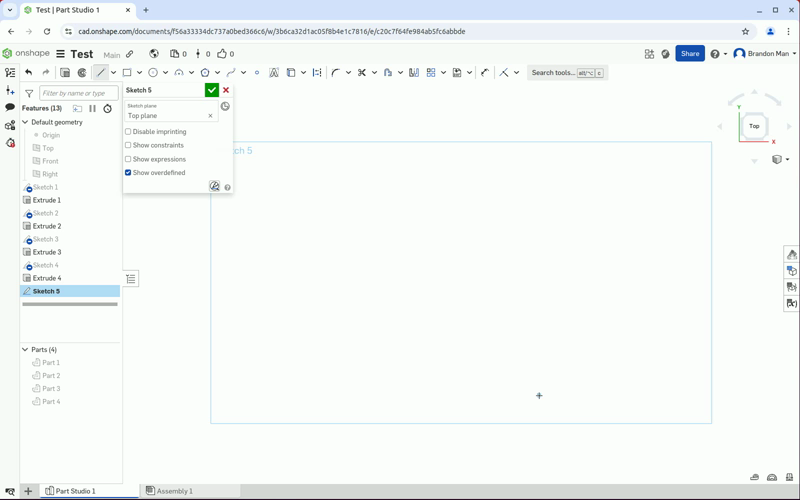
mouse_move(569, 395)
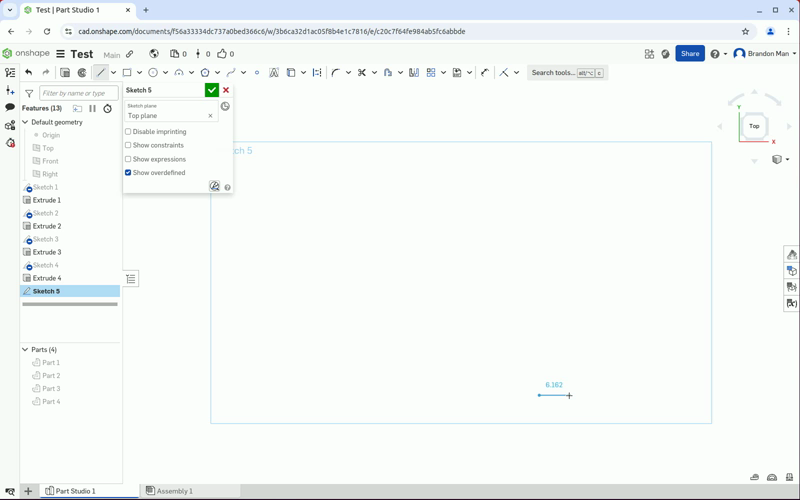
mouse_move(572, 395)
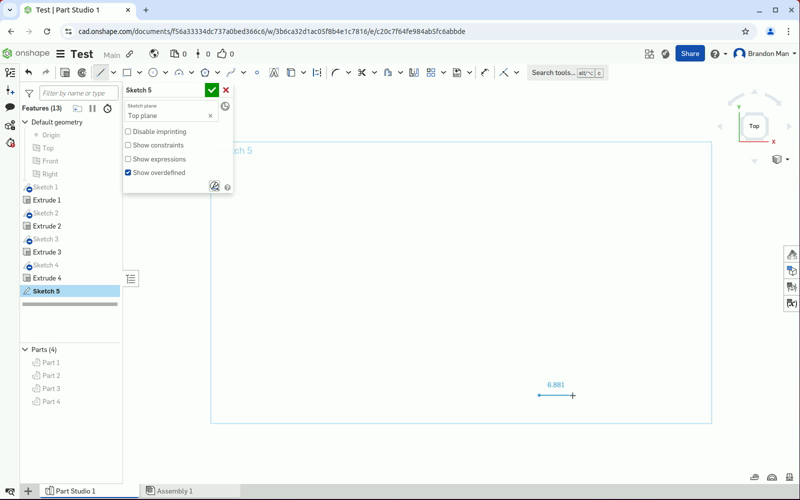
click(572, 395)
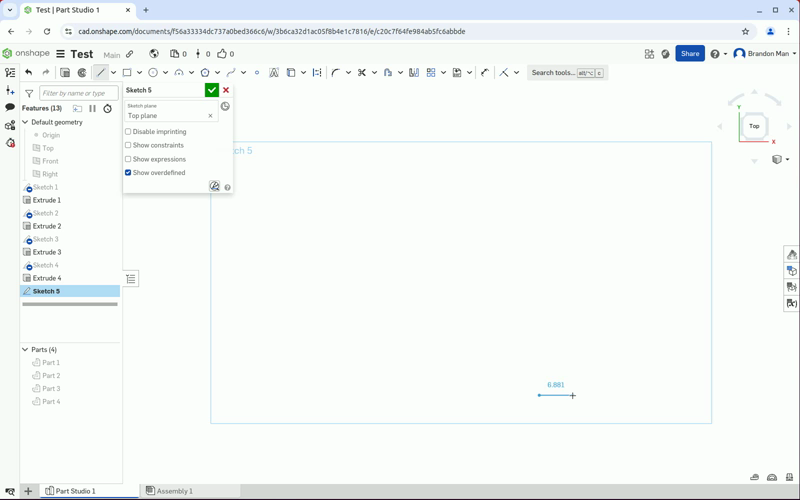
key_up(shift)
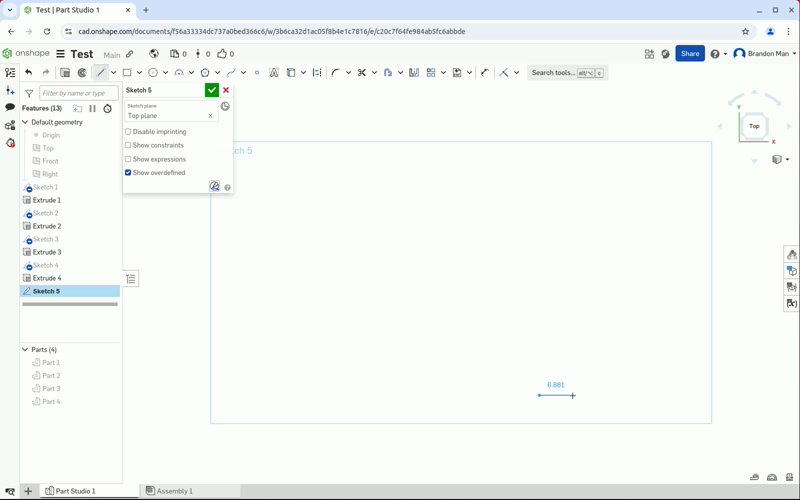
key_down(shift)
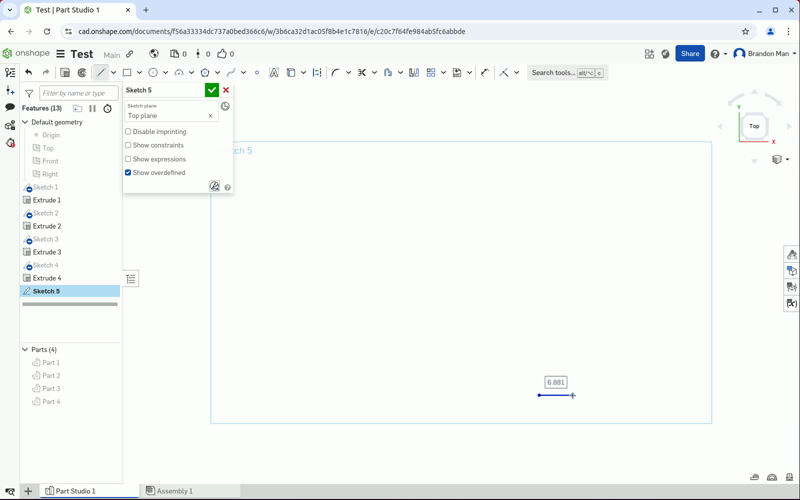
mouse_move(572, 299)
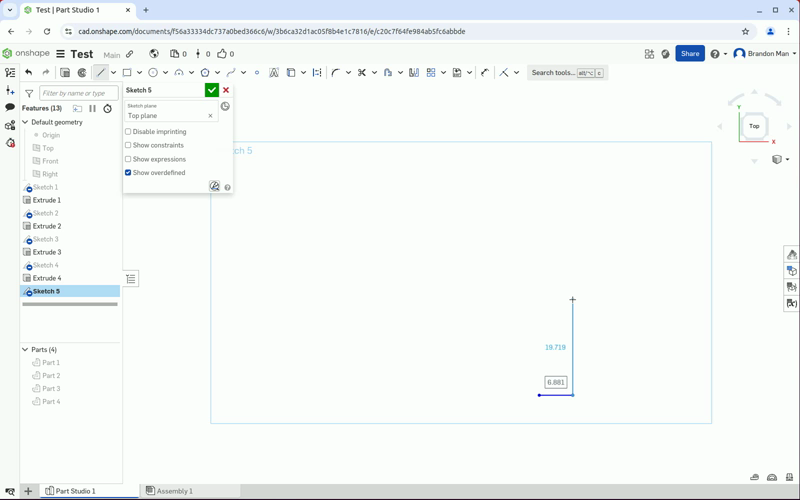
click(572, 299)
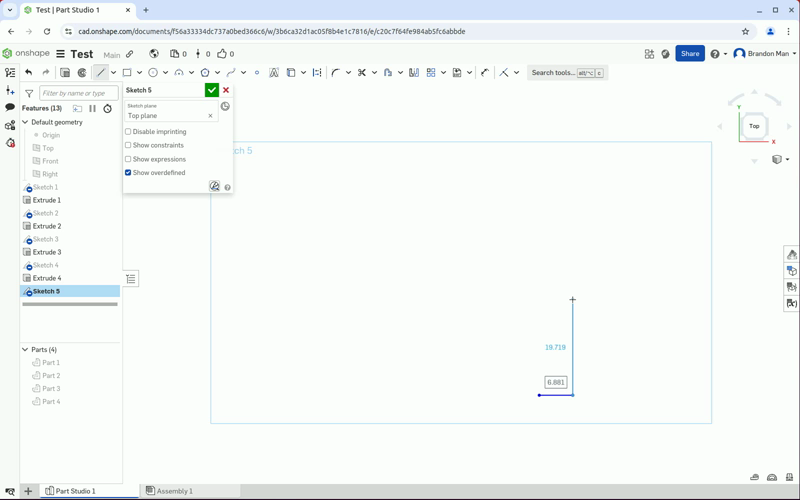
key_up(shift)
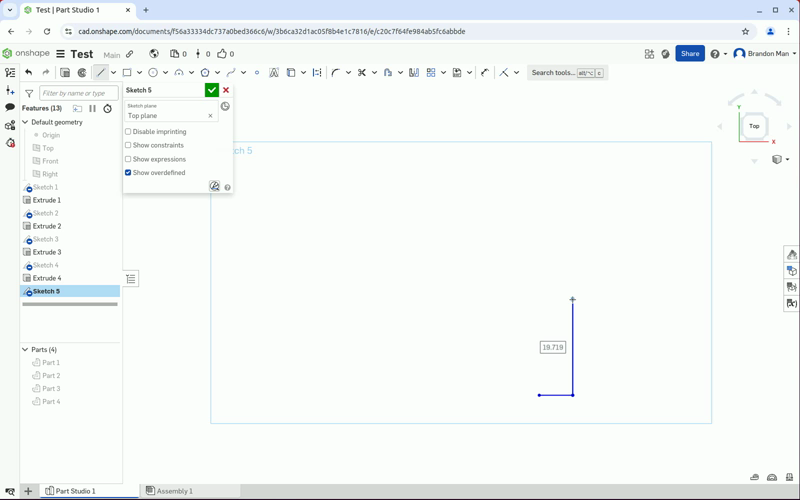
key_down(shift)
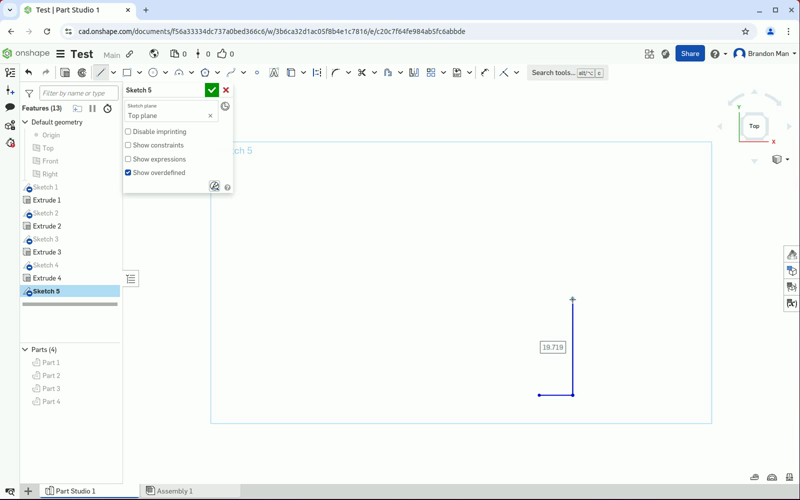
mouse_move(589, 299)
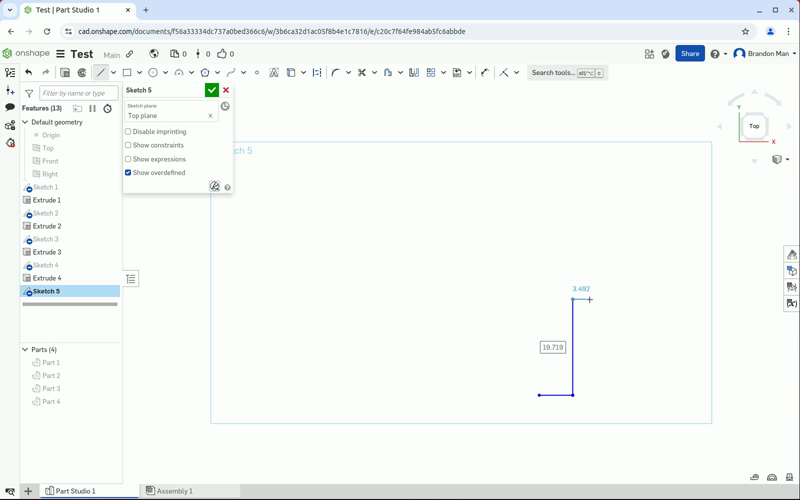
mouse_move(539, 299)
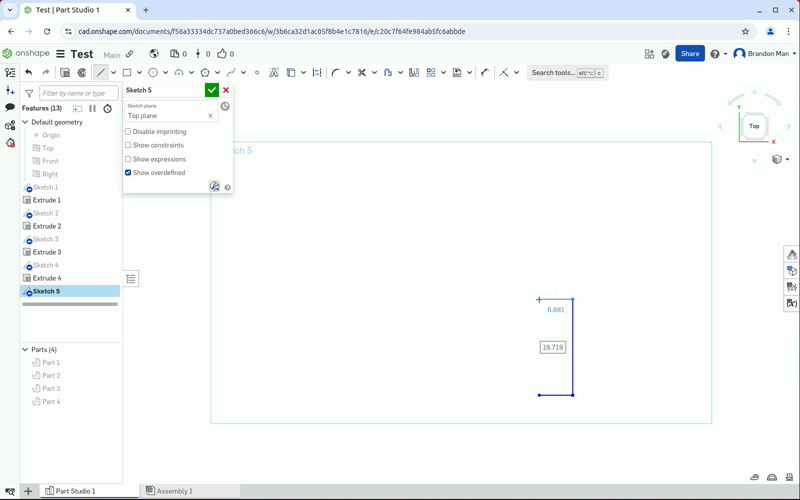
click(539, 299)
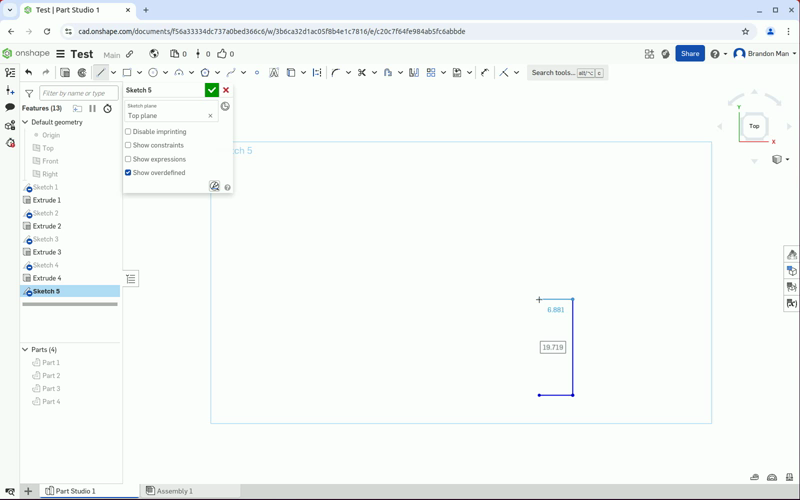
key_up(shift)
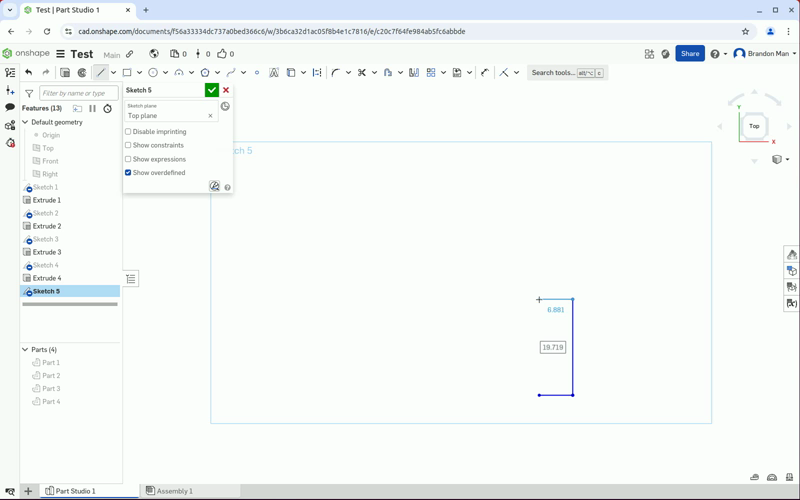
key_down(shift)
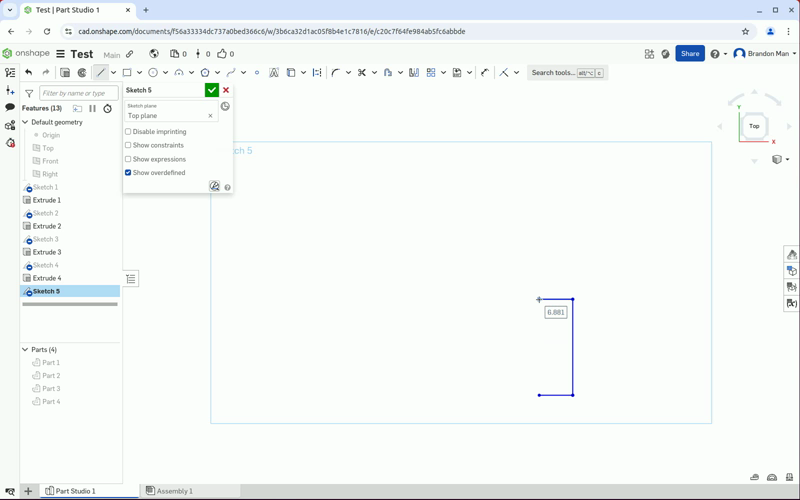
mouse_move(539, 395)
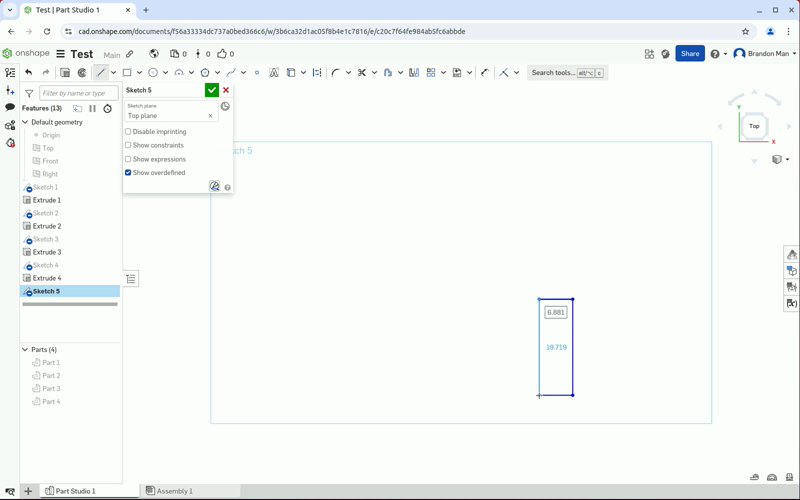
key_up(shift)
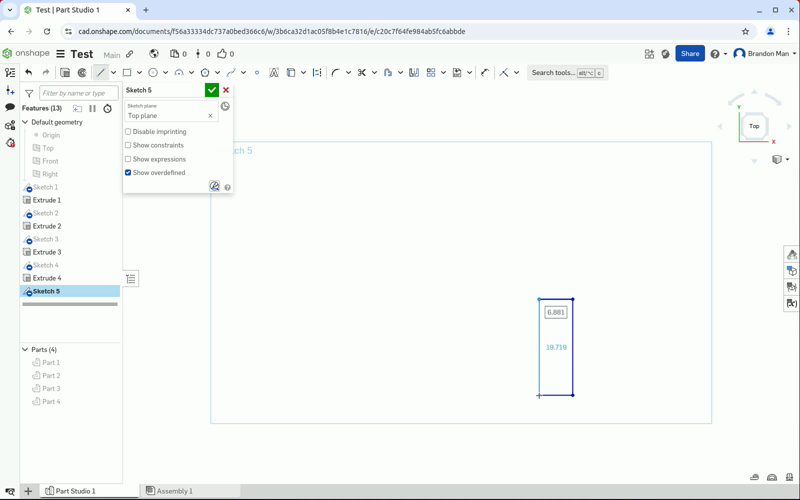
click(539, 395)
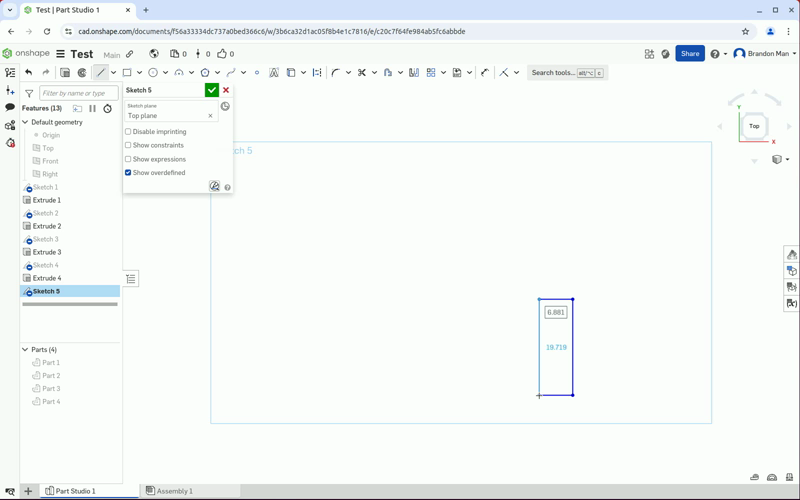
key(esc)
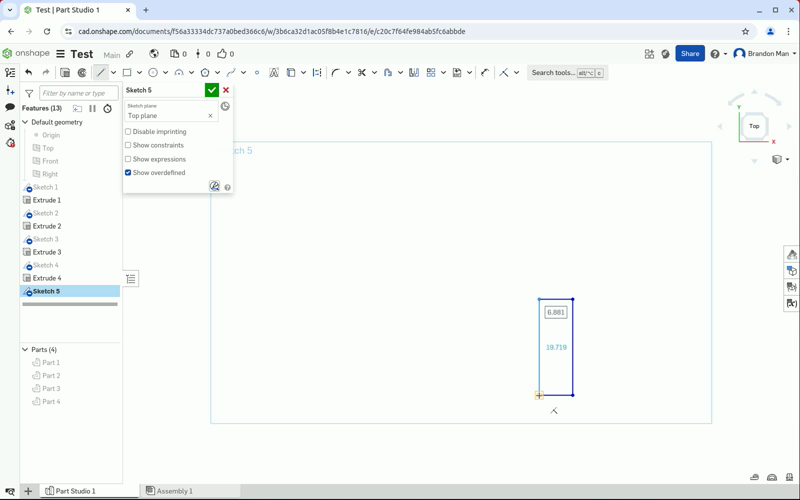
mouse_move(569, 344)
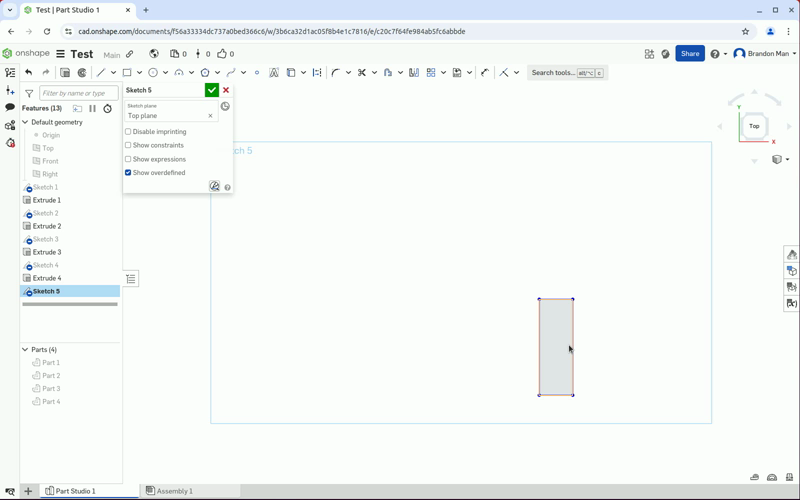
click(569, 344)
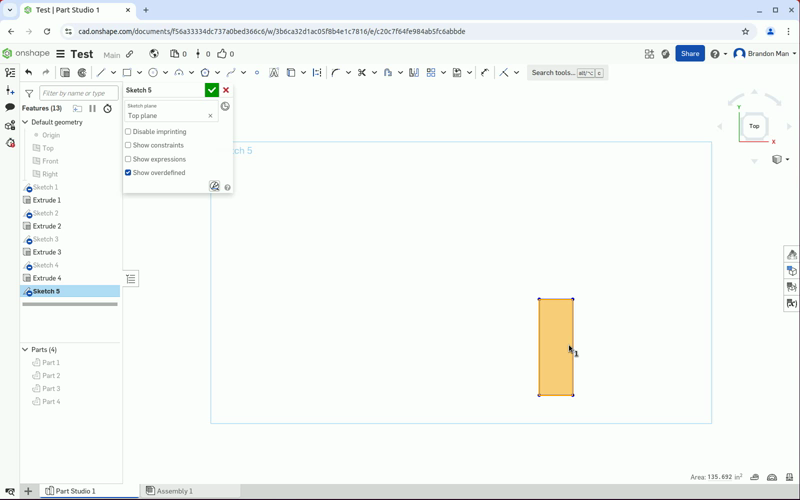
mouse_move(73, 352)
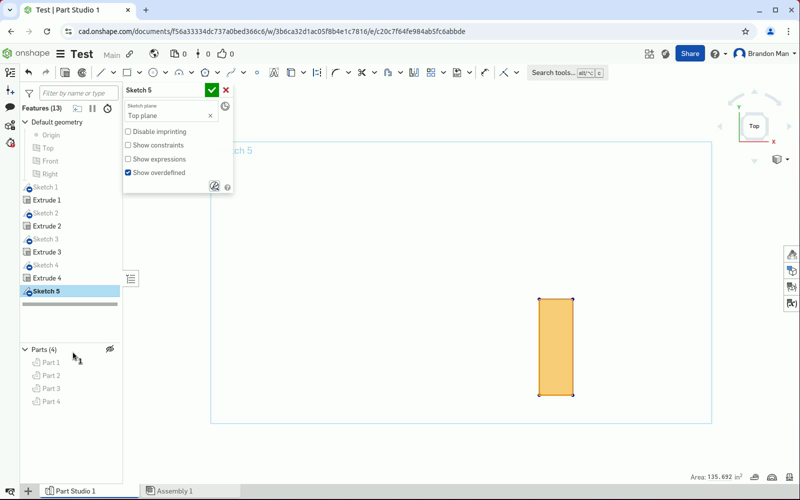
key(shift+y)
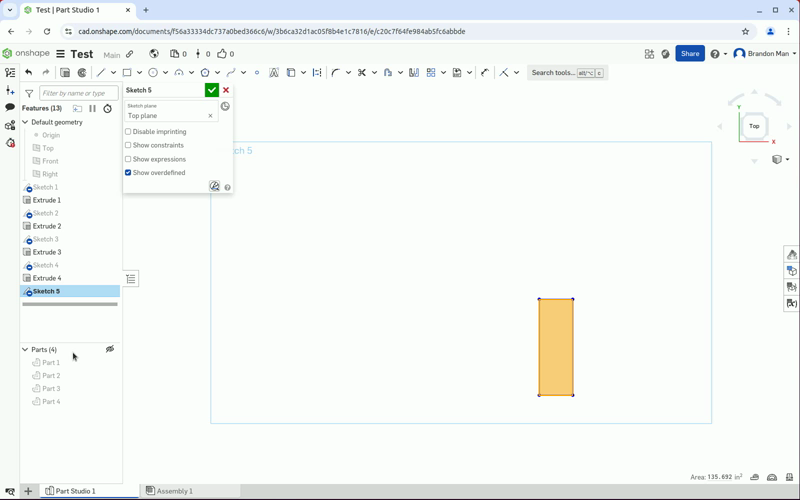
key(shift+e)
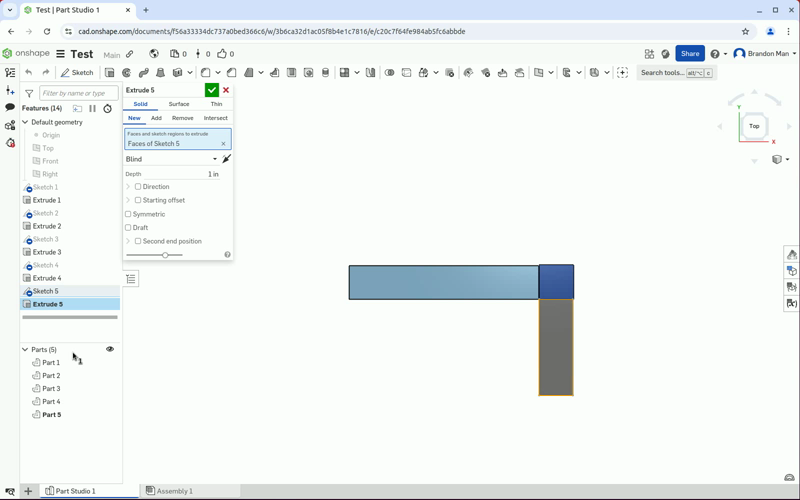
mouse_move(143, 106)
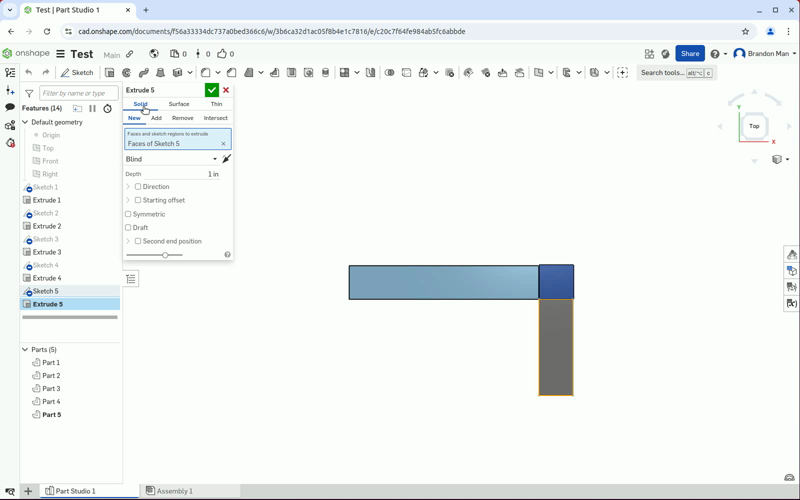
click(143, 106)
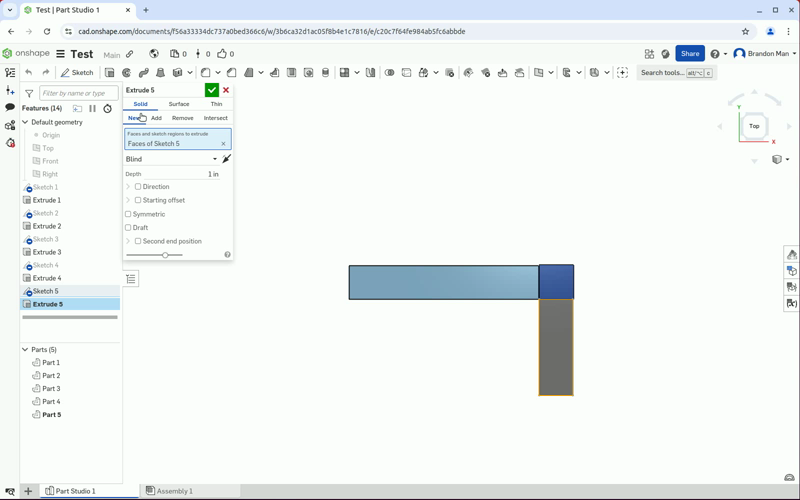
mouse_move(137, 120)
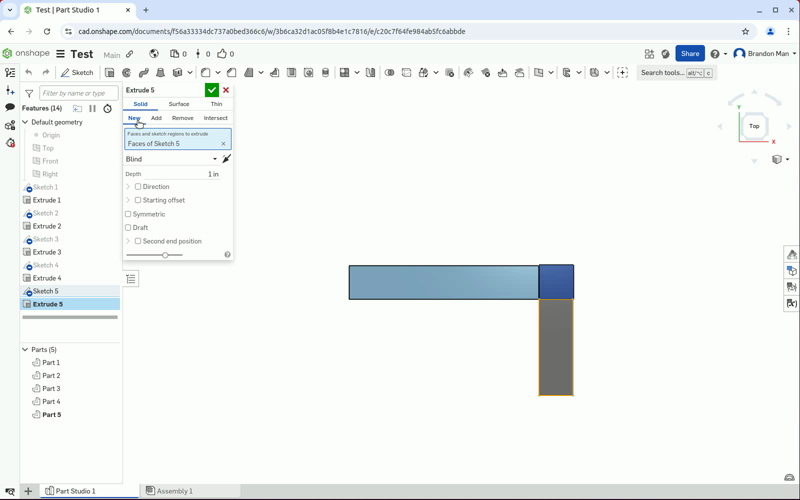
click(137, 120)
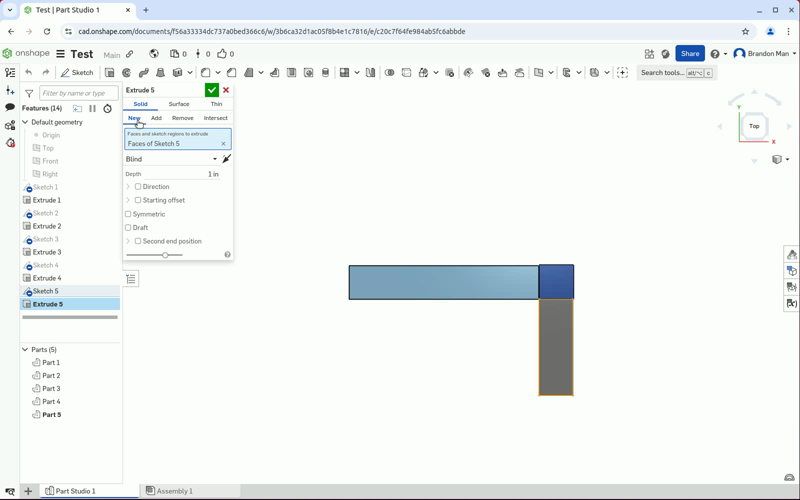
key(tab, 4)
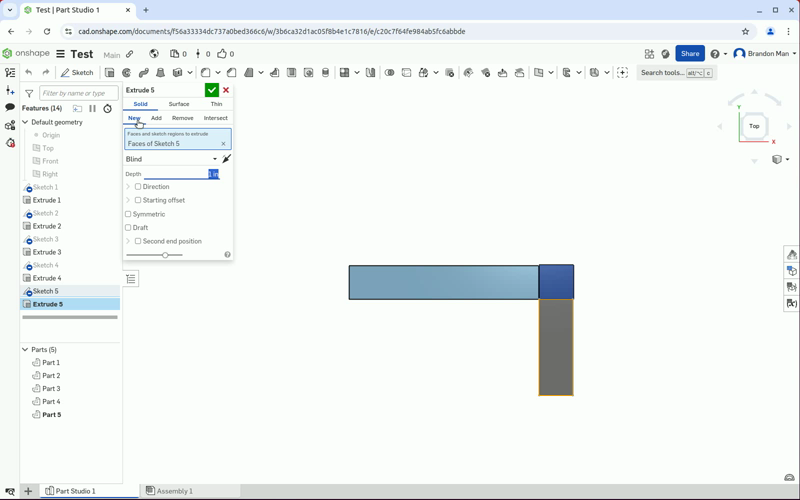
text(3.851)
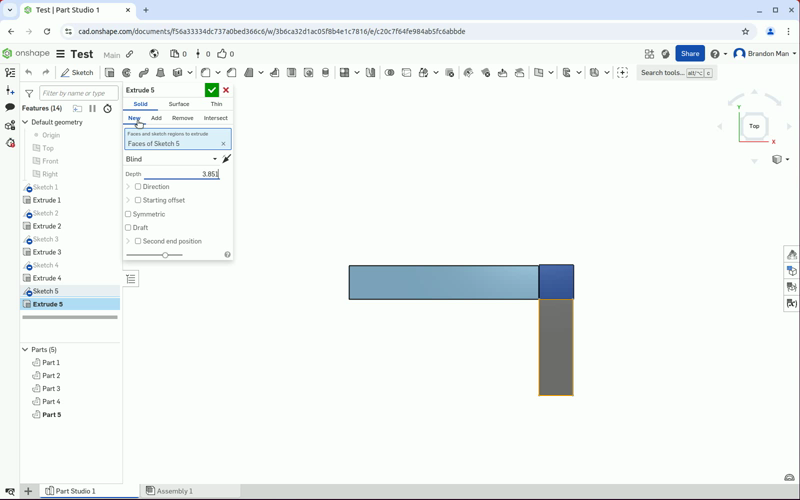
key(enter)
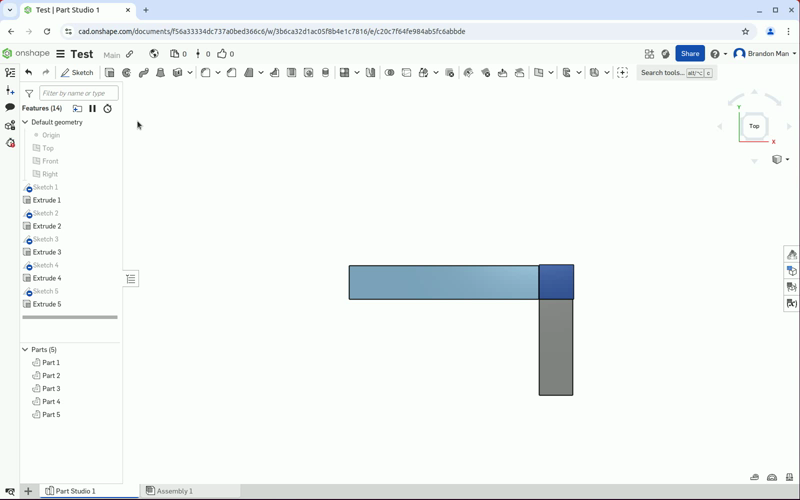
key(shift+h)
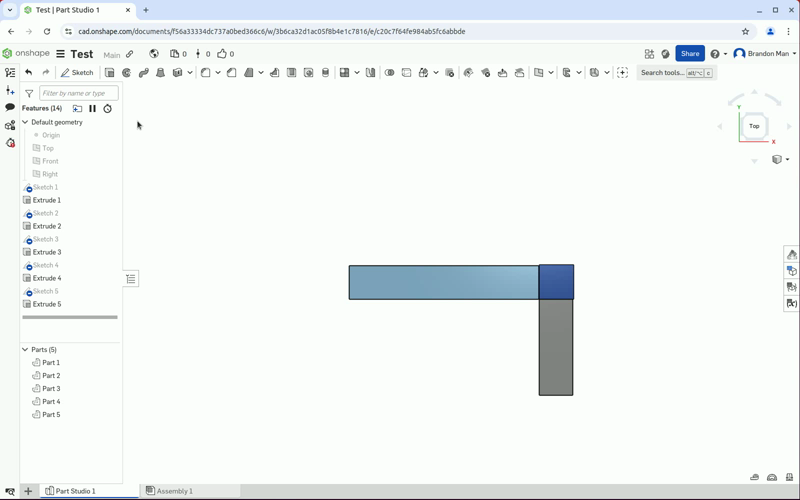
key(shift+h)
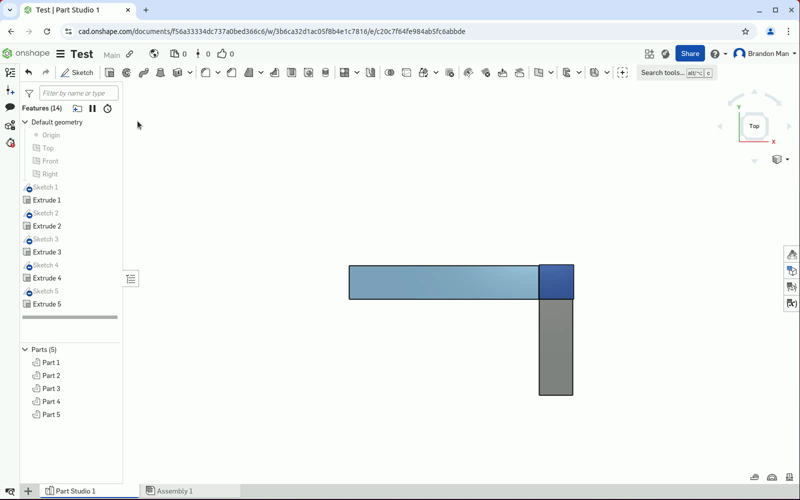
mouse_move(73, 189)
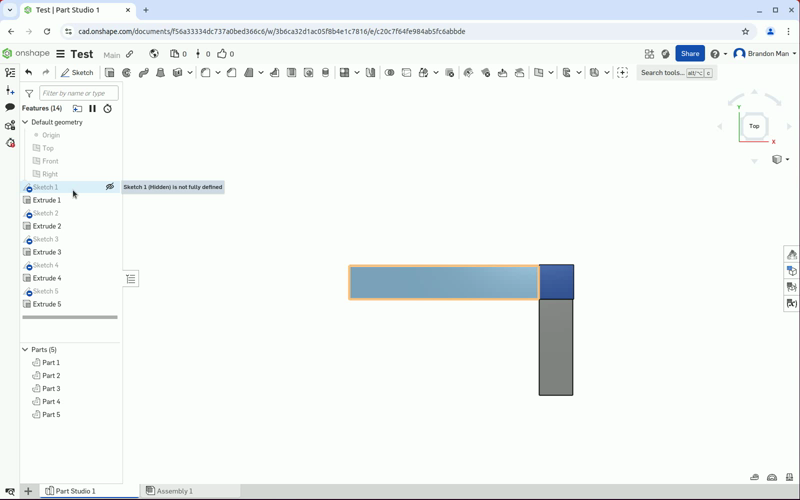
click(73, 189)
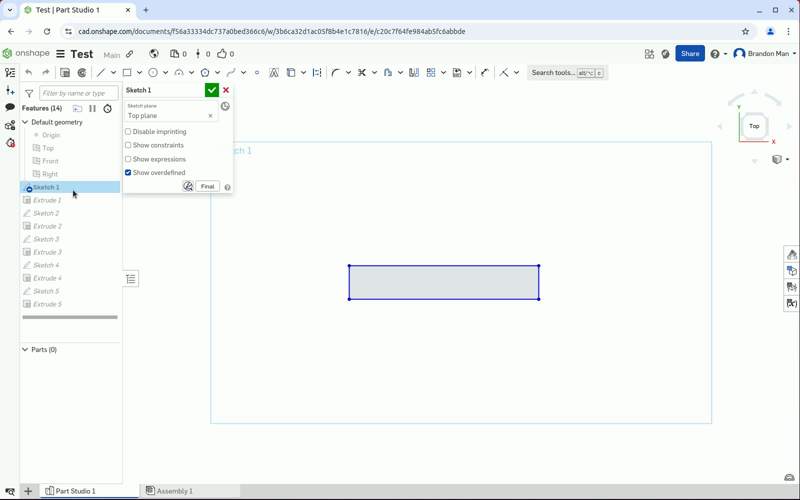
mouse_move(229, 92)
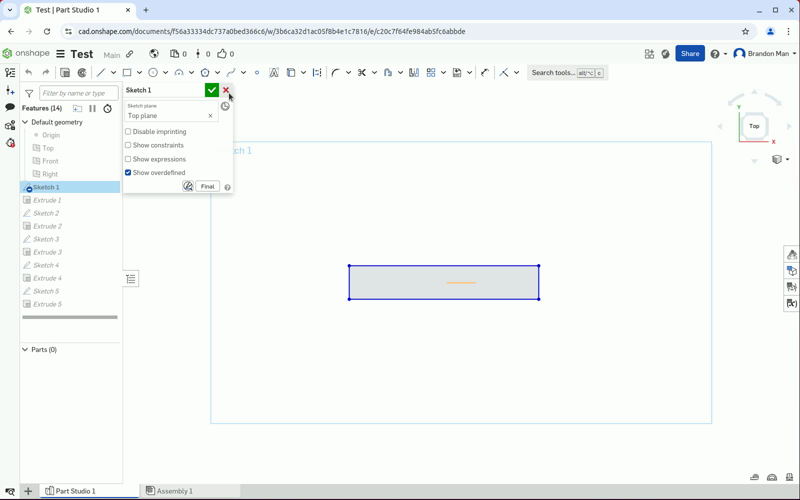
click(229, 92)
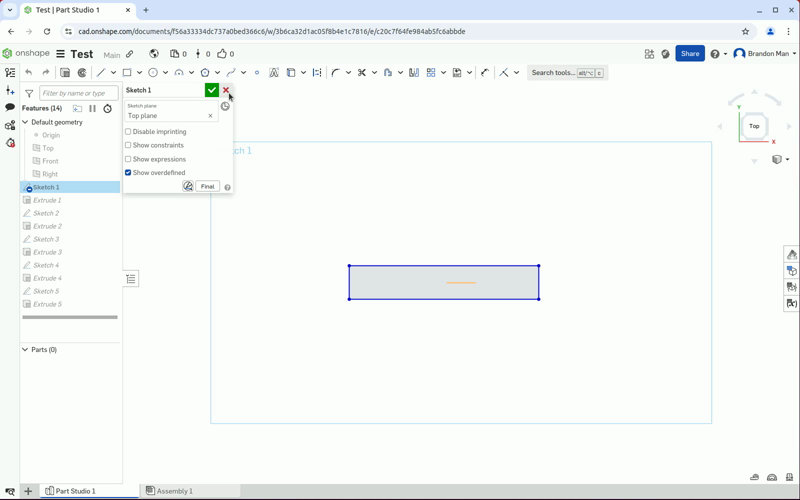
key(shift+s)
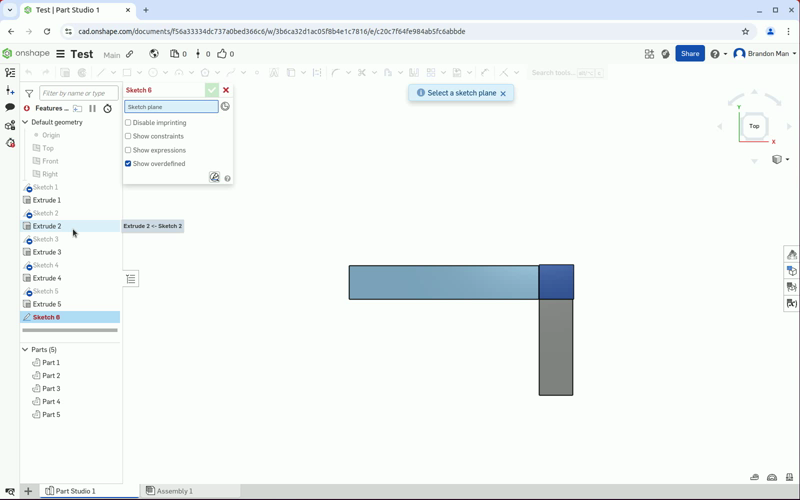
scroll(3)
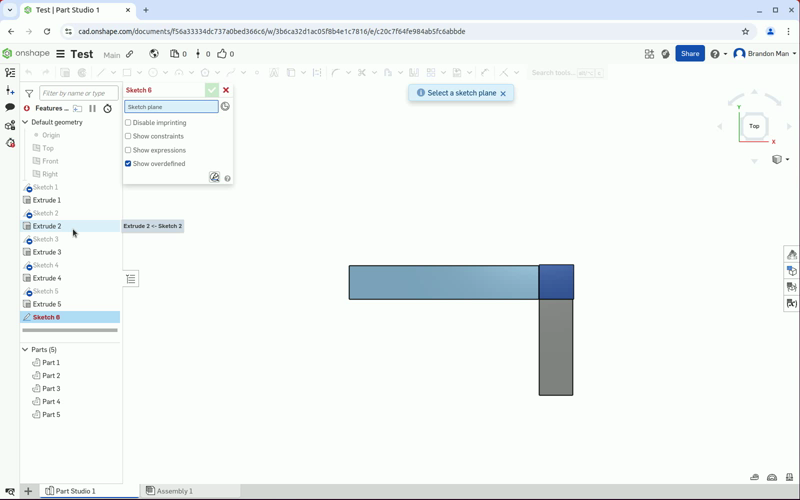
mouse_move(73, 150)
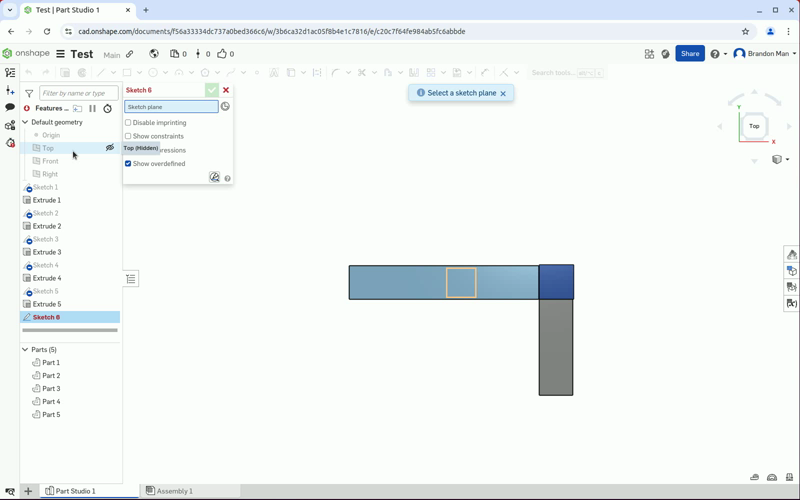
click(73, 150)
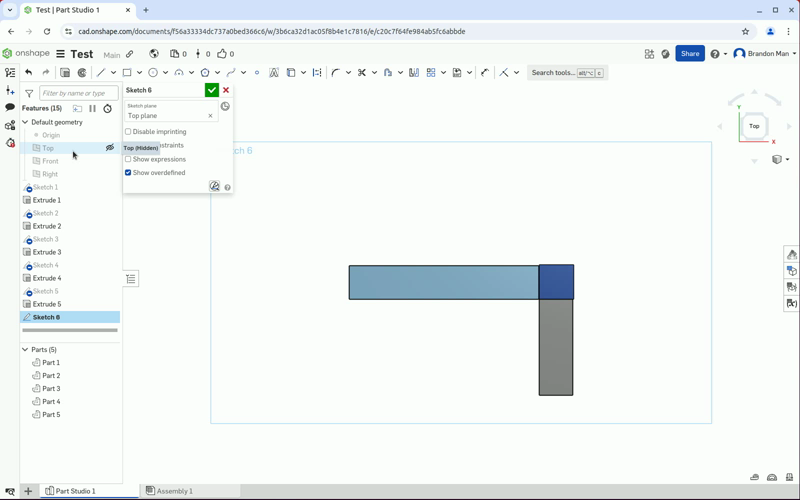
mouse_move(73, 352)
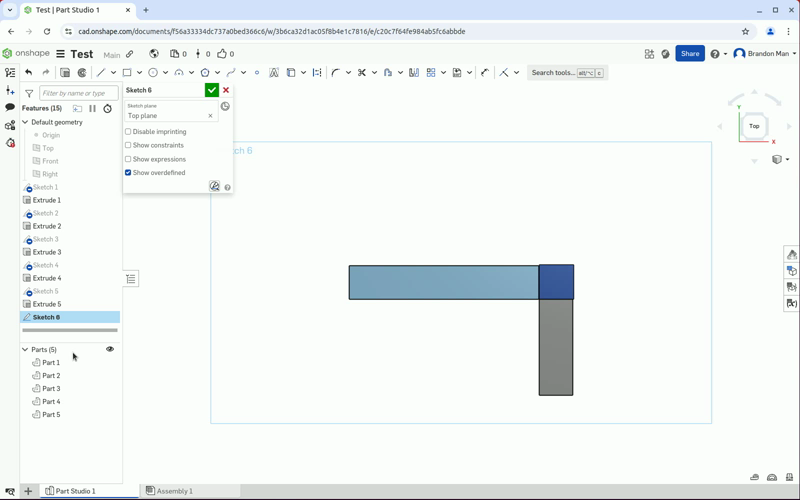
key(y)
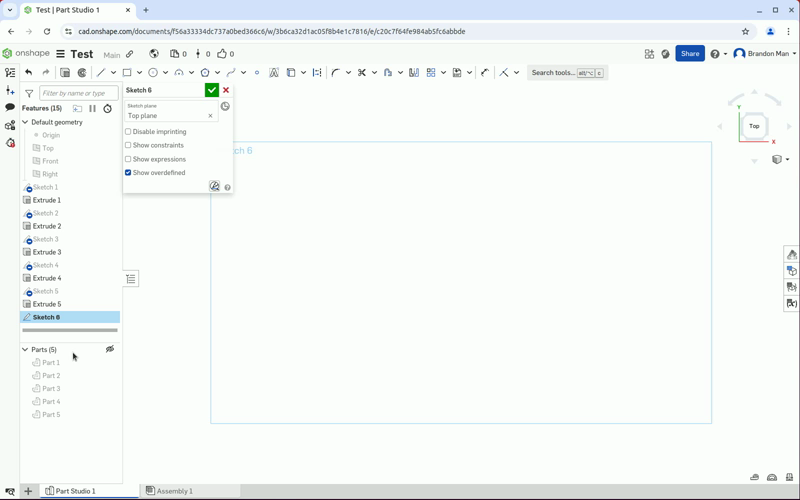
key(l)
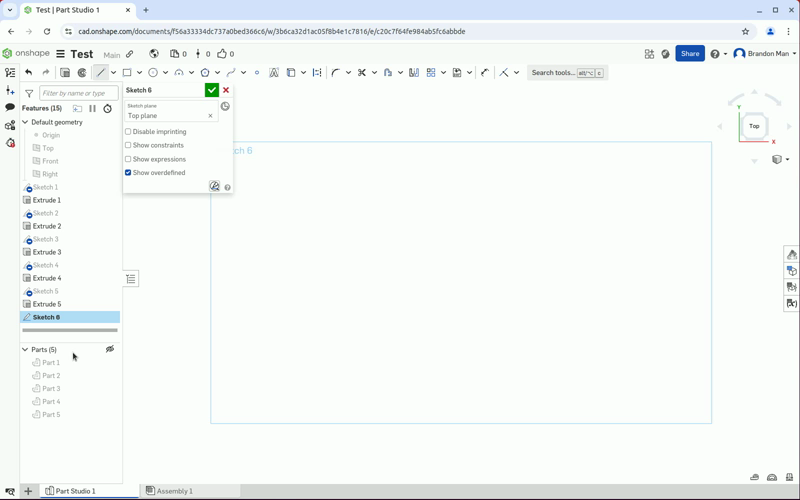
key_down(shift)
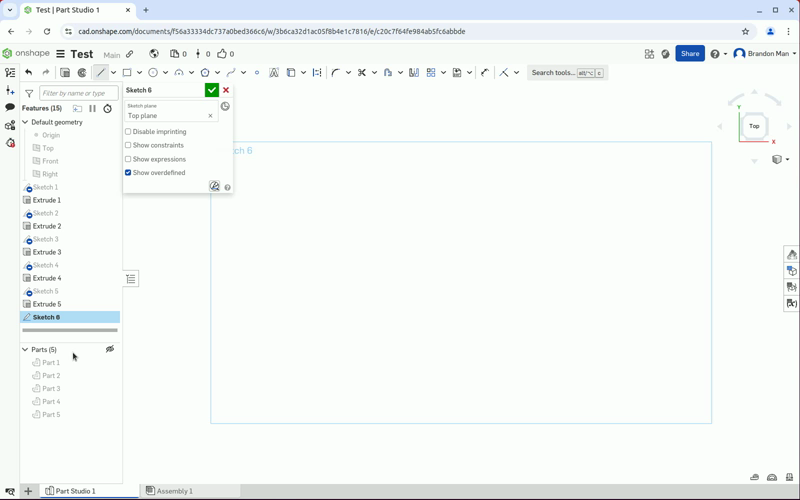
mouse_move(539, 299)
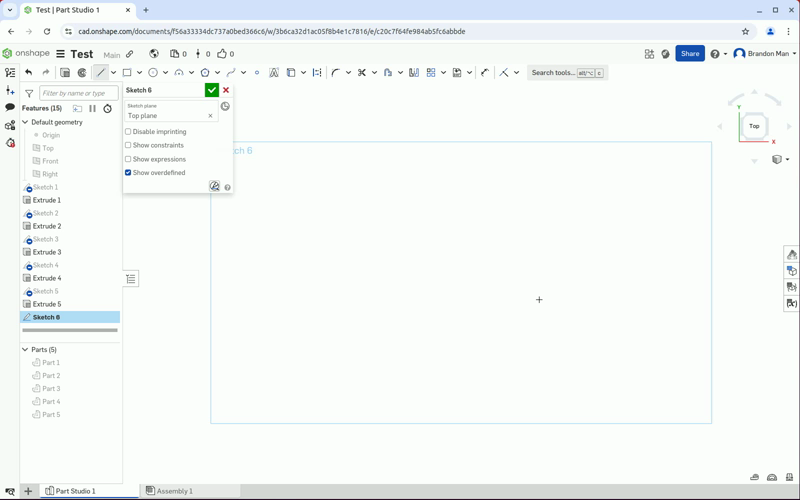
click(539, 299)
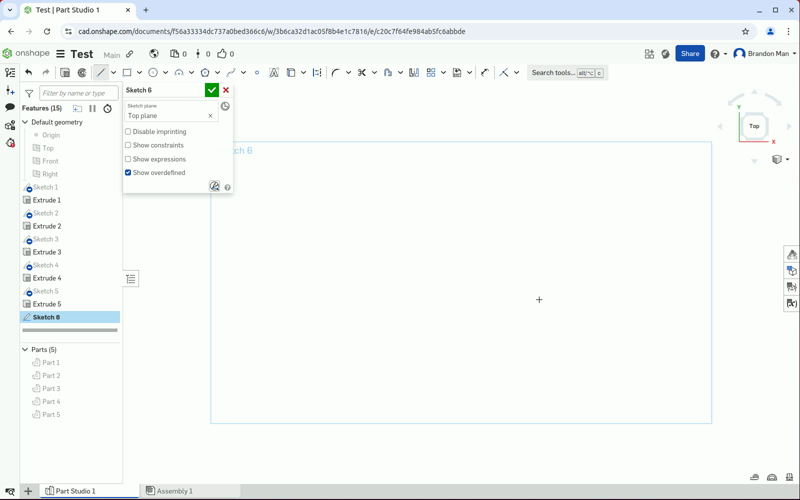
key_up(shift)
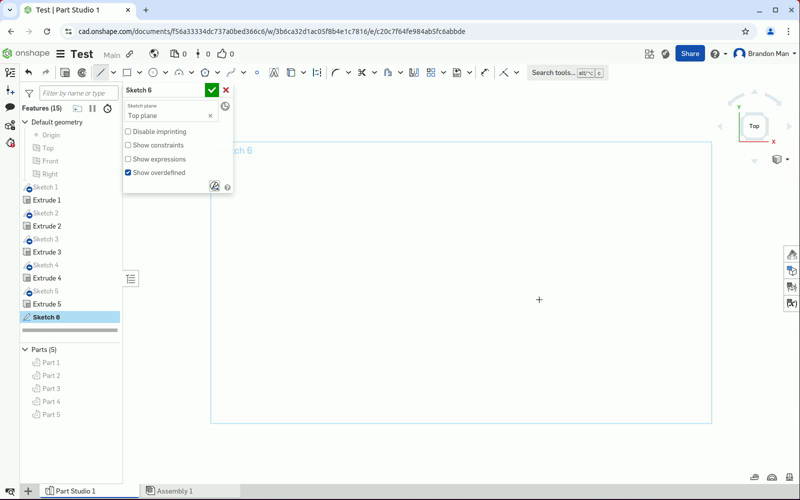
key_down(shift)
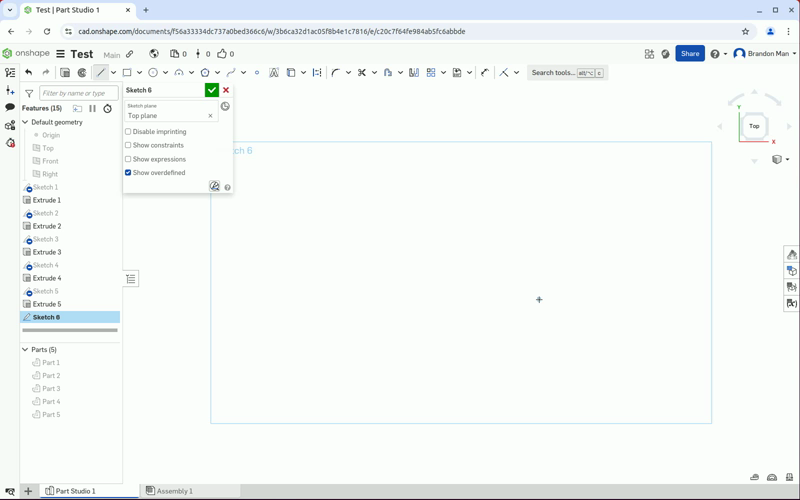
mouse_move(569, 299)
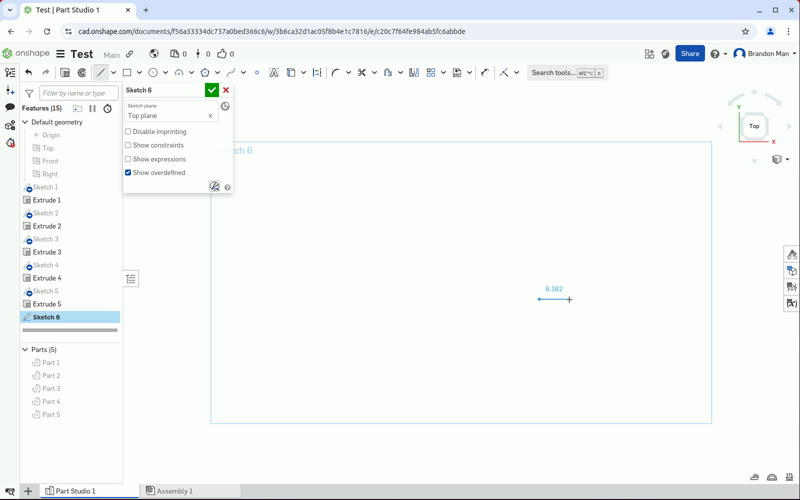
mouse_move(573, 299)
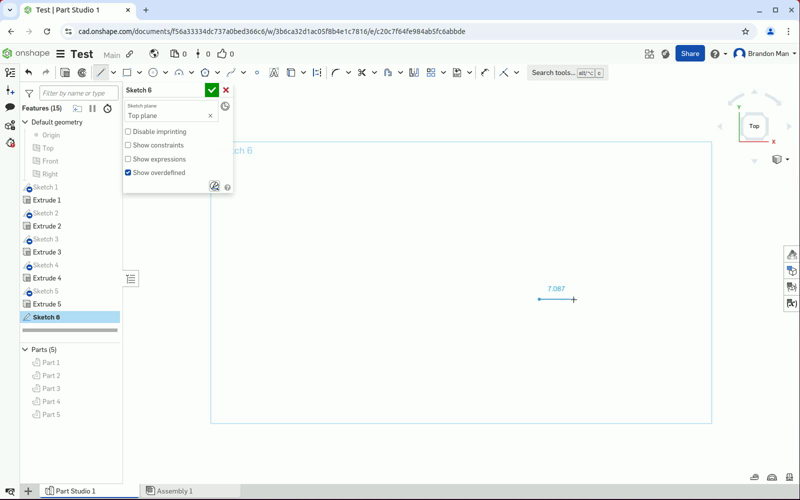
click(573, 299)
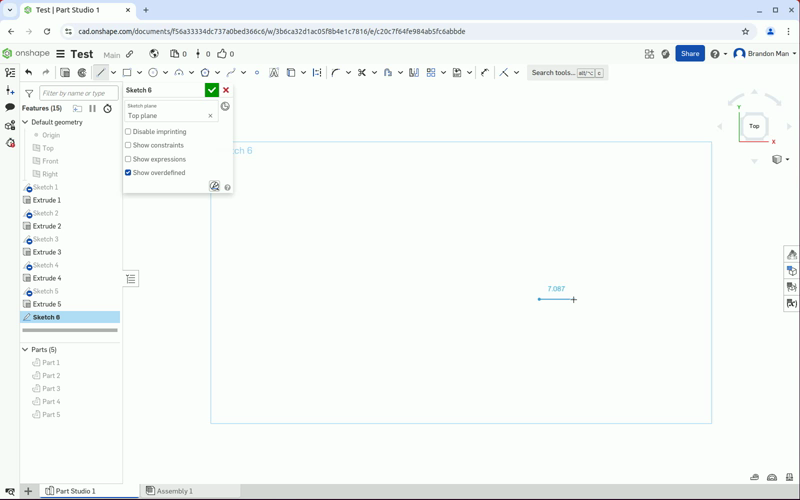
key_up(shift)
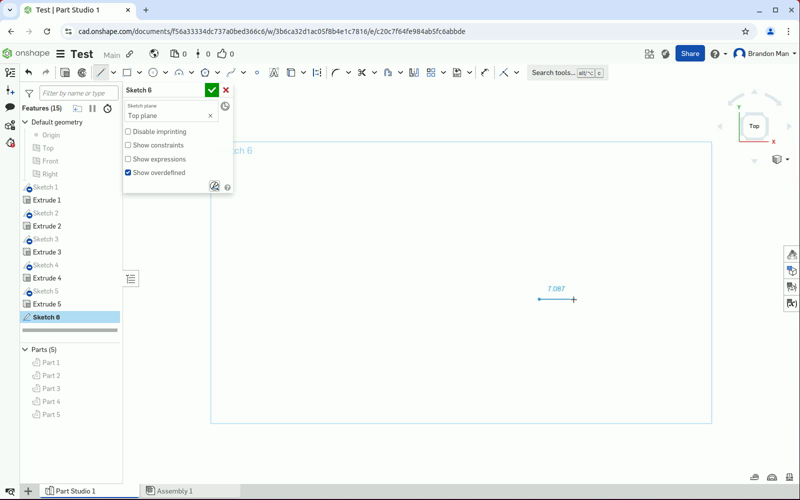
key_down(shift)
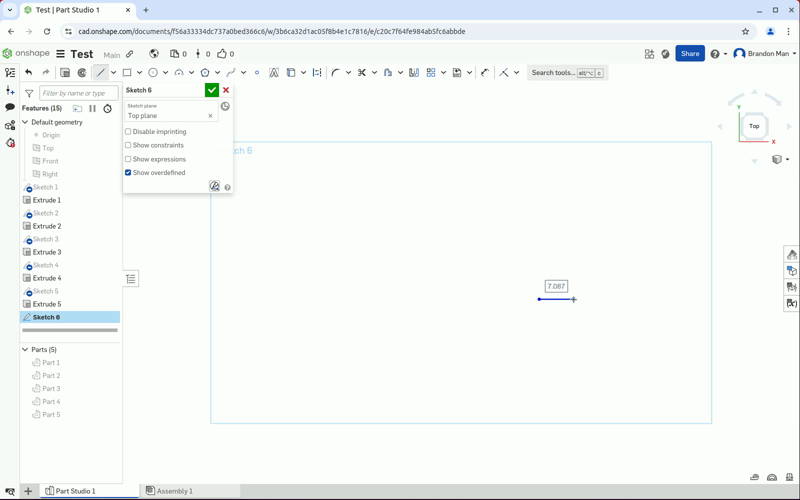
mouse_move(589, 299)
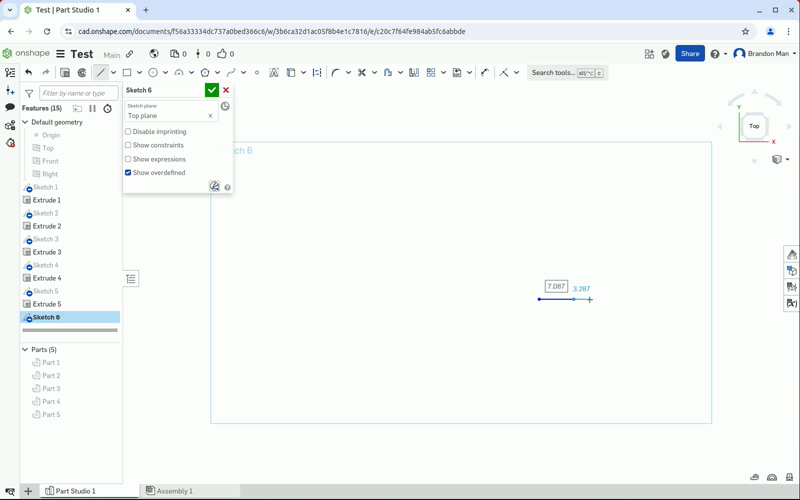
mouse_move(573, 264)
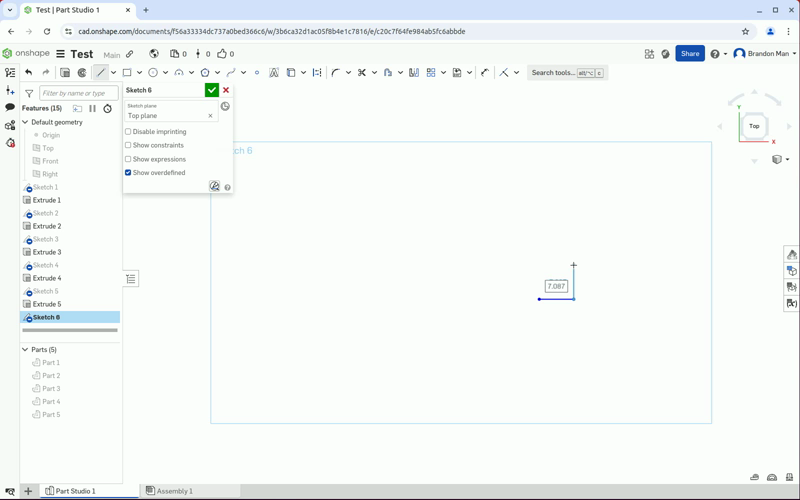
click(573, 264)
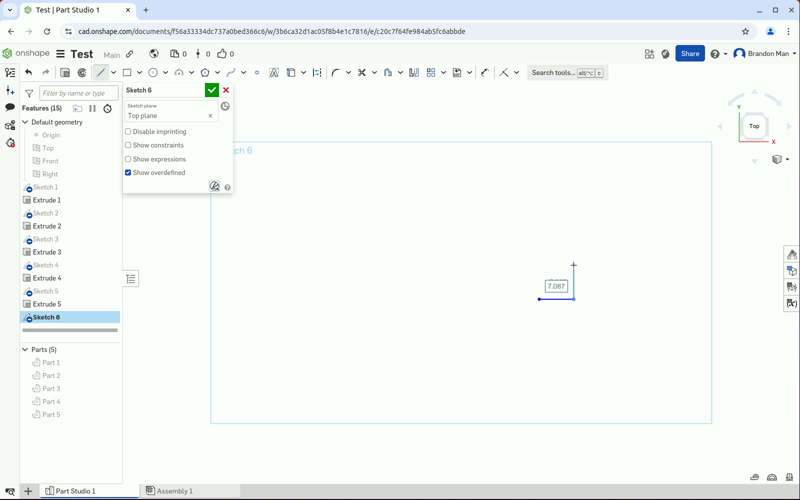
key_up(shift)
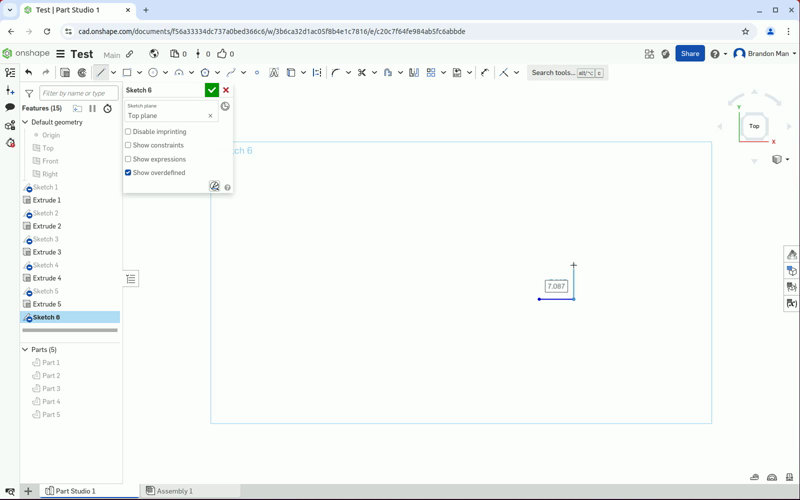
key_down(shift)
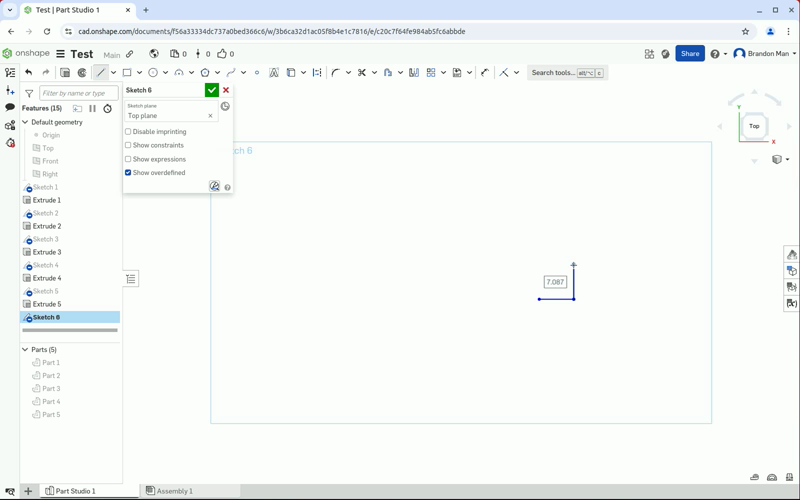
mouse_move(589, 264)
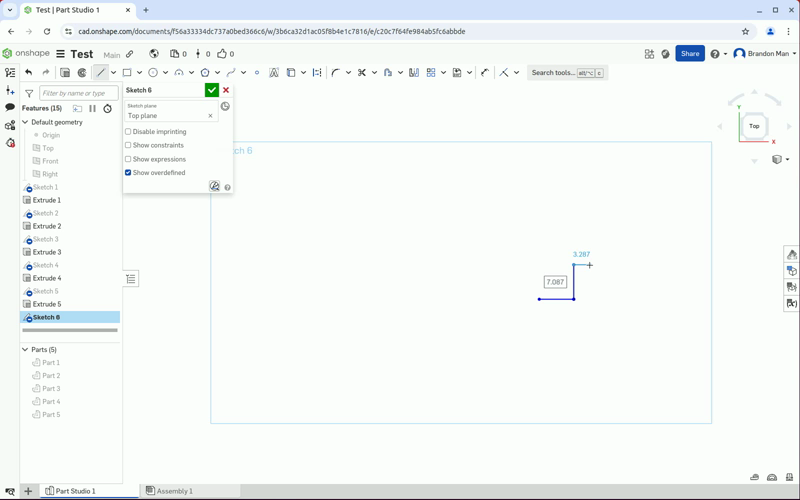
mouse_move(539, 264)
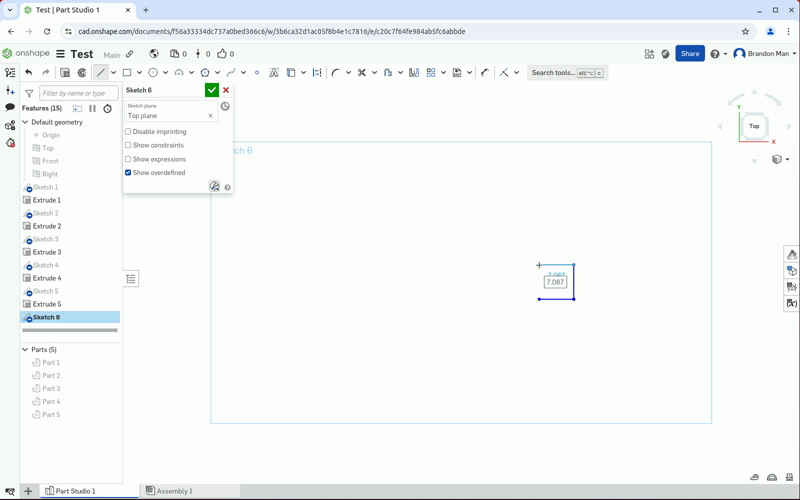
click(539, 264)
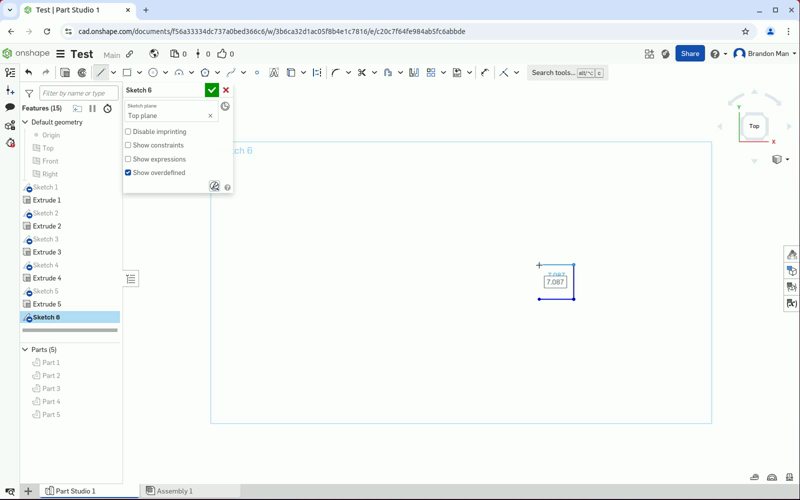
key_up(shift)
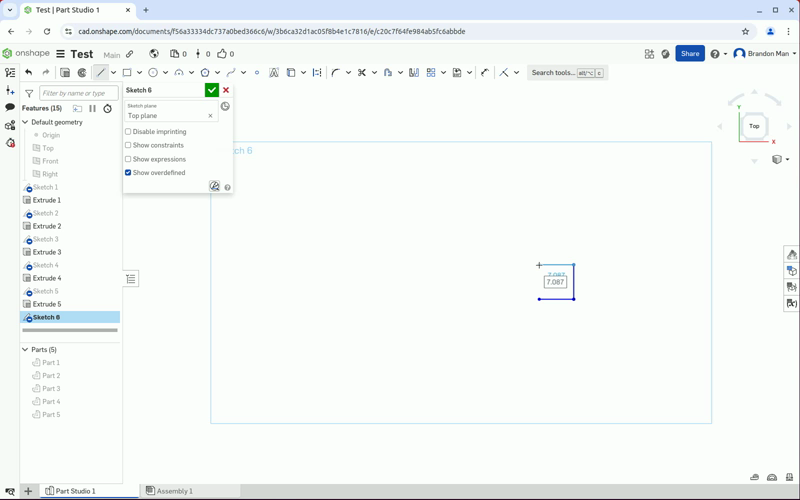
mouse_move(569, 264)
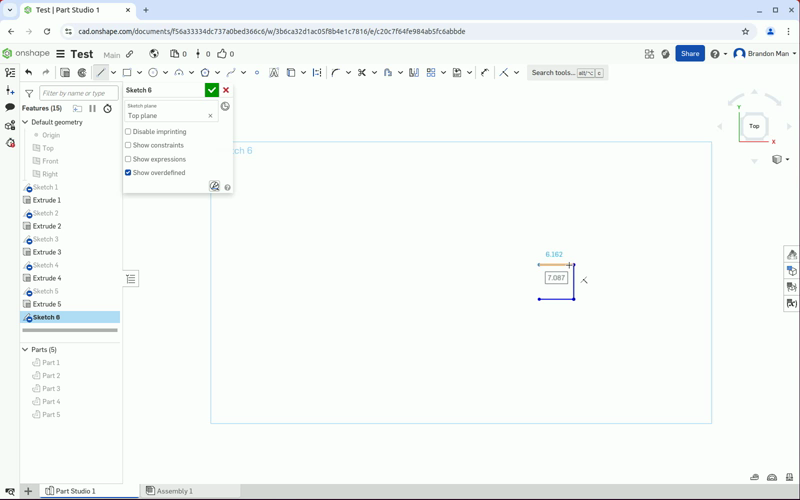
key_down(shift)
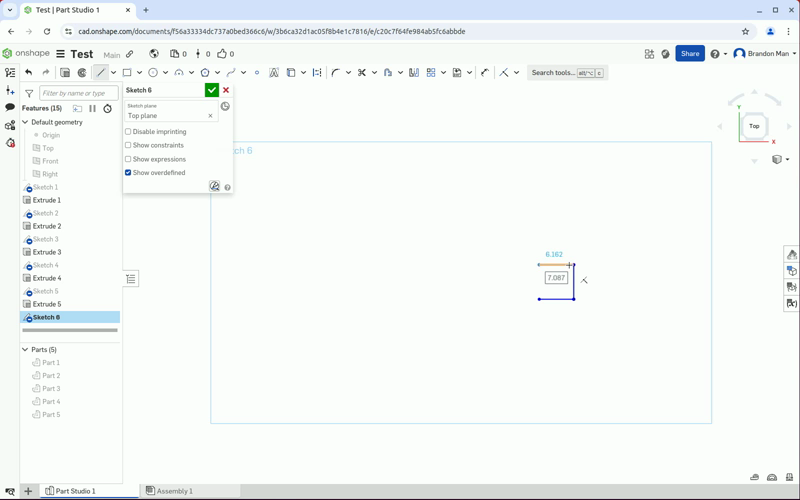
mouse_move(539, 299)
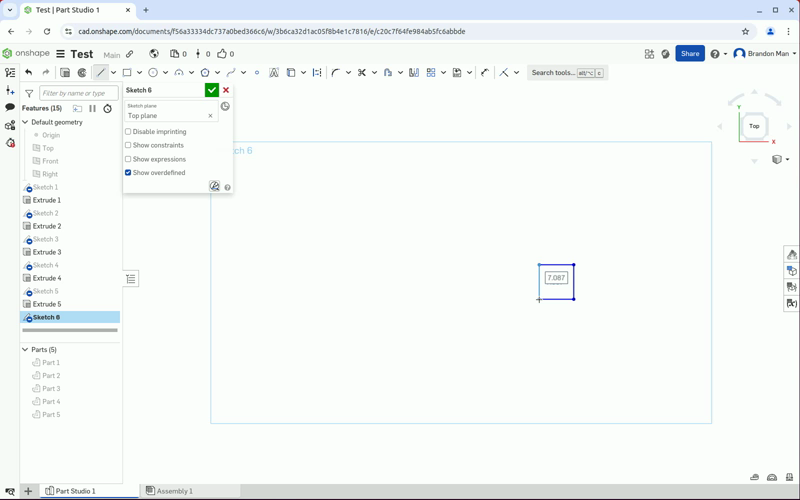
key_up(shift)
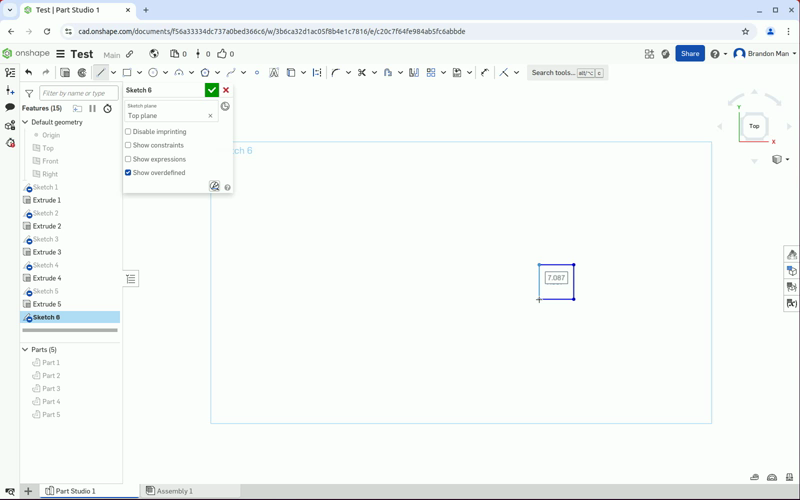
click(539, 299)
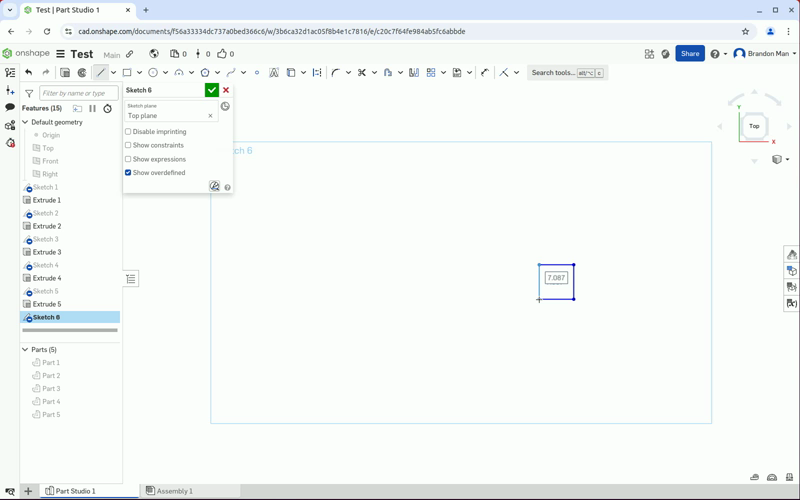
key(esc)
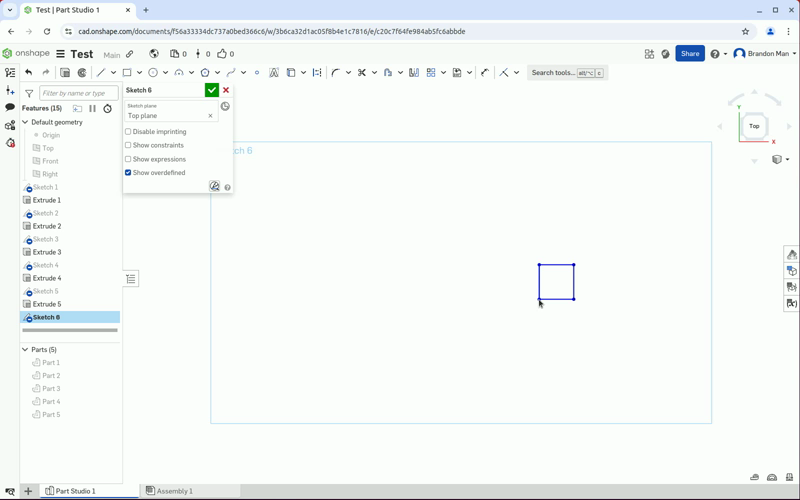
mouse_move(568, 278)
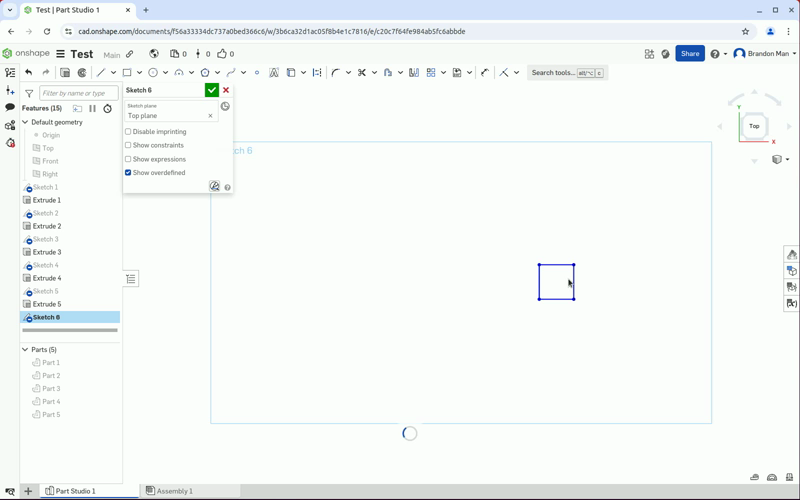
scroll(6)
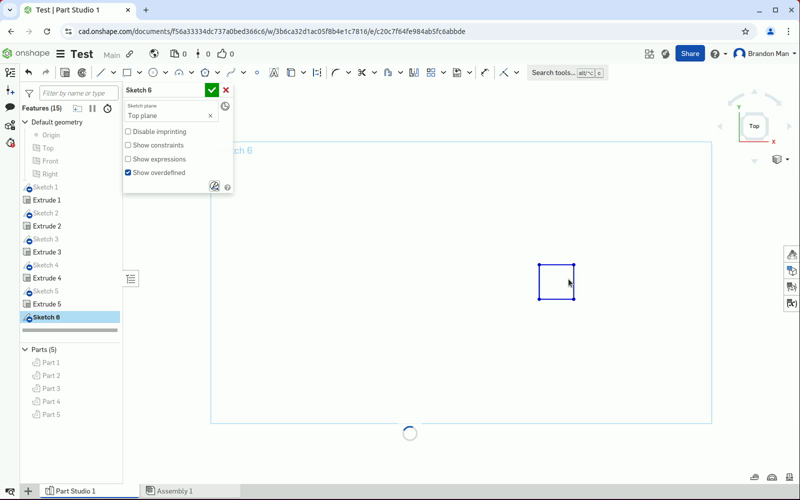
scroll(6)
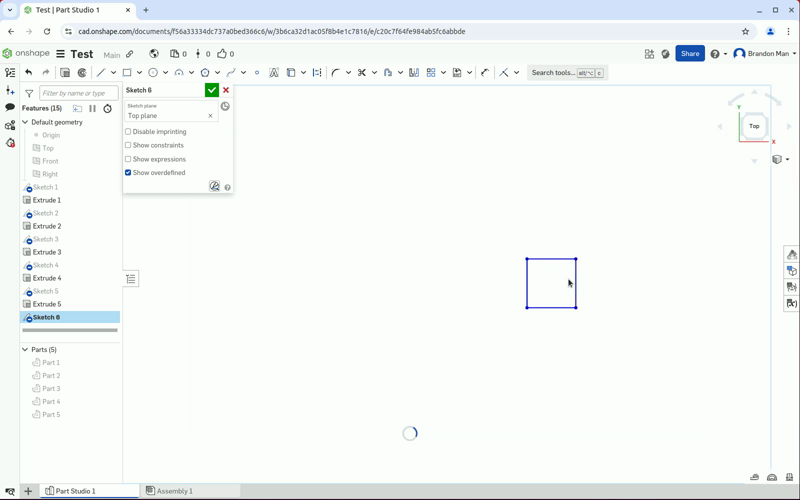
scroll(6)
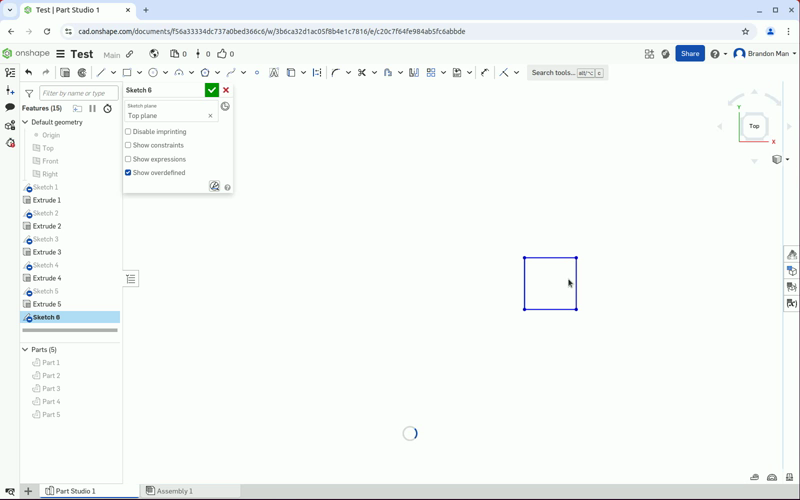
scroll(6)
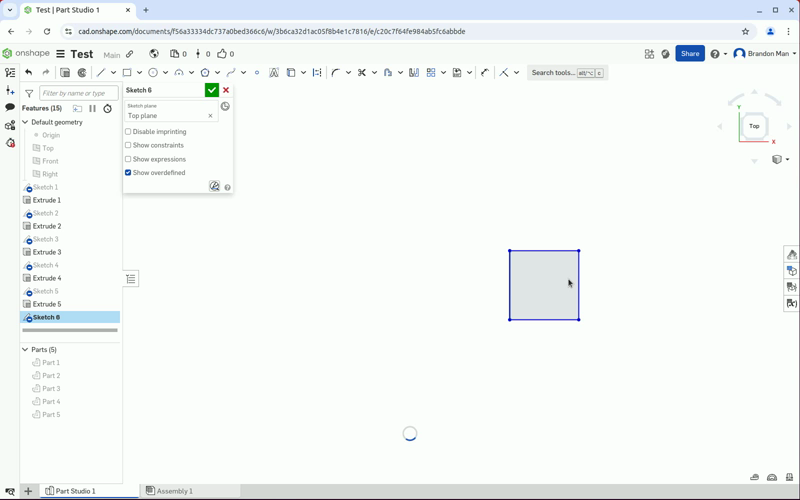
scroll(6)
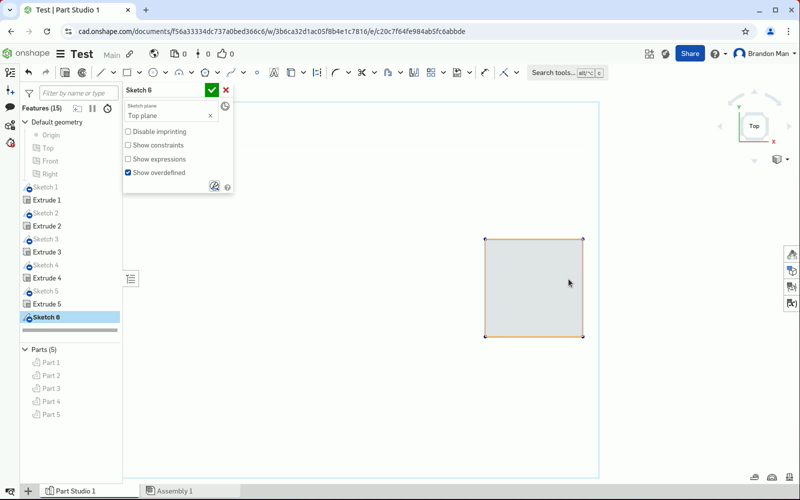
scroll(6)
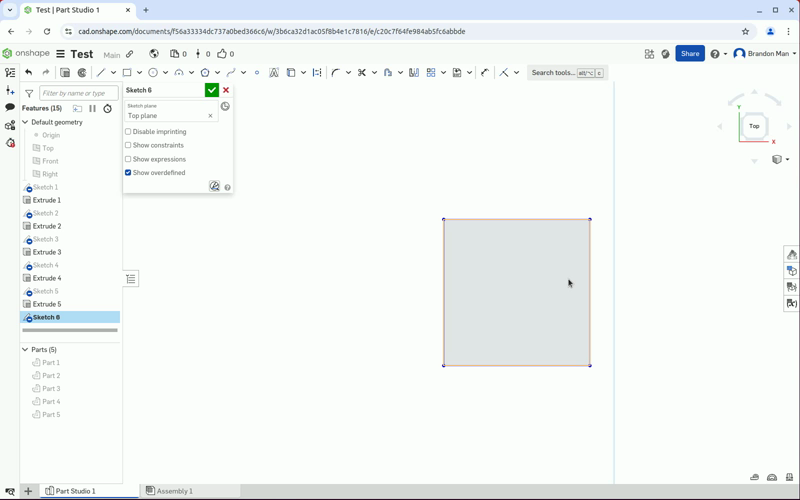
scroll(6)
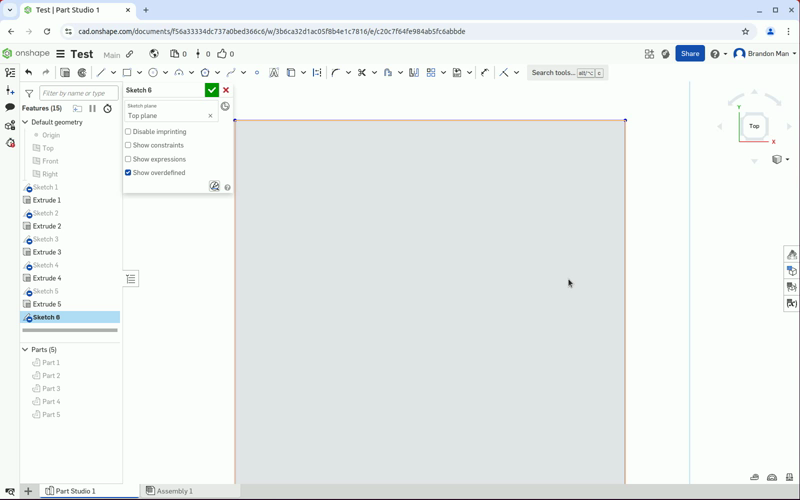
click(568, 278)
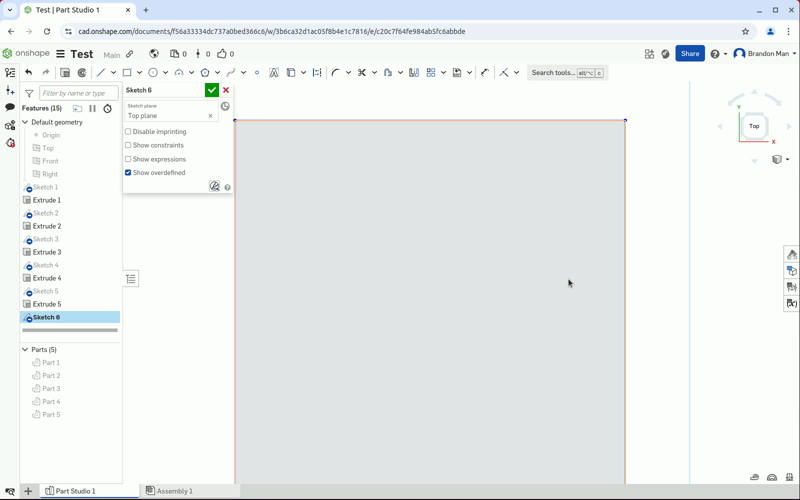
scroll(-6)
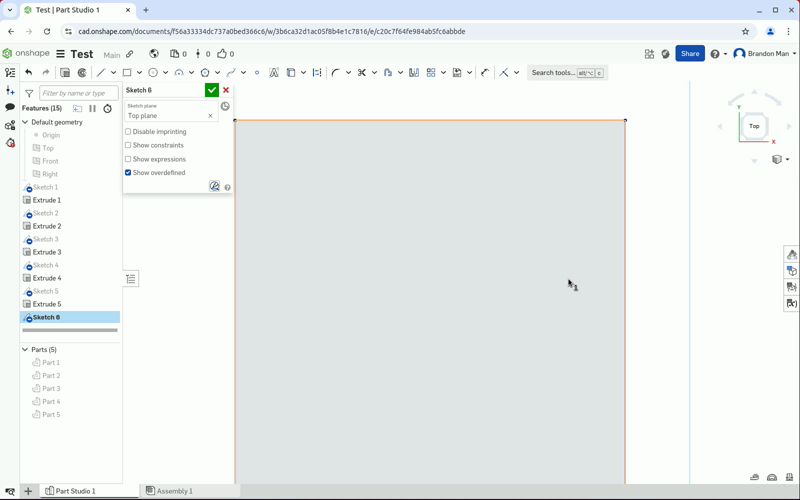
scroll(-6)
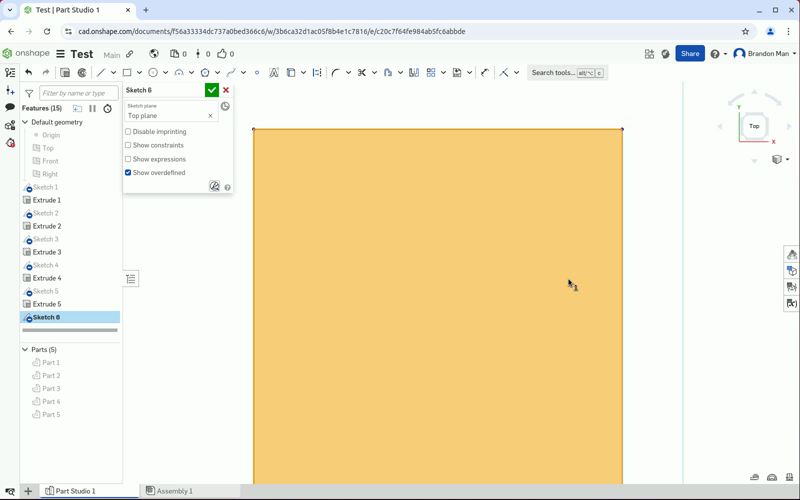
scroll(-6)
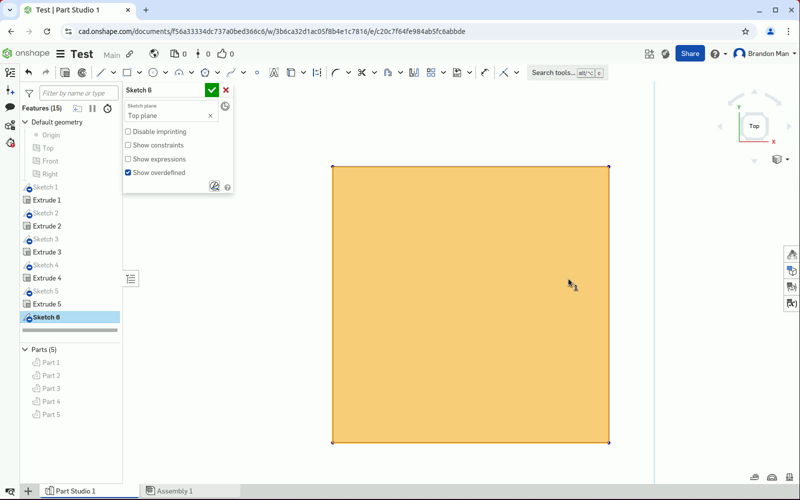
scroll(-6)
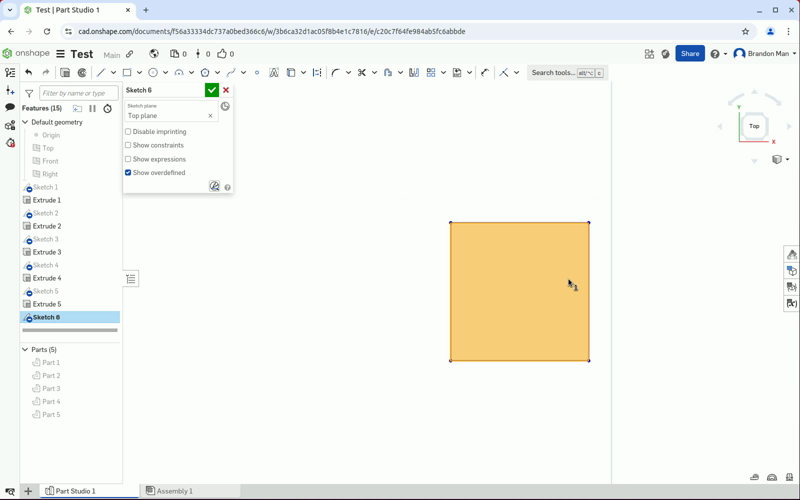
scroll(-6)
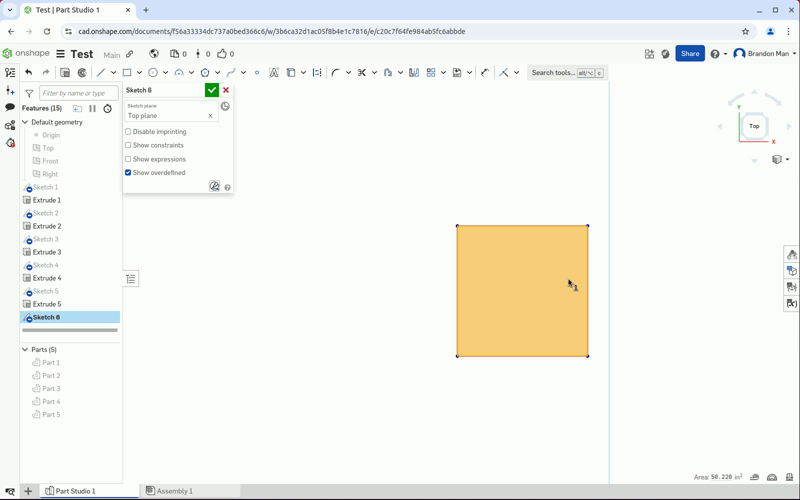
scroll(-6)
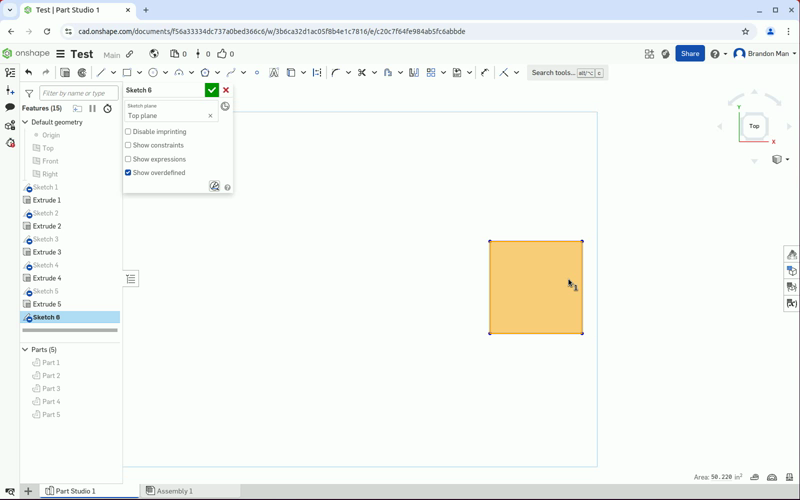
scroll(-6)
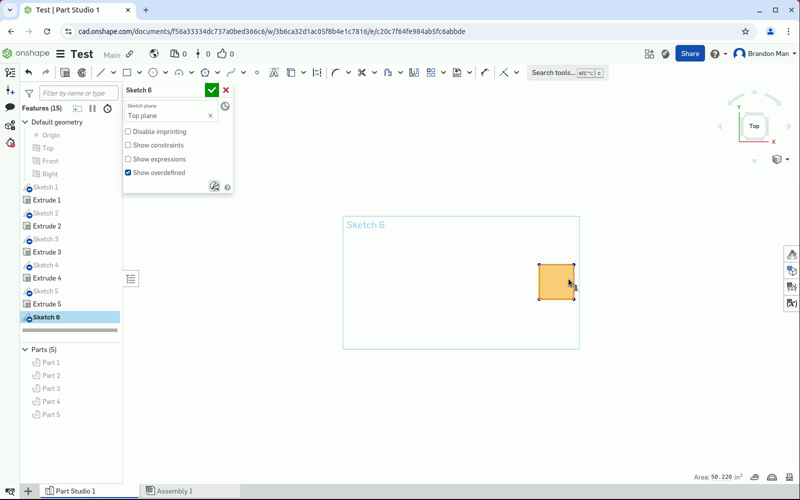
mouse_move(73, 352)
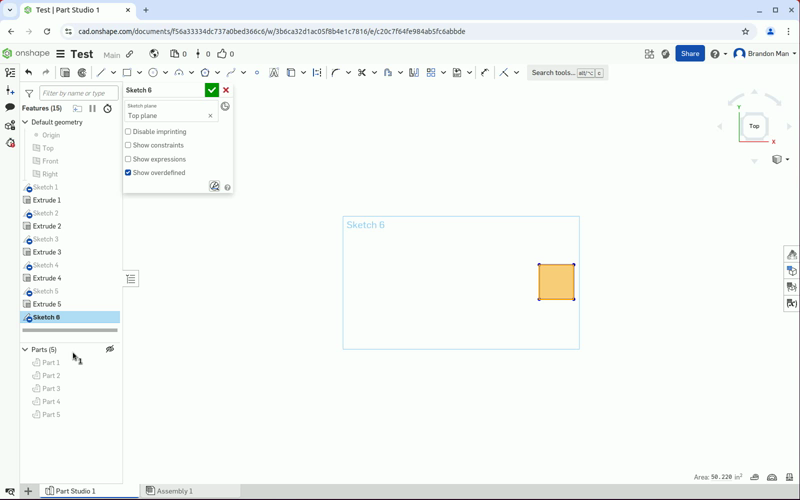
key(shift+y)
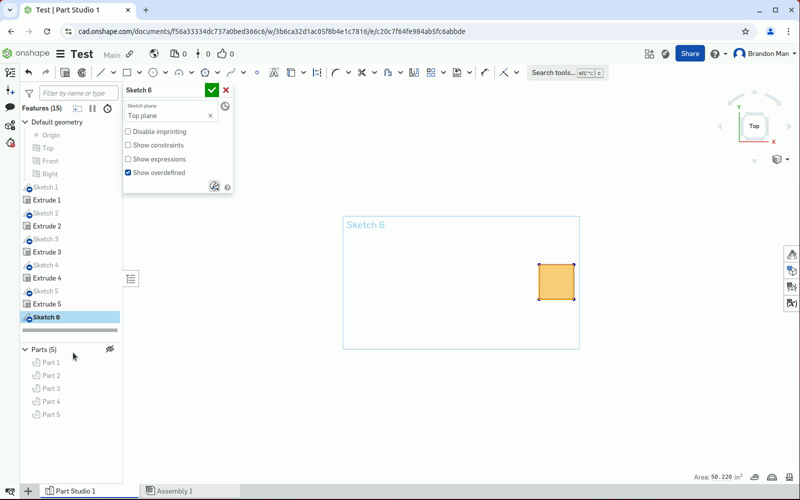
key(shift+e)
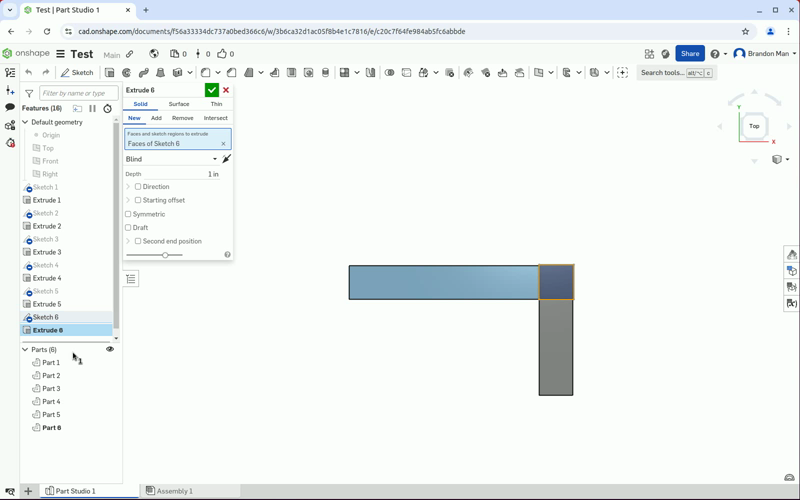
mouse_move(143, 106)
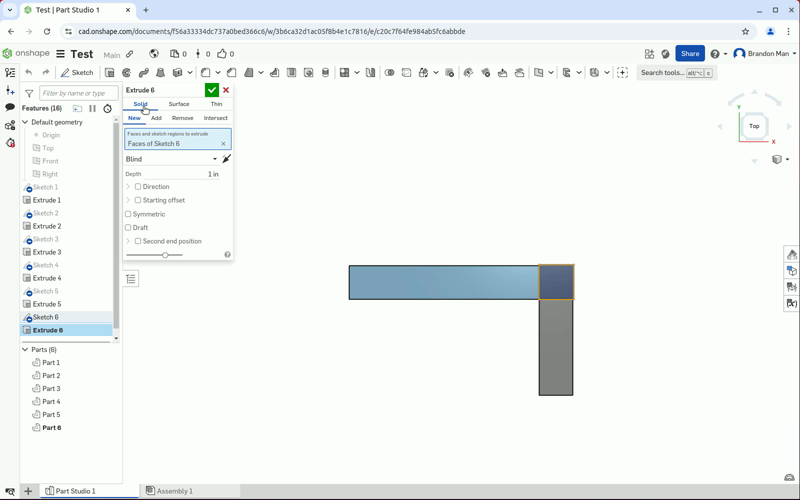
click(143, 106)
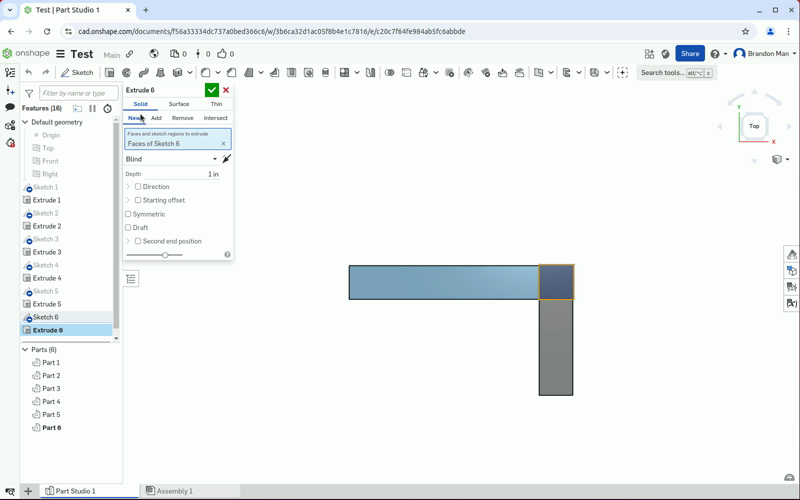
mouse_move(137, 120)
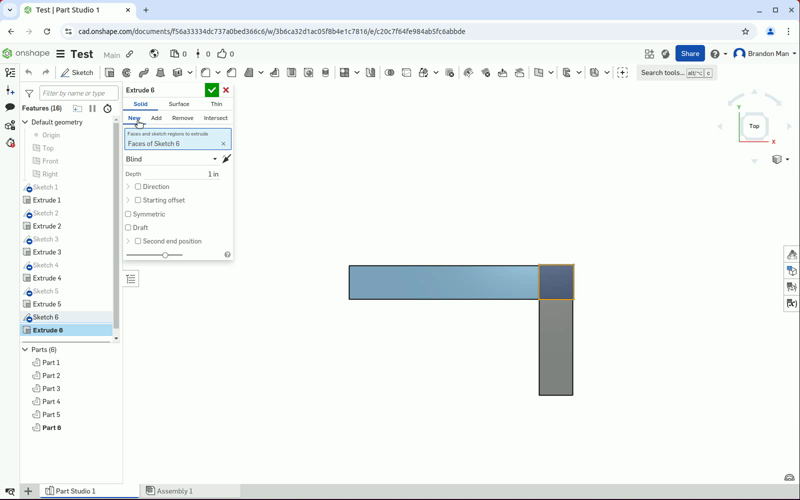
click(137, 120)
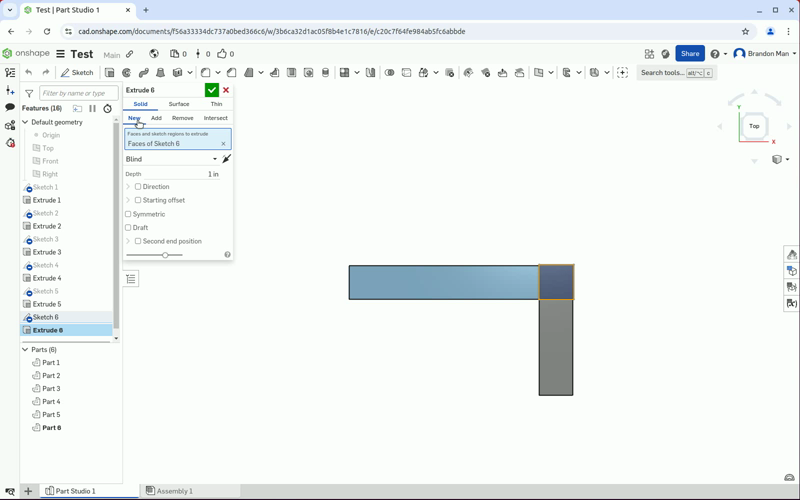
key(tab, 4)
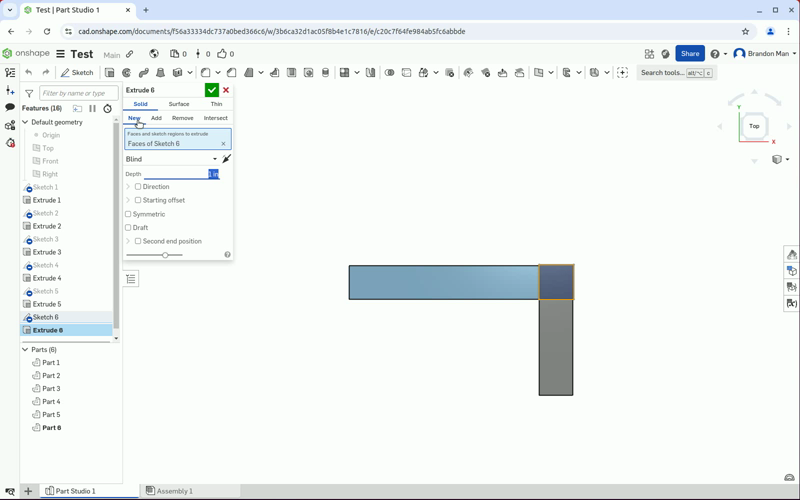
text(3.851)
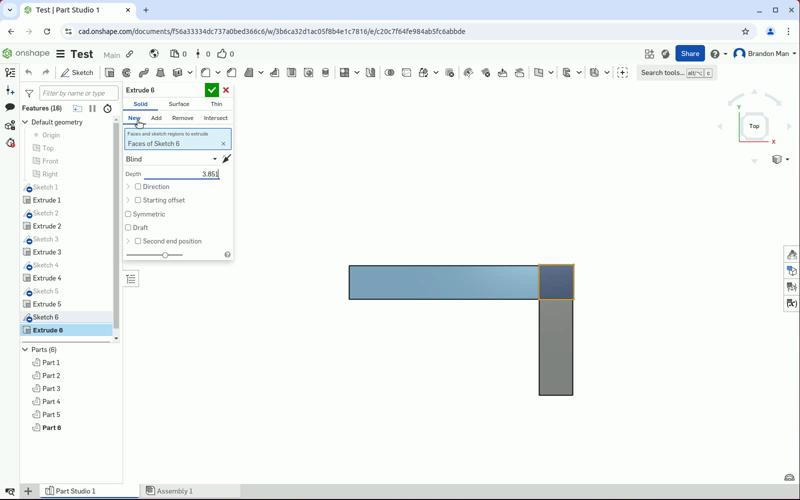
key(enter)
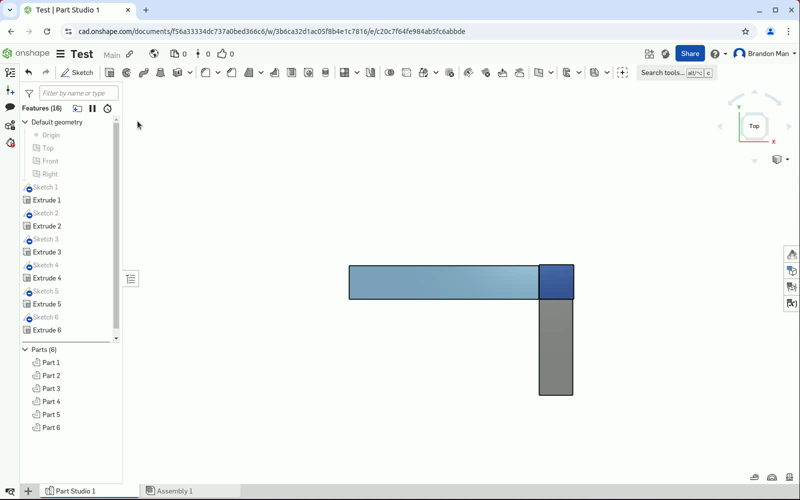
key(shift+h)
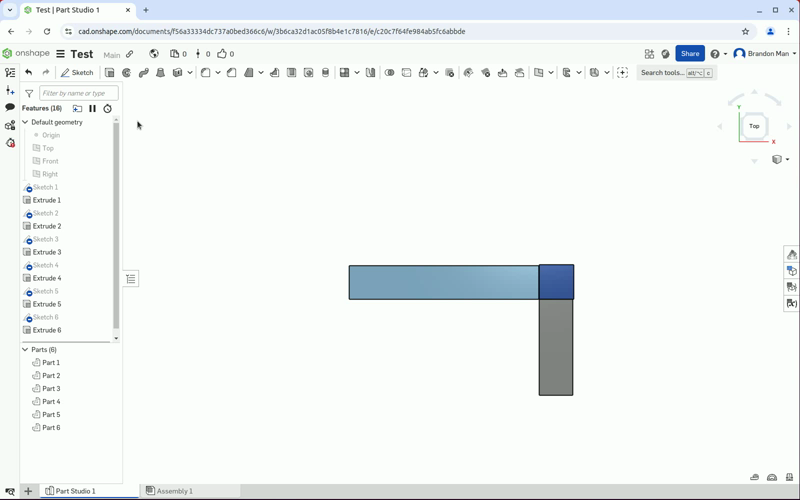
key(shift+h)
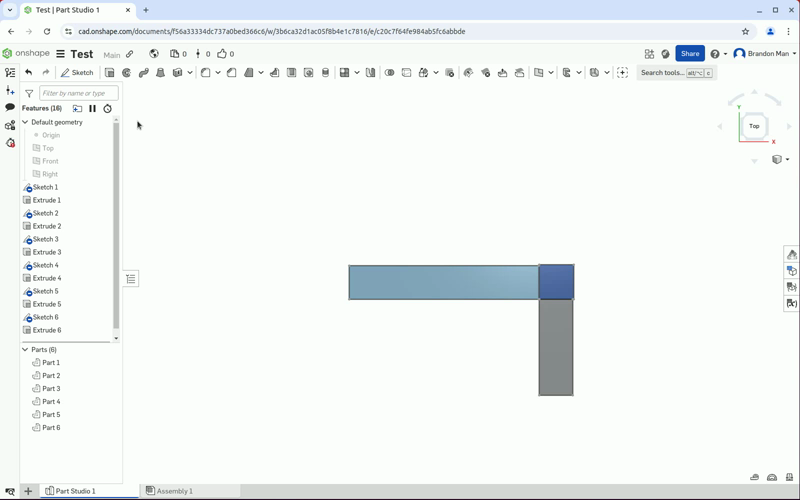
key(shift+7)
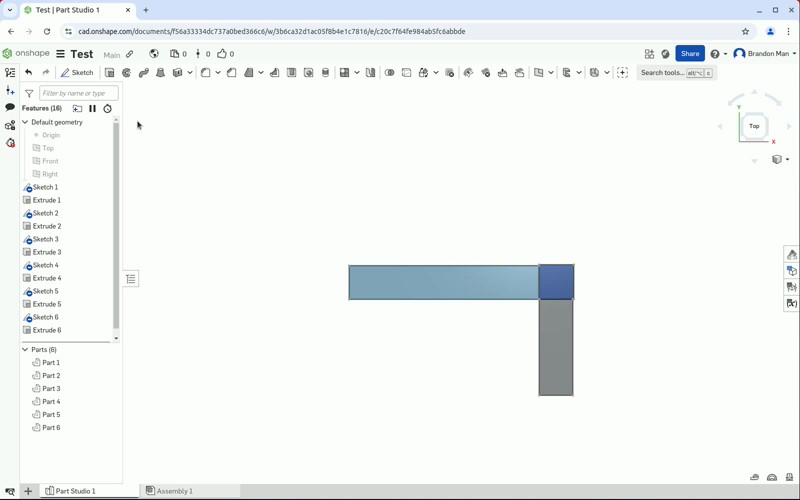
key(up, 3)
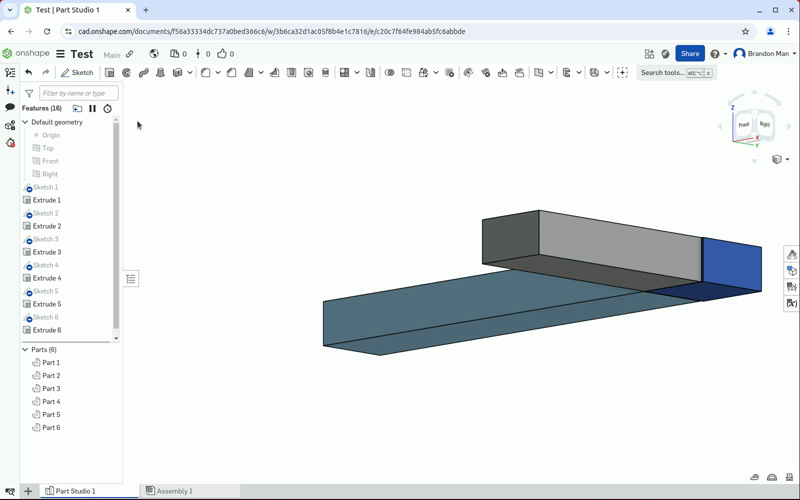
key(left, 3)
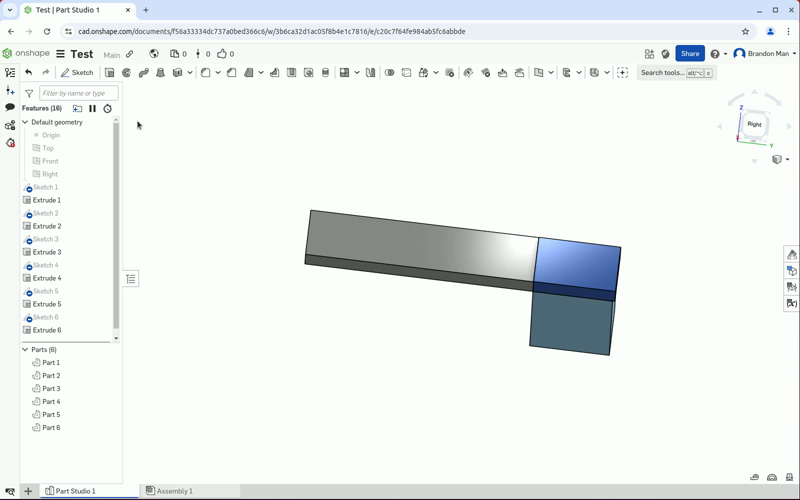
key(right, 3)
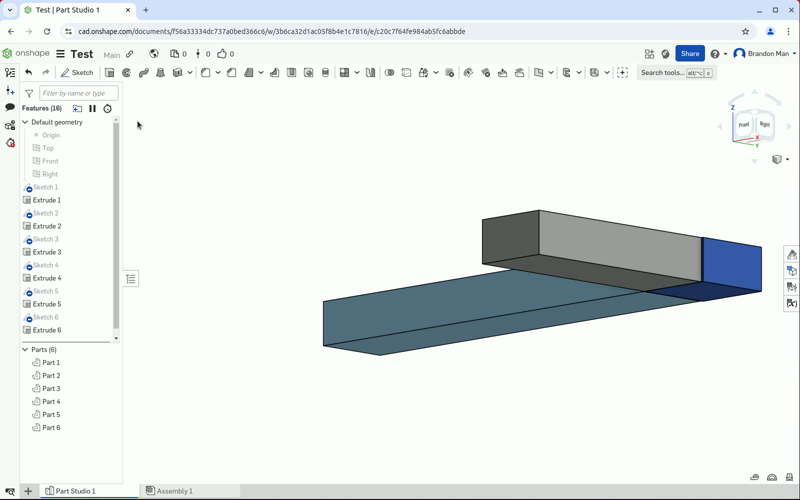
key(down, 3)
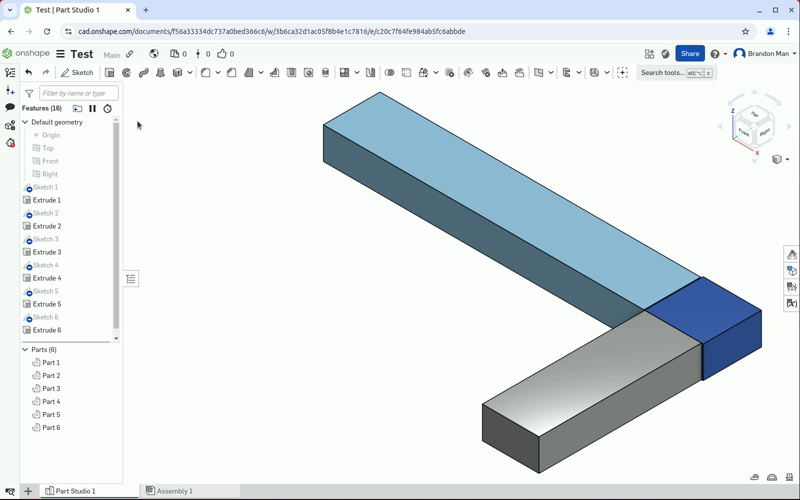
mouse_move(69, 189)
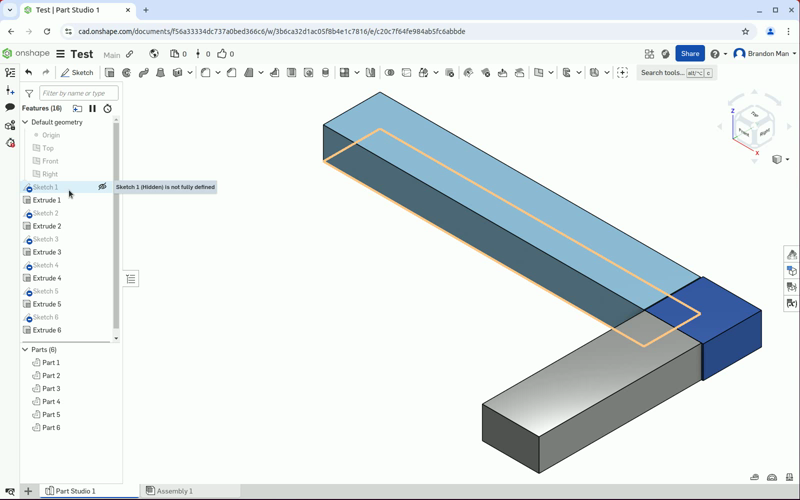
click(69, 189)